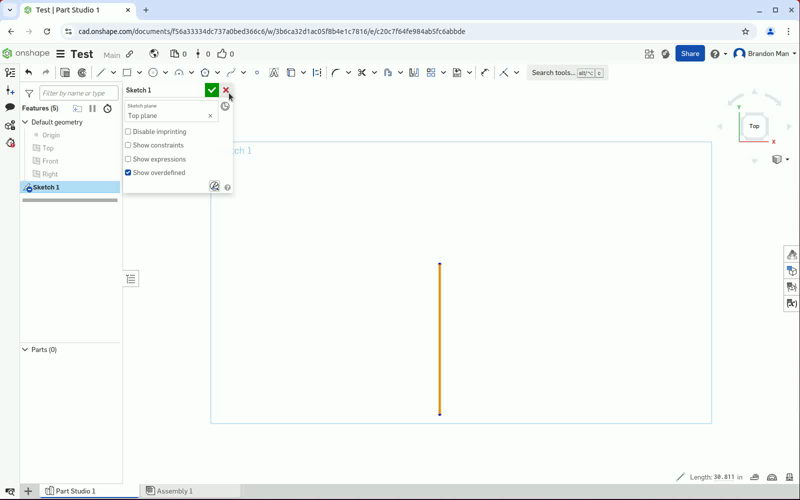
key(shift+h)
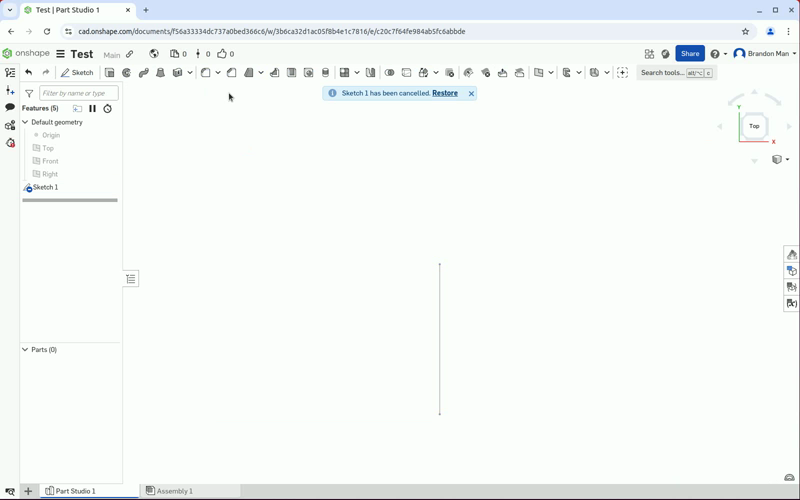
key(shift+s)
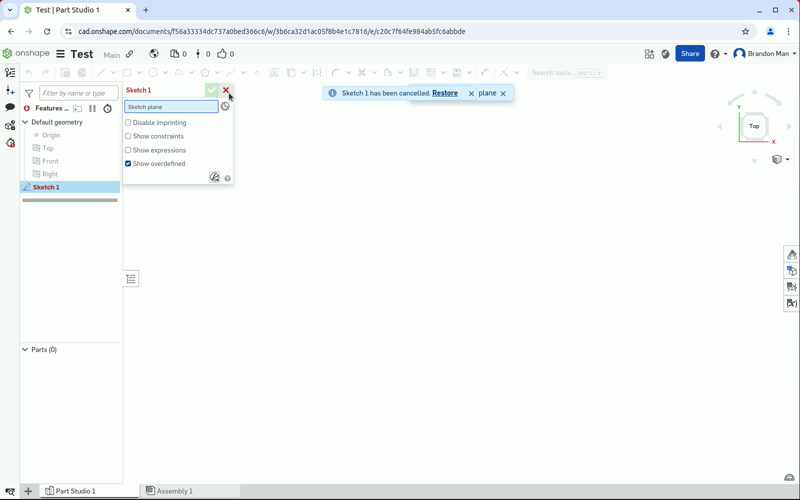
mouse_move(73, 150)
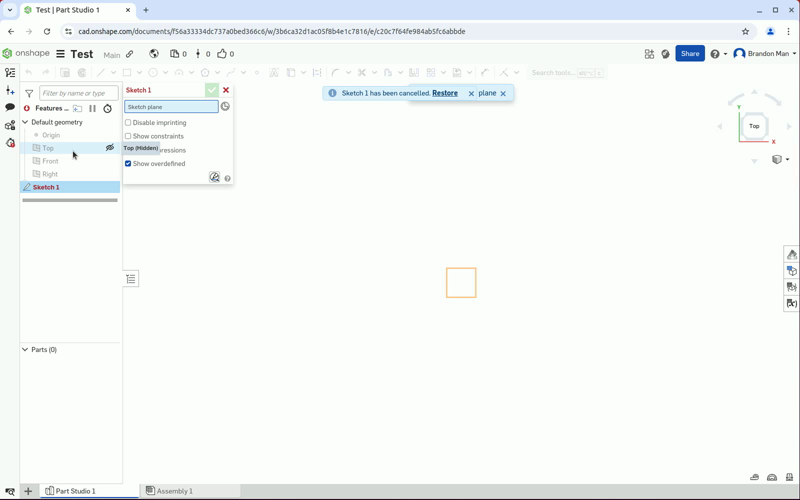
click(73, 150)
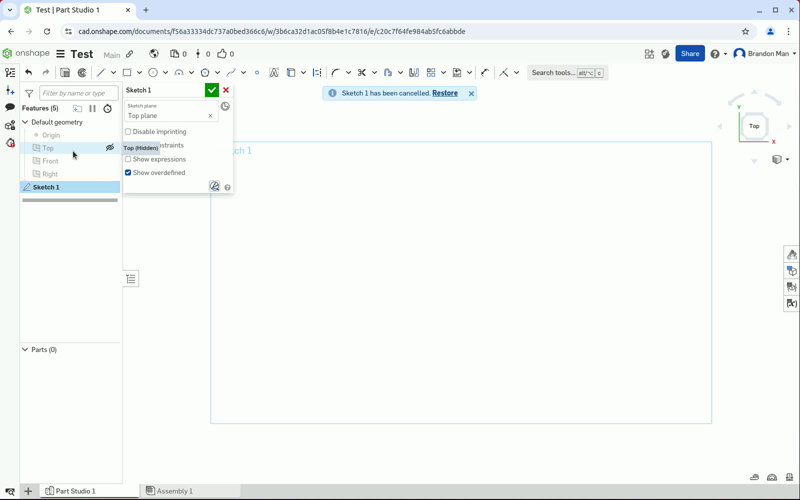
mouse_move(73, 352)
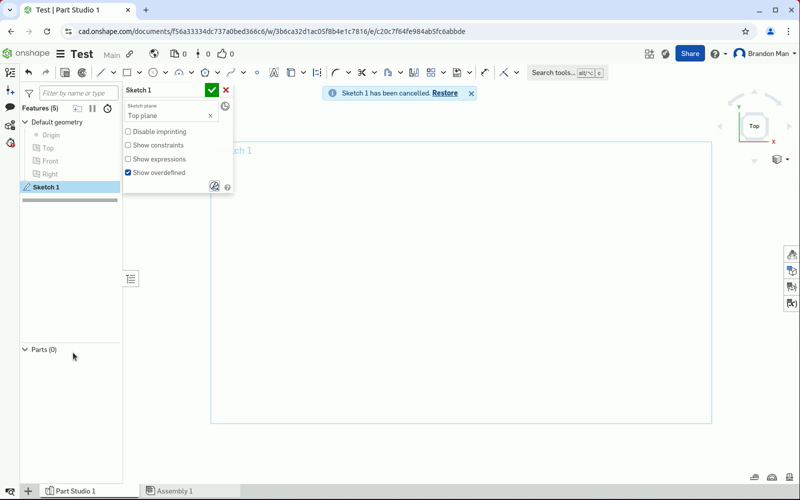
key(y)
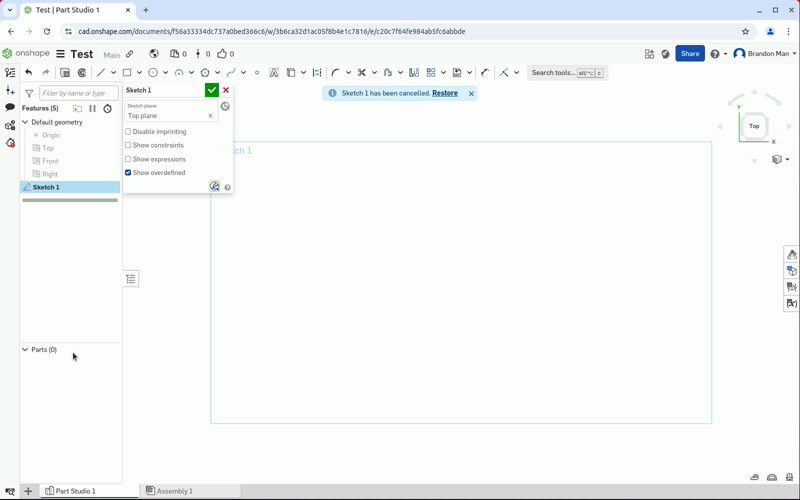
key(l)
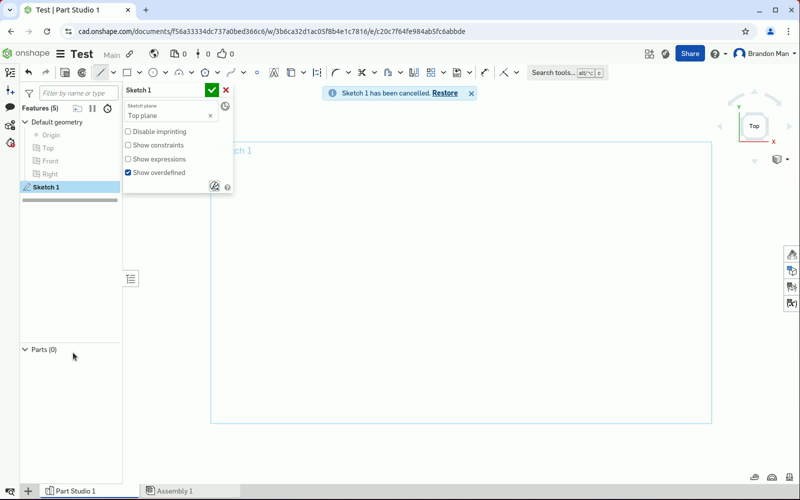
key_down(shift)
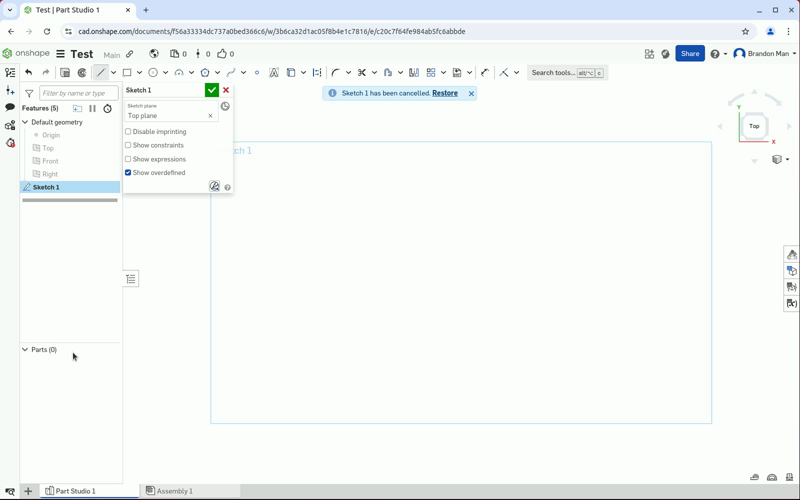
mouse_move(348, 370)
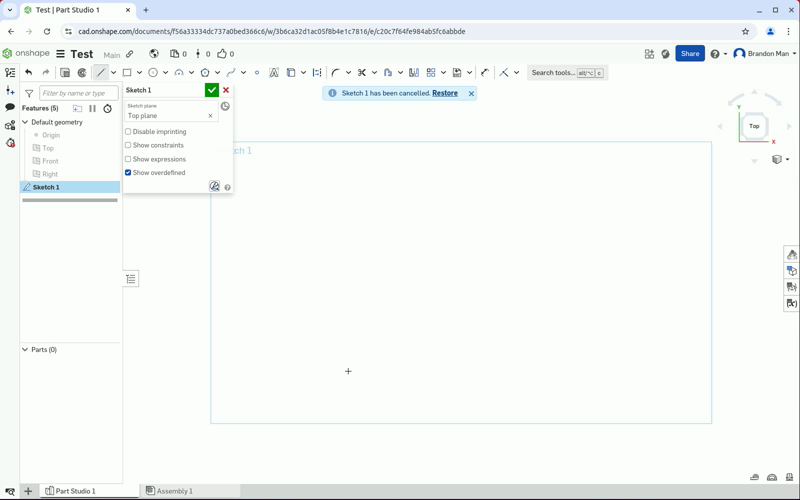
click(348, 370)
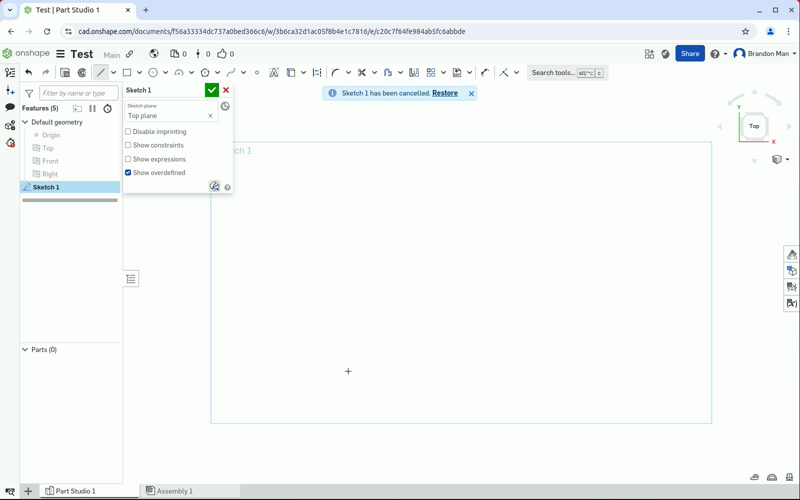
key_up(shift)
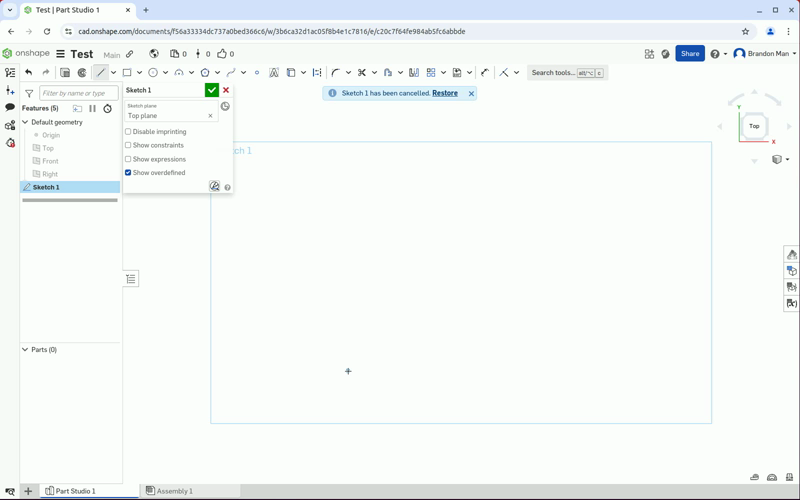
key_down(shift)
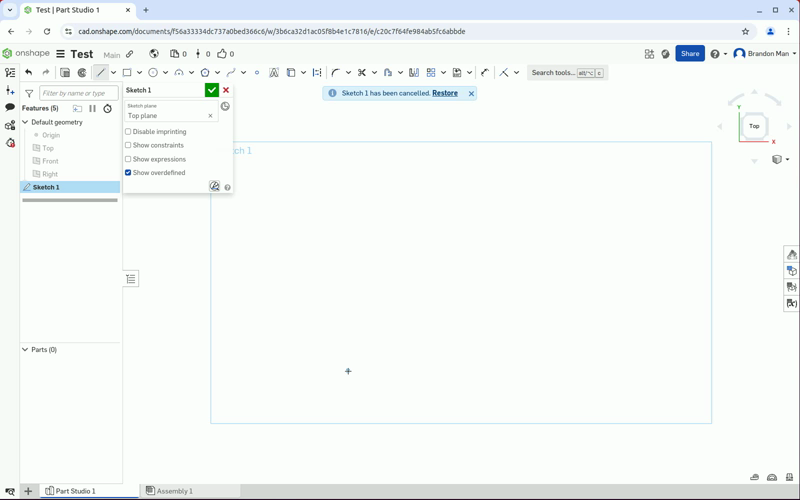
mouse_move(568, 370)
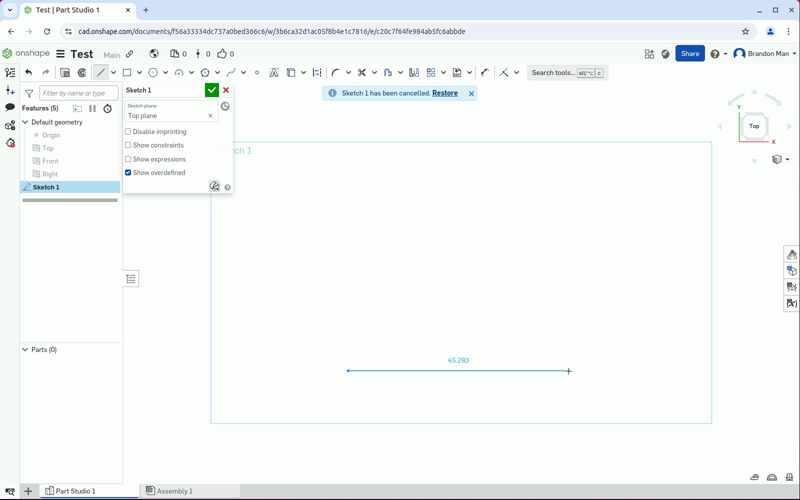
click(568, 370)
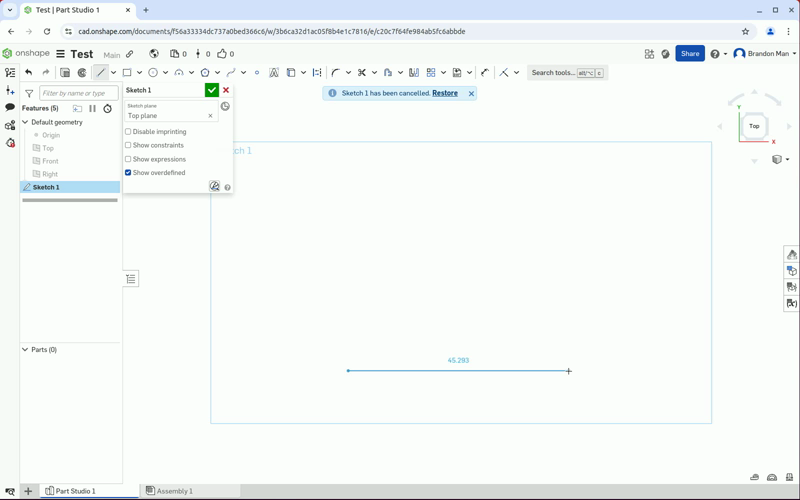
key_up(shift)
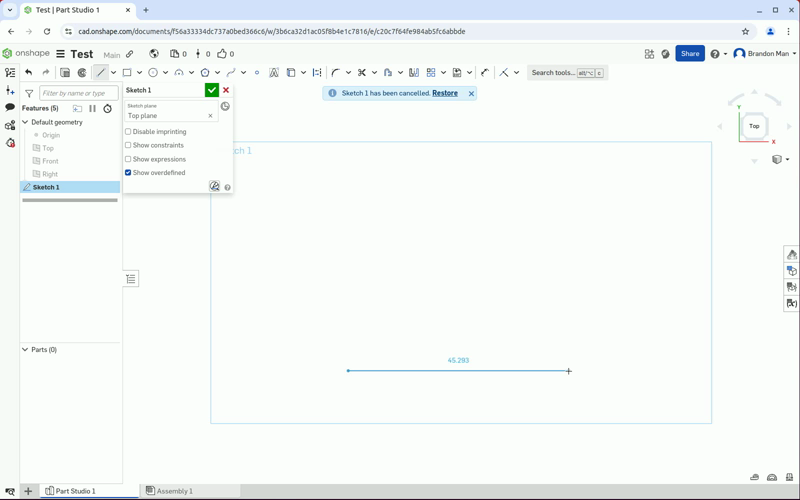
key_down(shift)
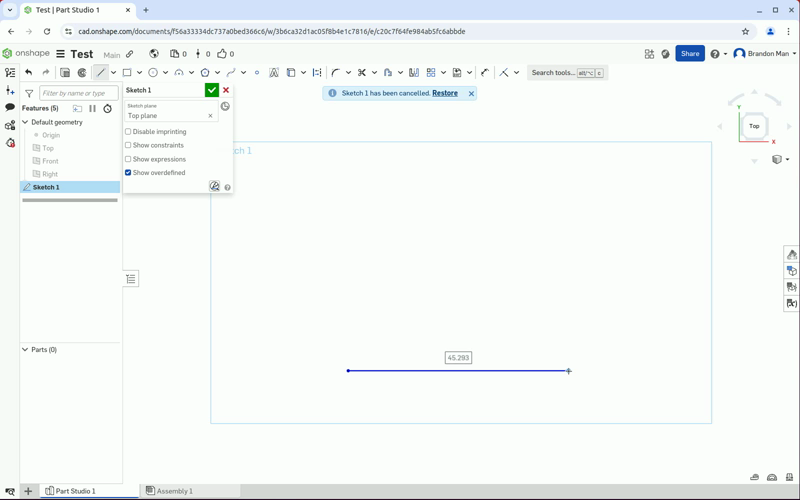
mouse_move(568, 259)
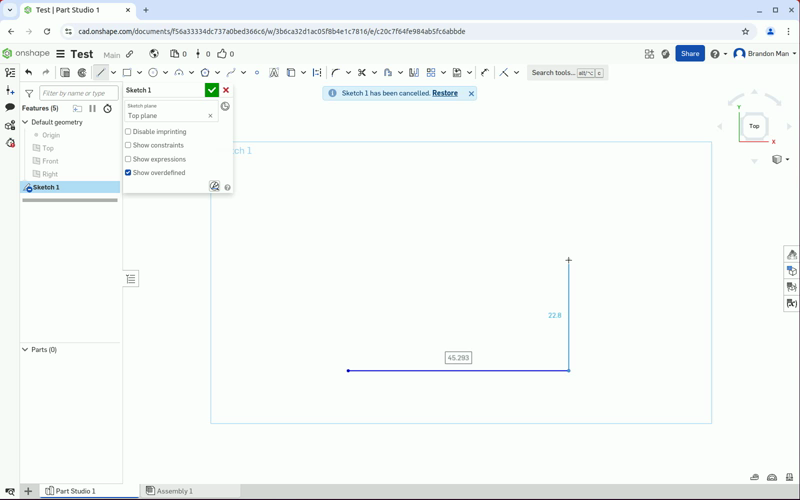
click(568, 259)
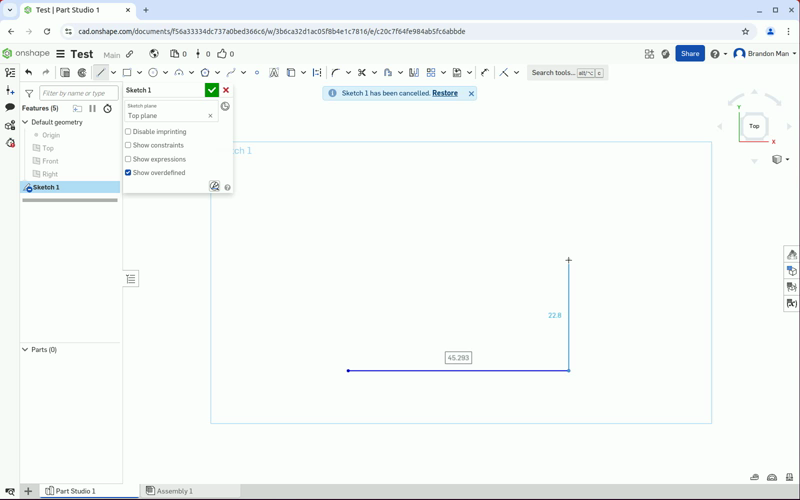
key_up(shift)
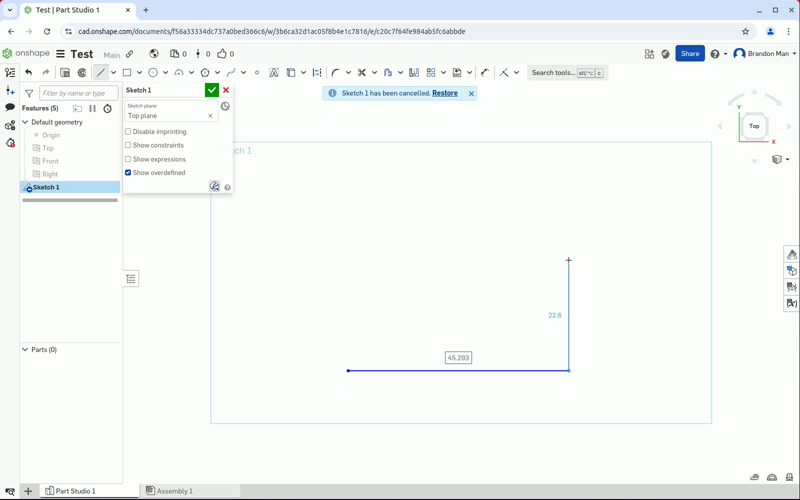
key_down(shift)
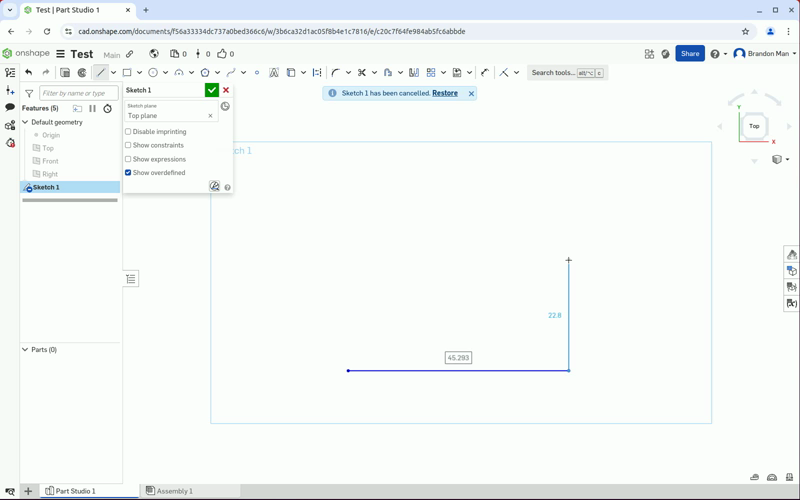
mouse_move(348, 259)
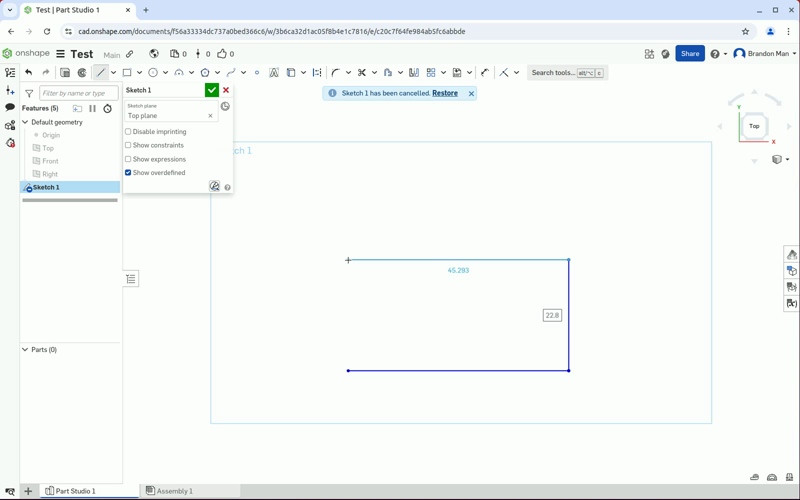
click(348, 259)
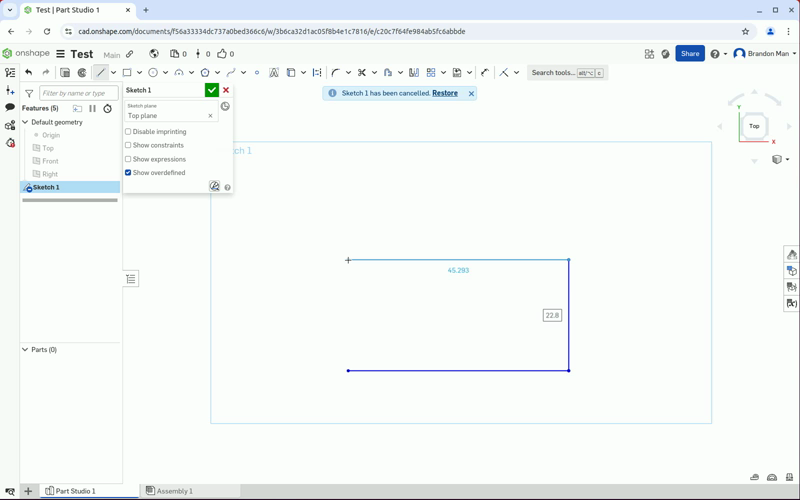
key_up(shift)
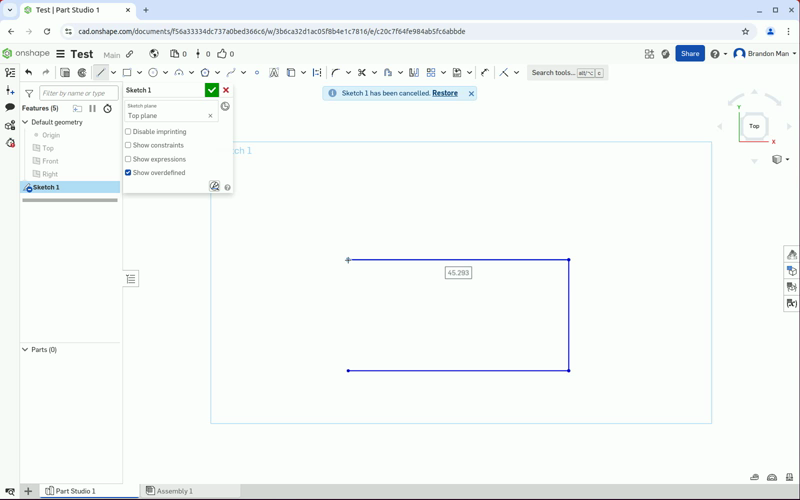
key_down(shift)
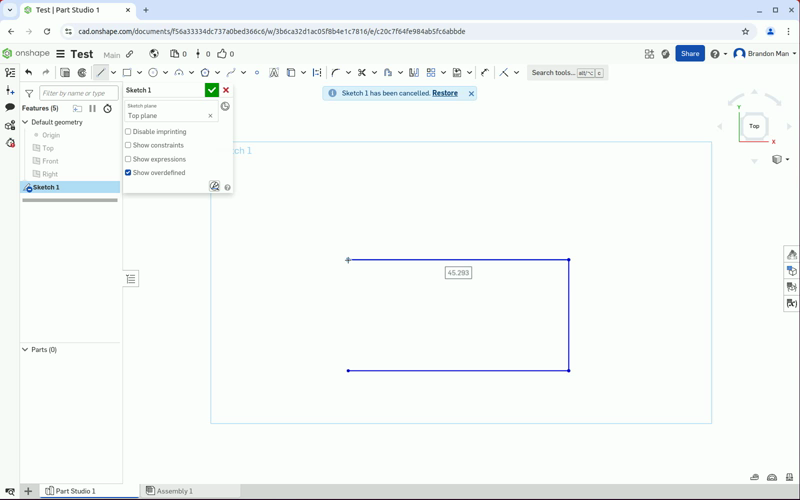
mouse_move(348, 370)
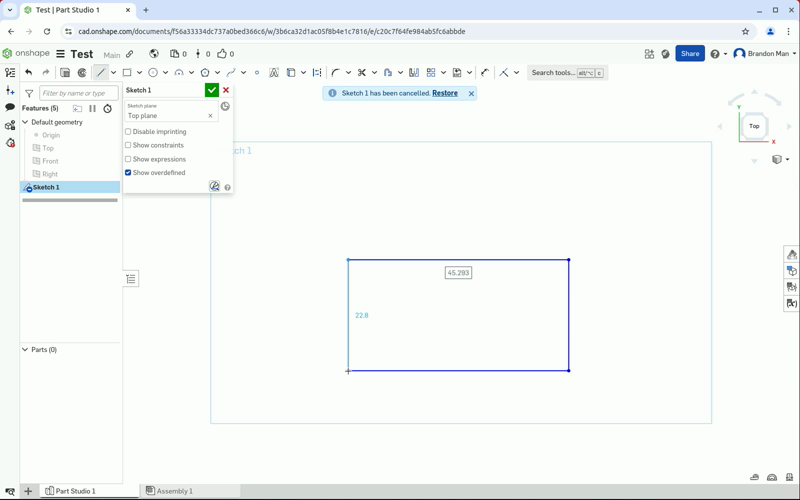
key_up(shift)
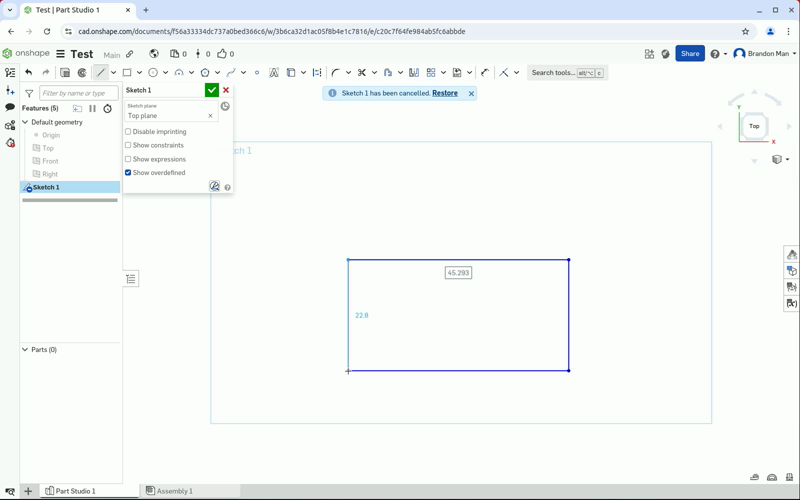
click(348, 370)
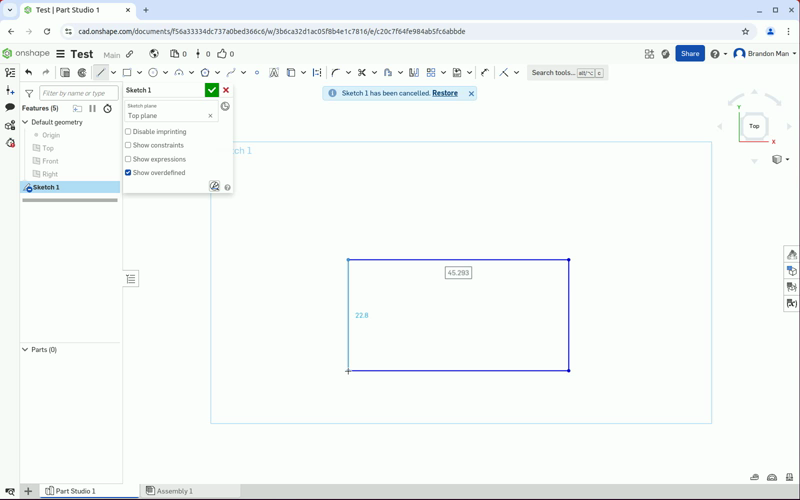
key(esc)
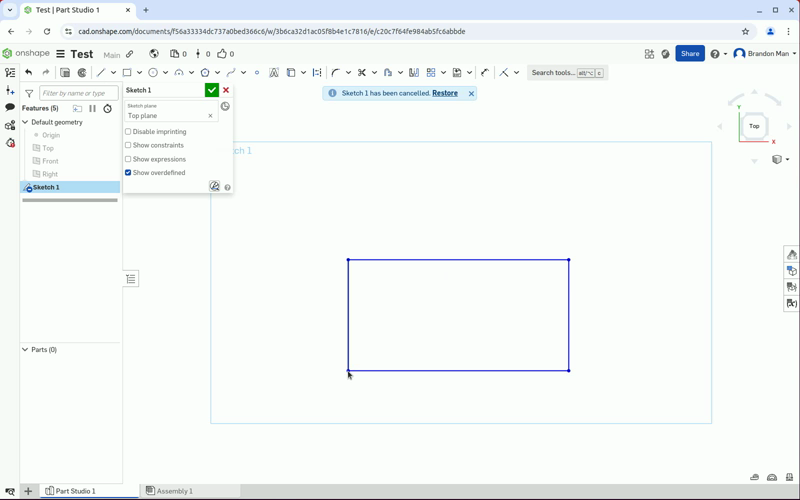
mouse_move(378, 342)
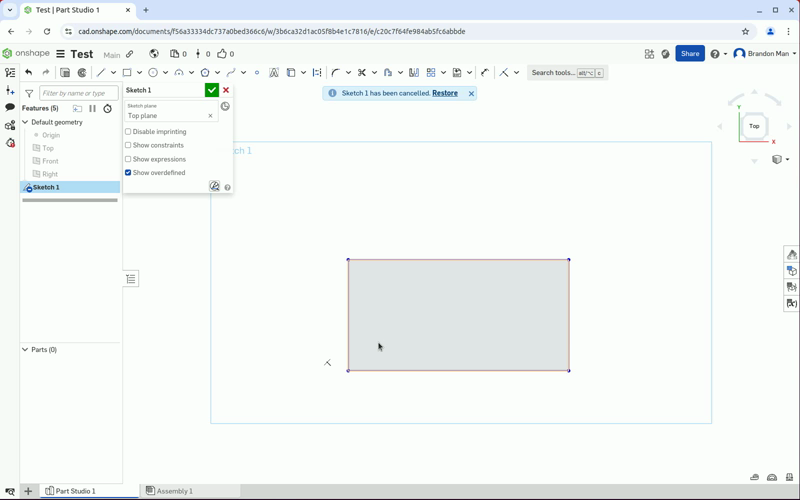
click(378, 342)
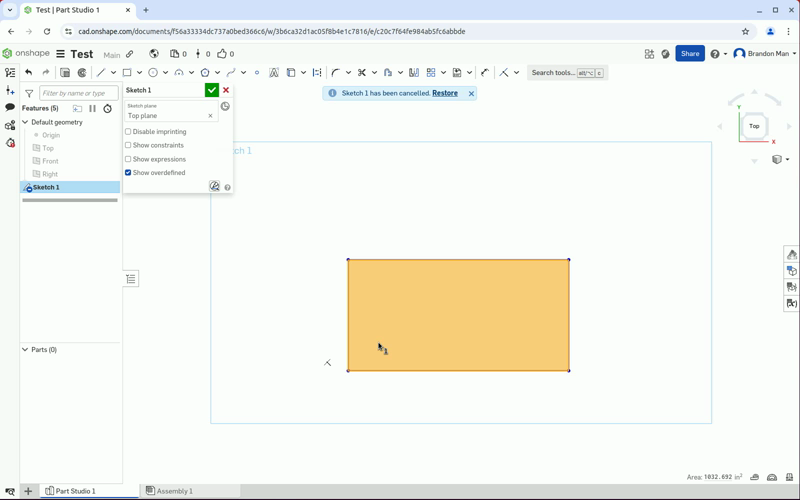
mouse_move(73, 352)
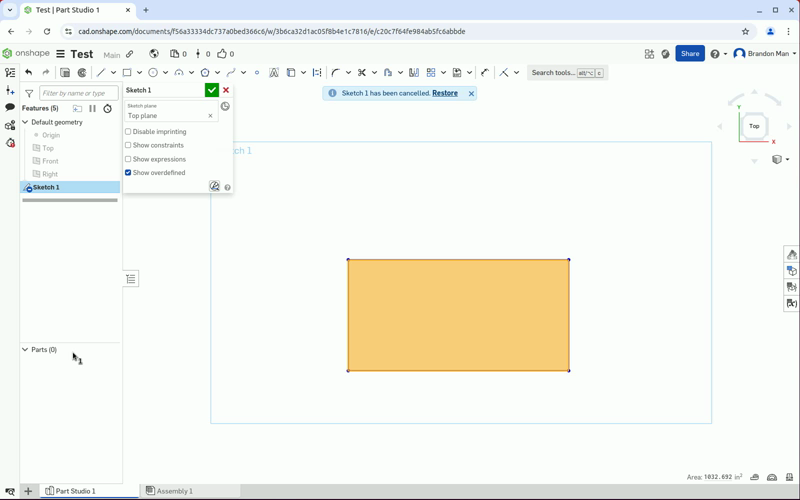
key(shift+y)
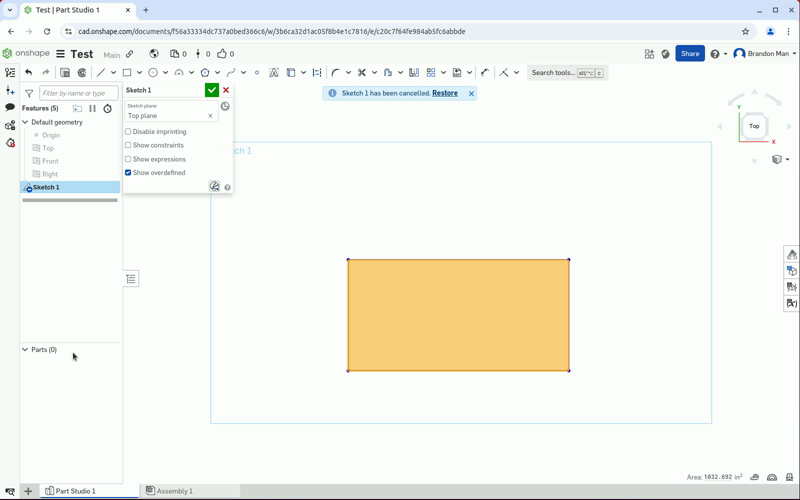
key(shift+e)
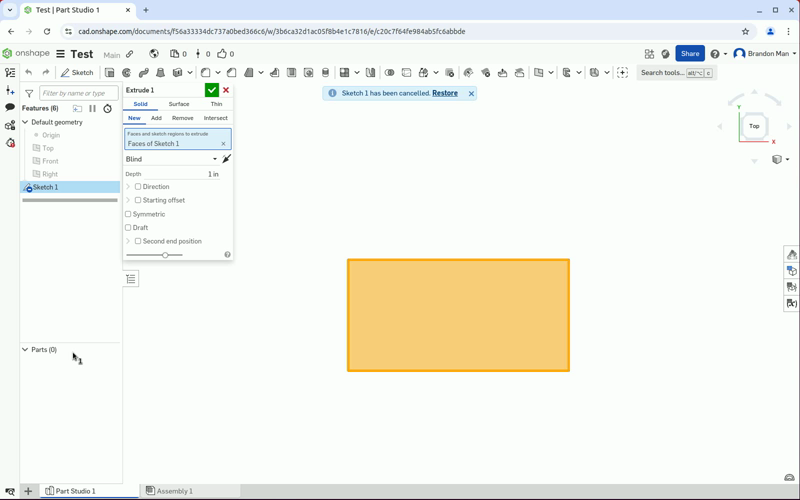
mouse_move(143, 106)
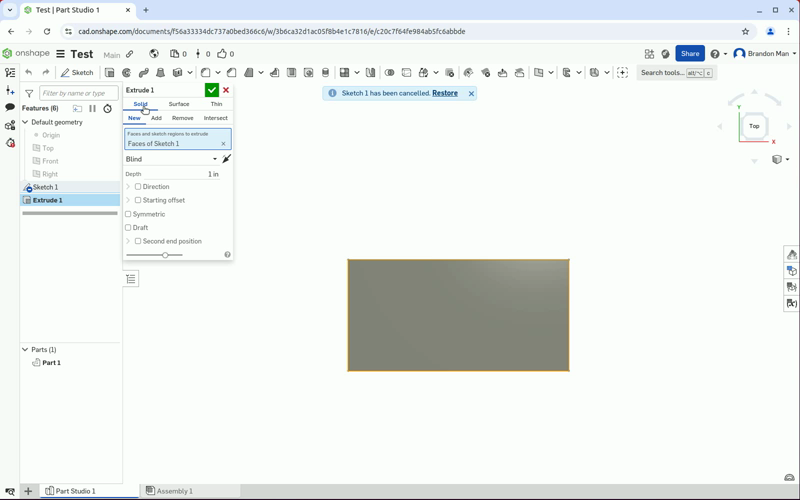
click(143, 106)
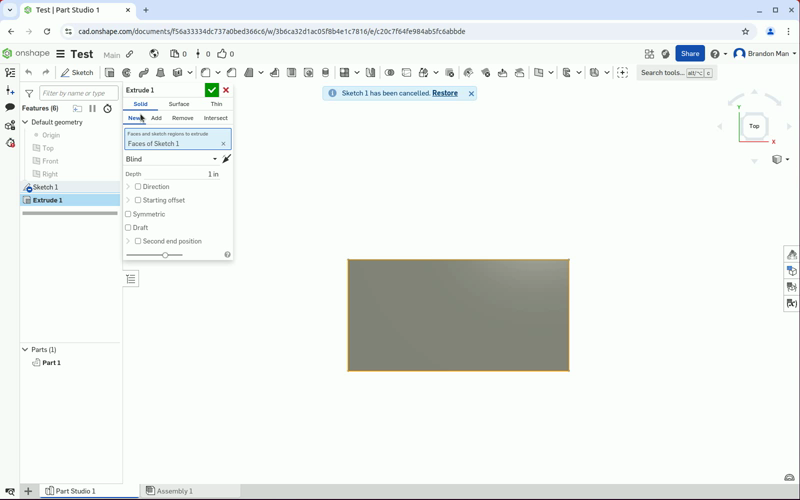
mouse_move(137, 120)
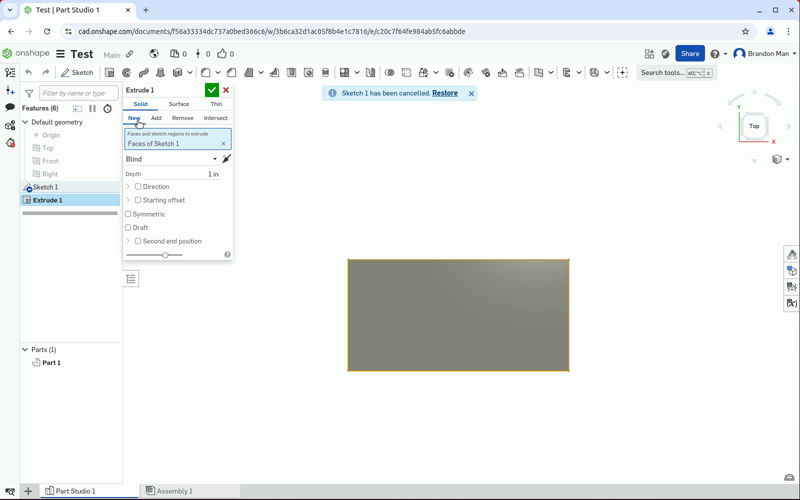
click(137, 120)
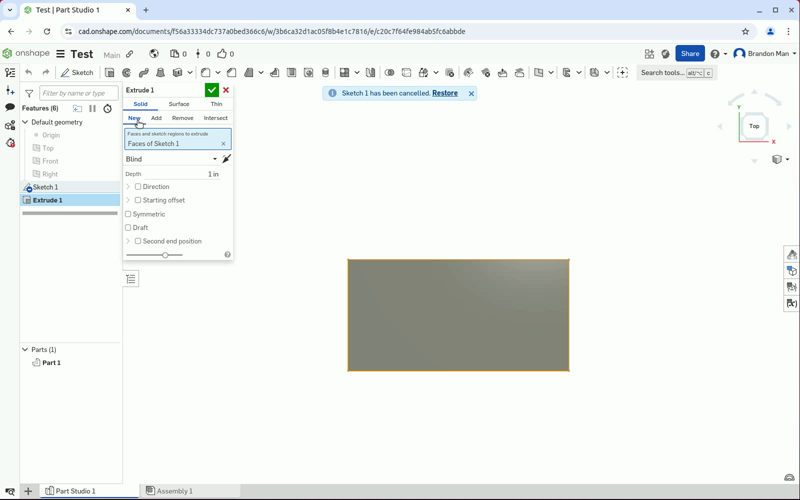
key(tab, 4)
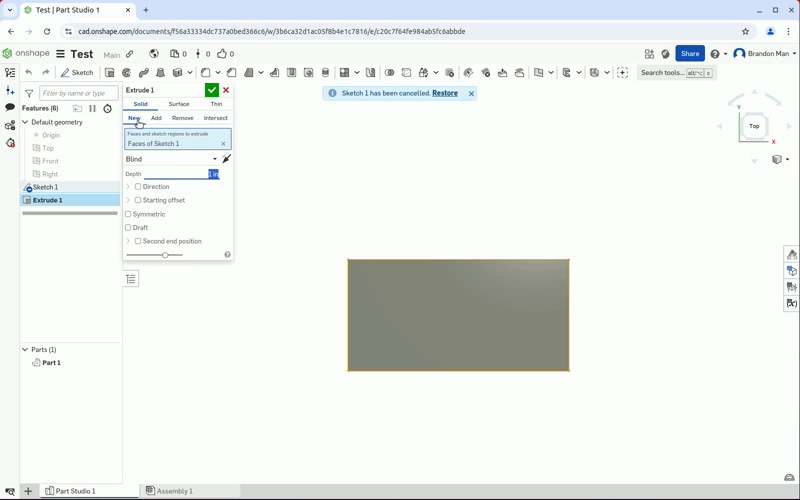
text(0.481)
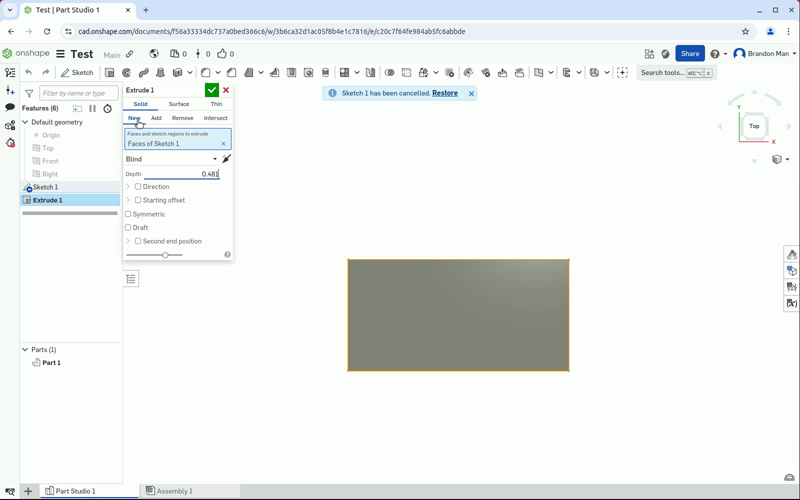
key(enter)
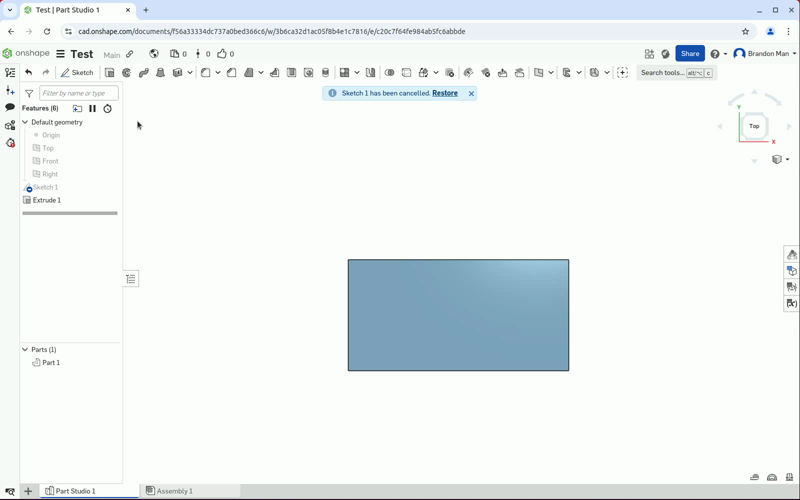
key(shift+h)
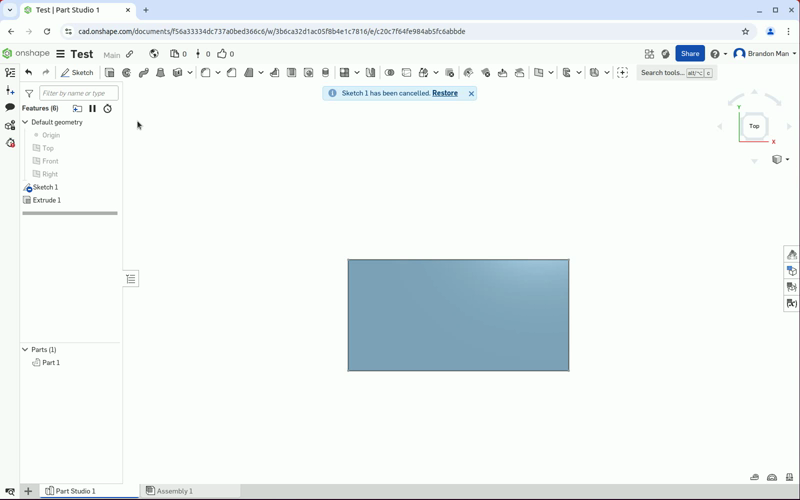
key(shift+h)
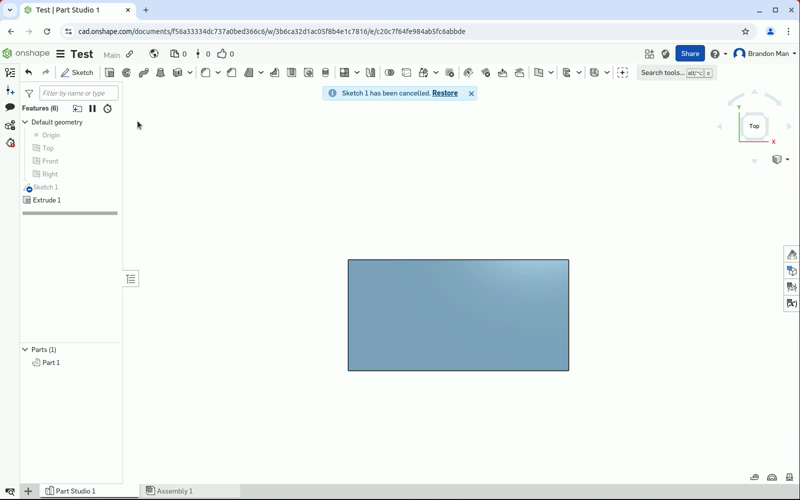
mouse_move(73, 189)
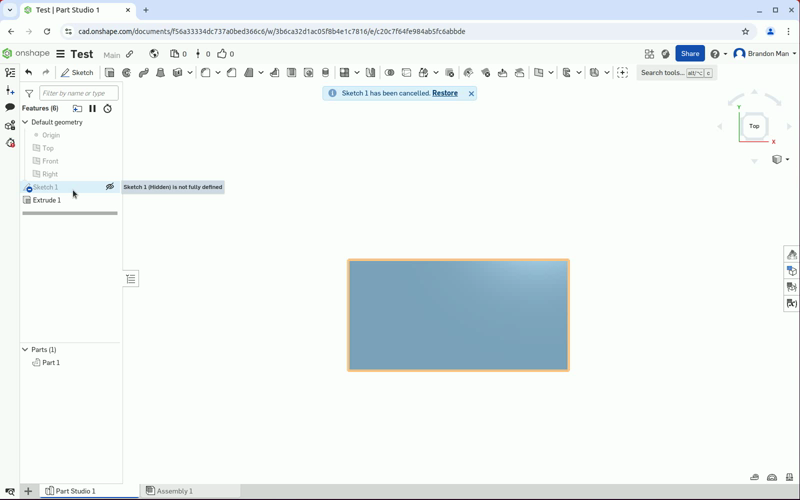
click(73, 189)
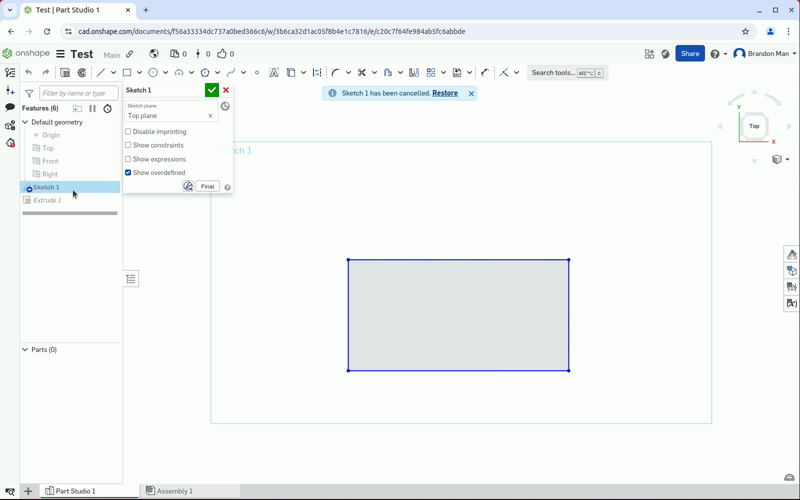
mouse_move(229, 92)
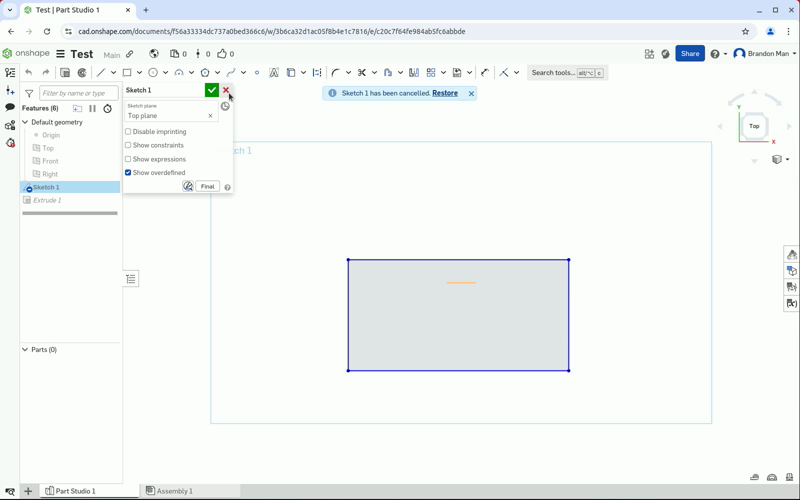
click(229, 92)
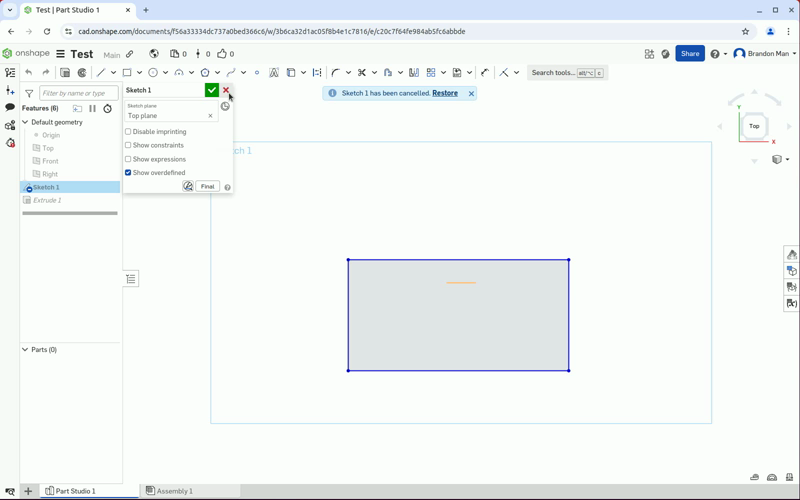
key(shift+s)
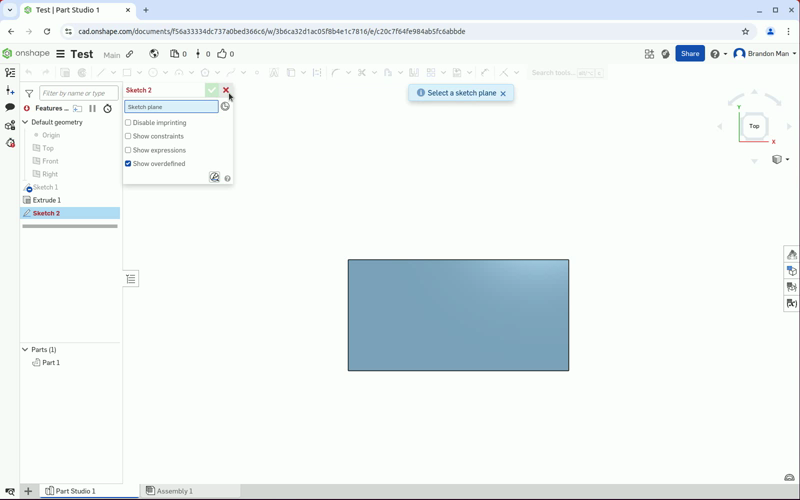
mouse_move(73, 150)
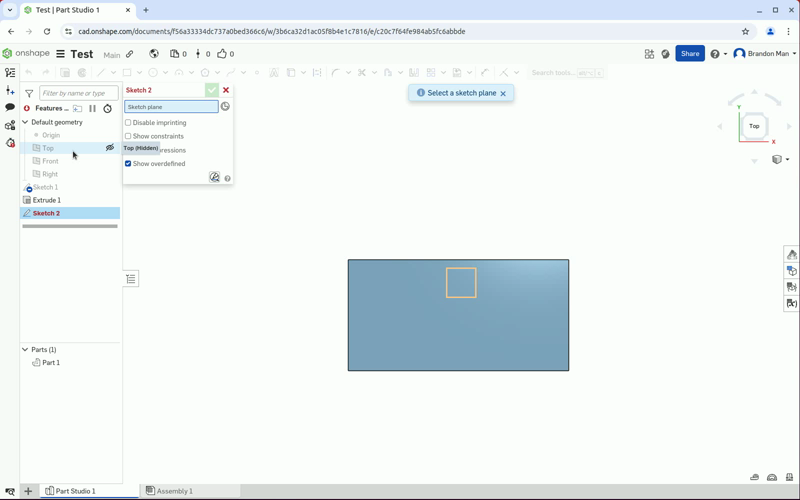
click(73, 150)
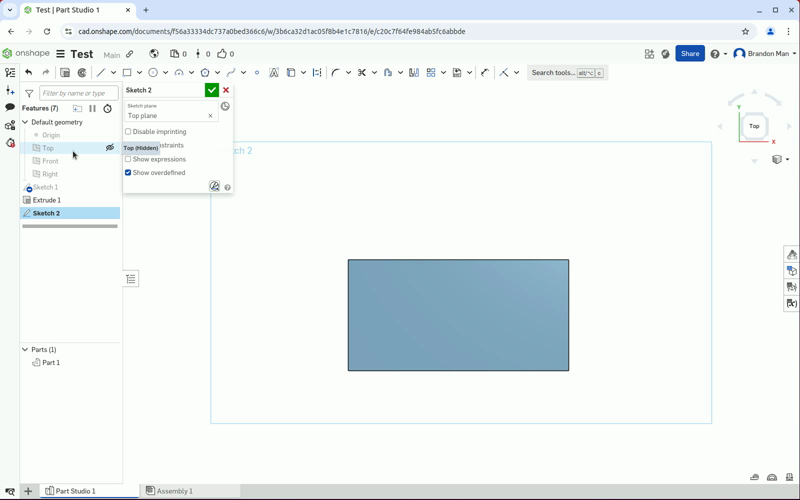
mouse_move(73, 352)
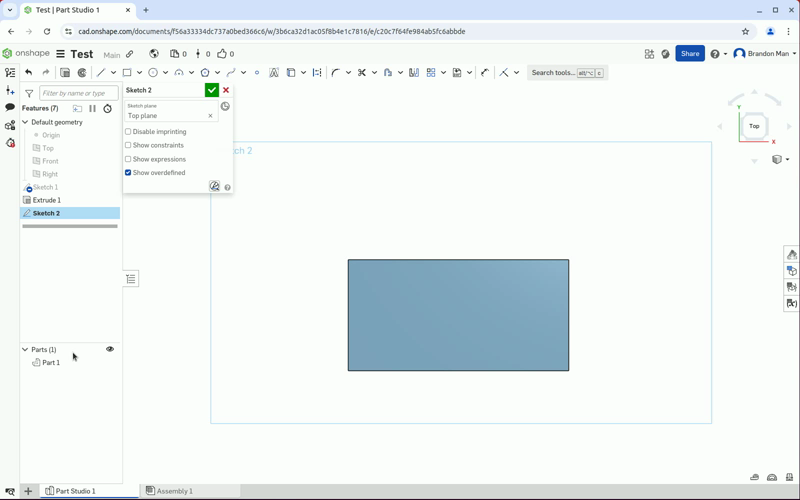
key(y)
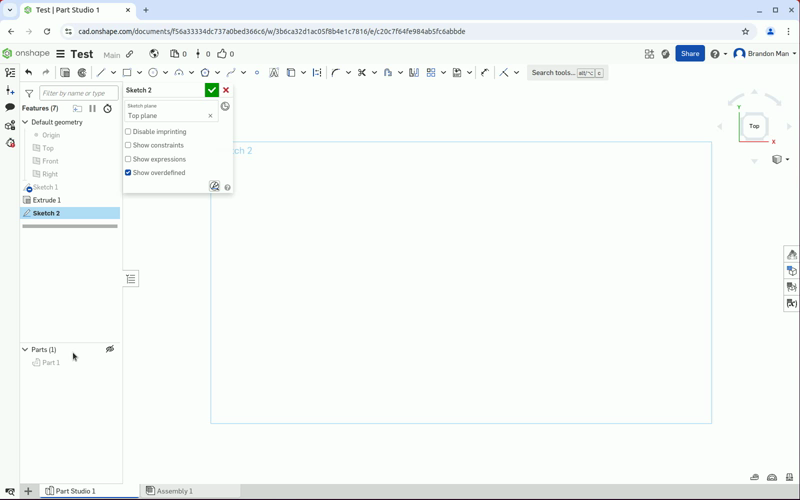
key(l)
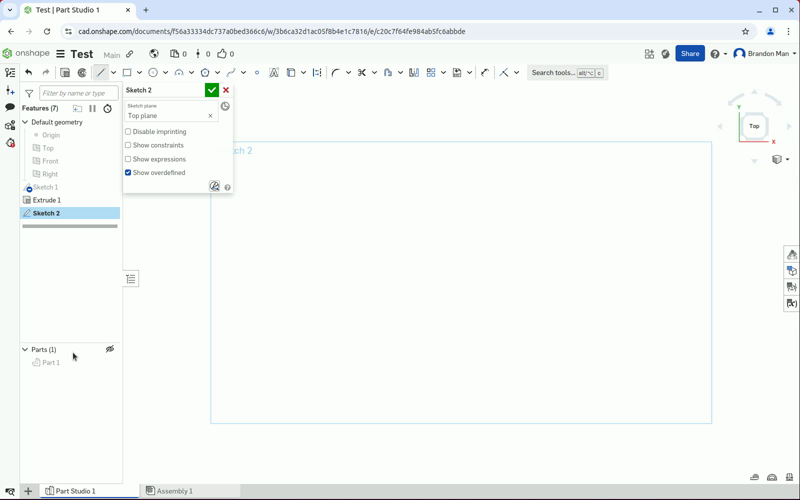
key_down(shift)
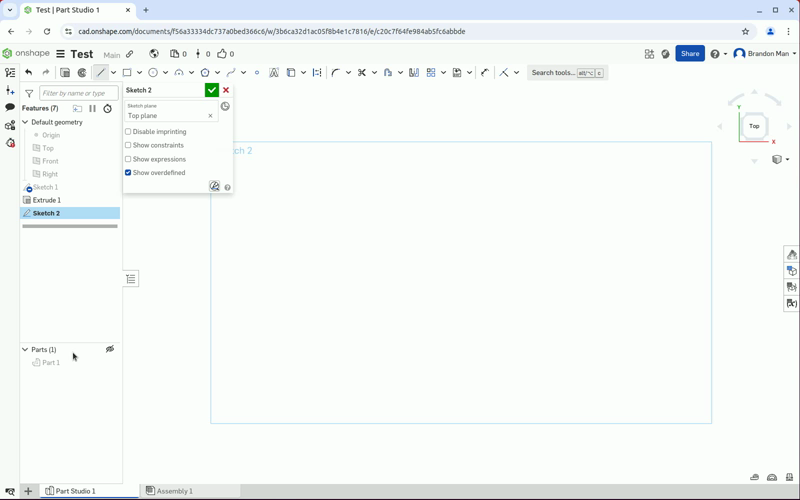
mouse_move(353, 275)
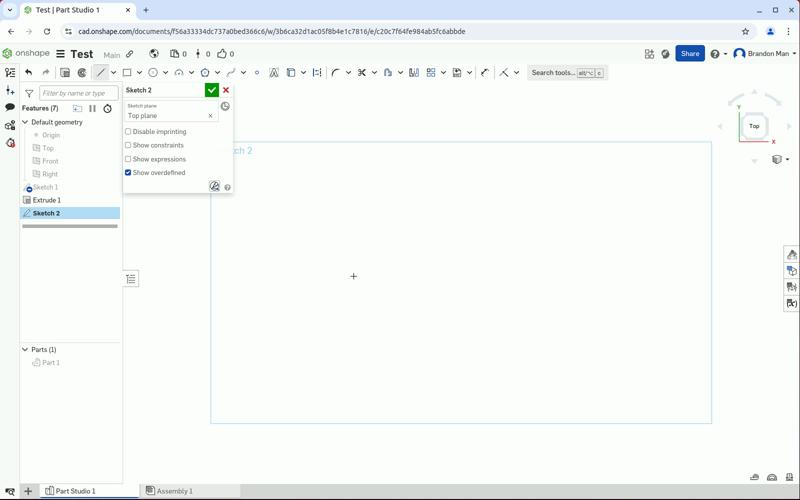
click(353, 275)
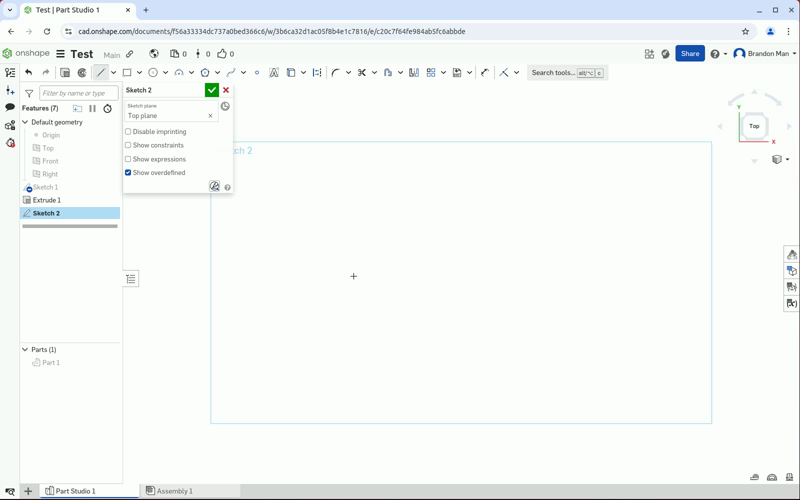
key_up(shift)
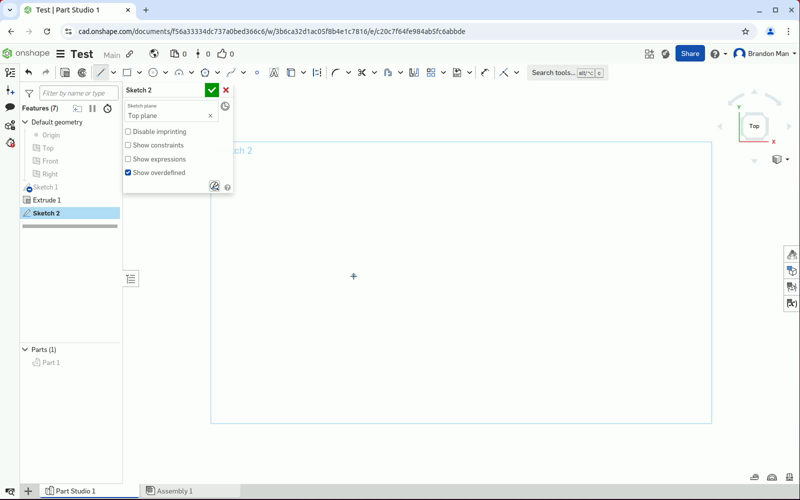
key_down(shift)
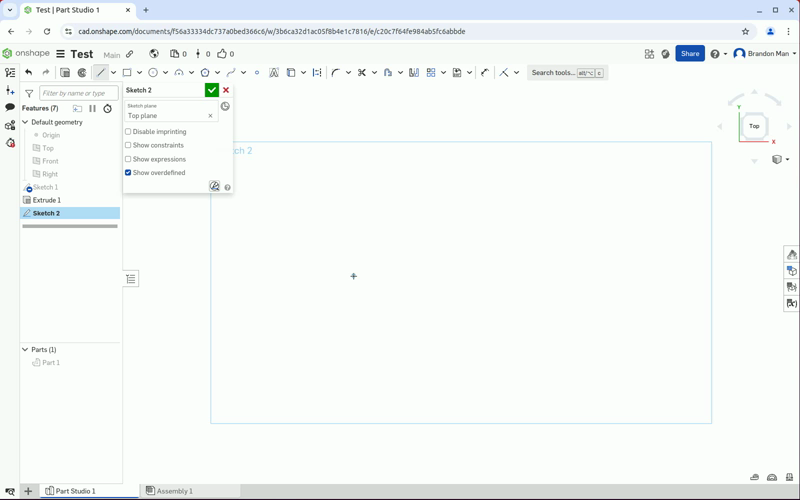
mouse_move(383, 275)
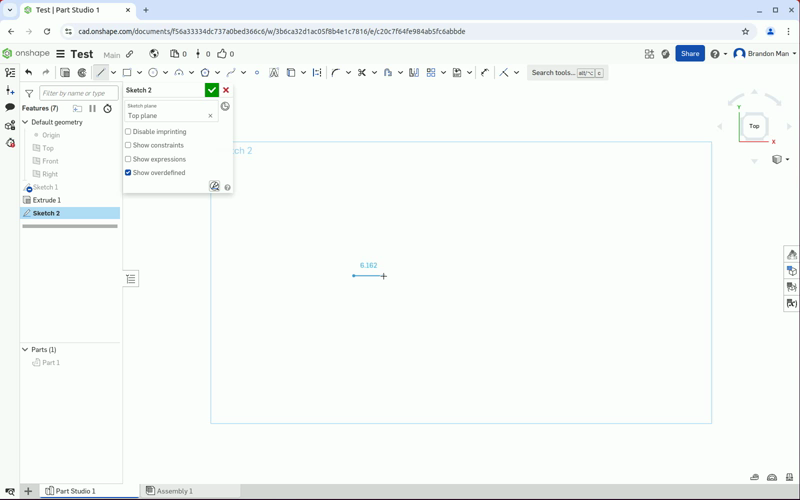
mouse_move(365, 275)
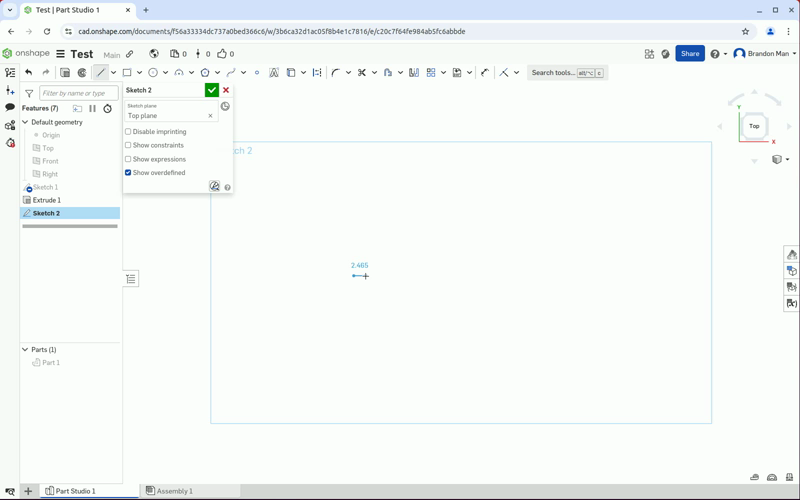
click(365, 275)
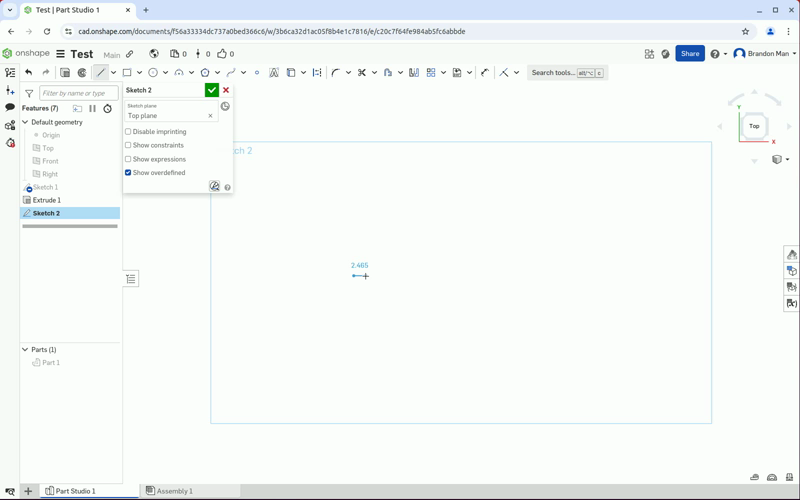
key_up(shift)
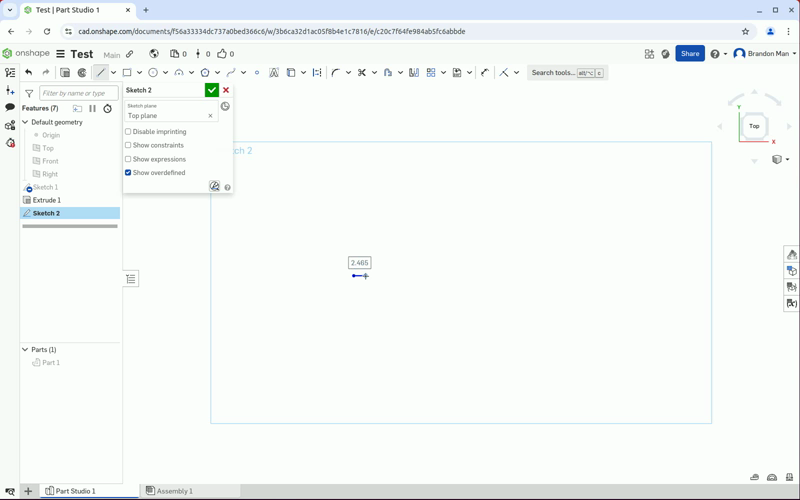
key_down(shift)
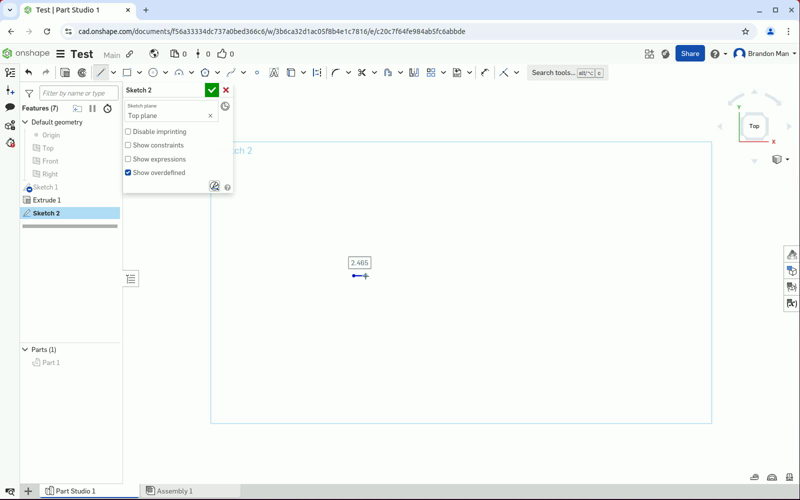
mouse_move(395, 275)
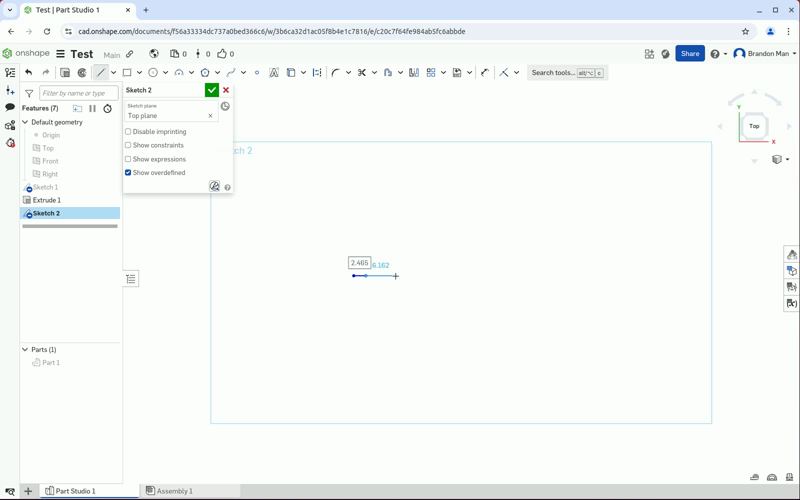
mouse_move(365, 264)
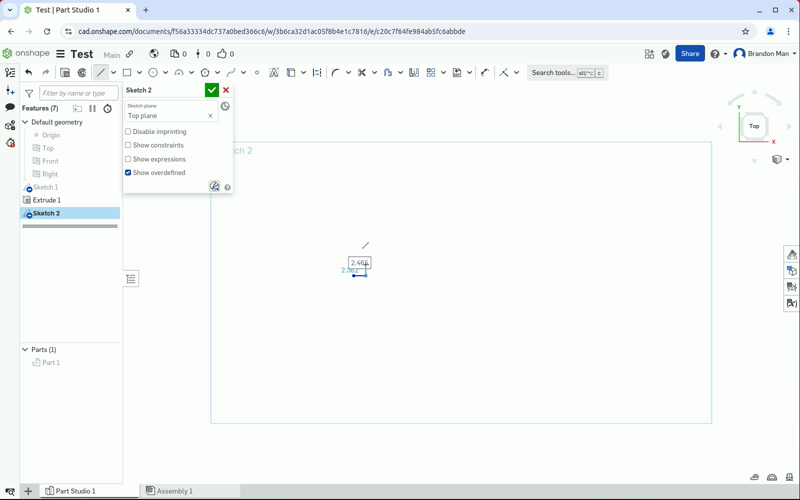
click(365, 264)
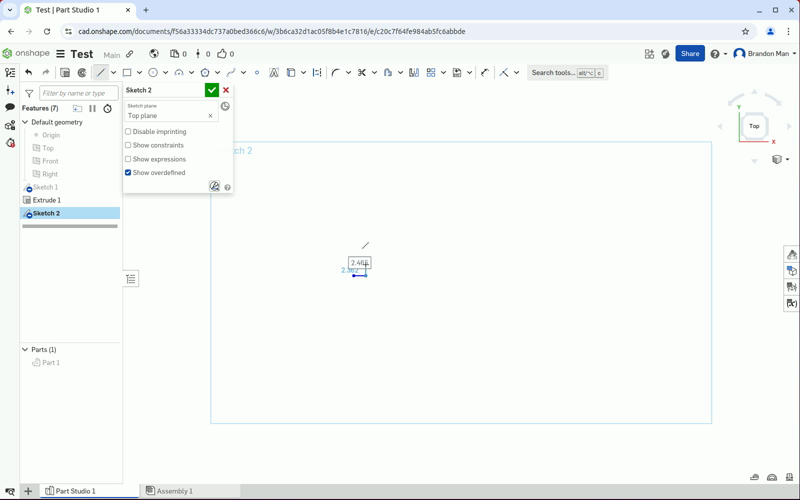
key_up(shift)
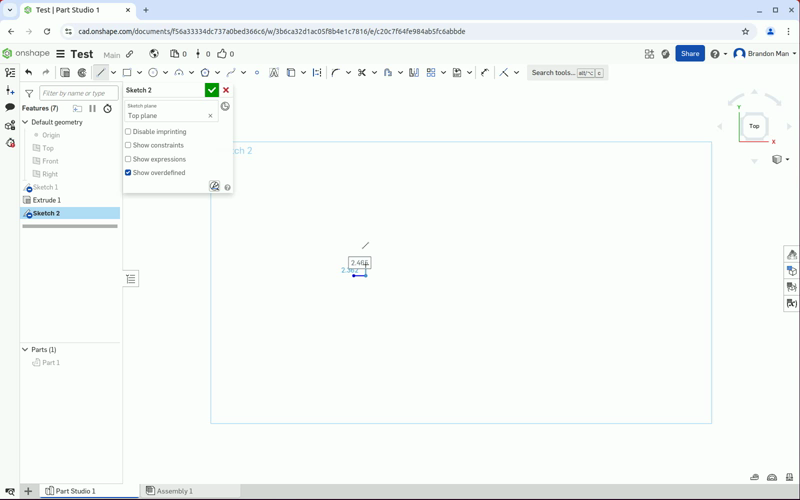
key_down(shift)
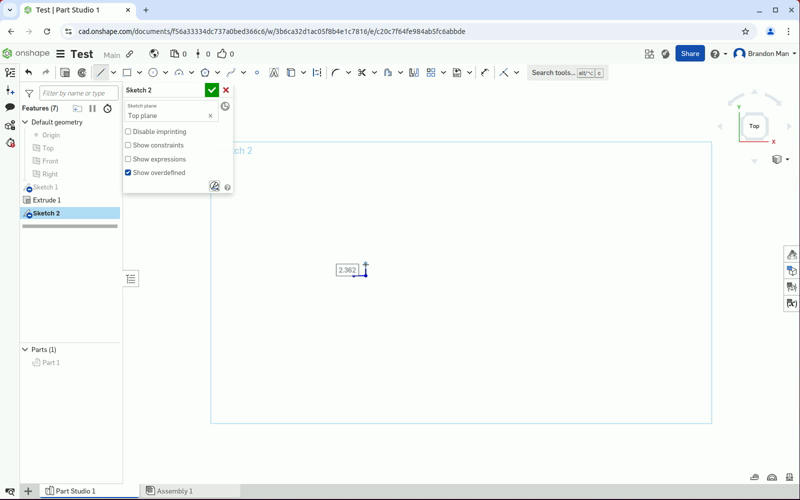
mouse_move(395, 264)
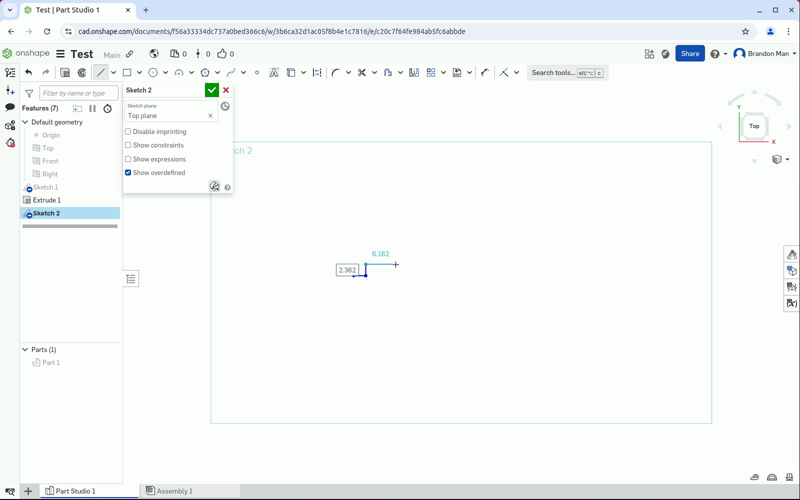
mouse_move(353, 264)
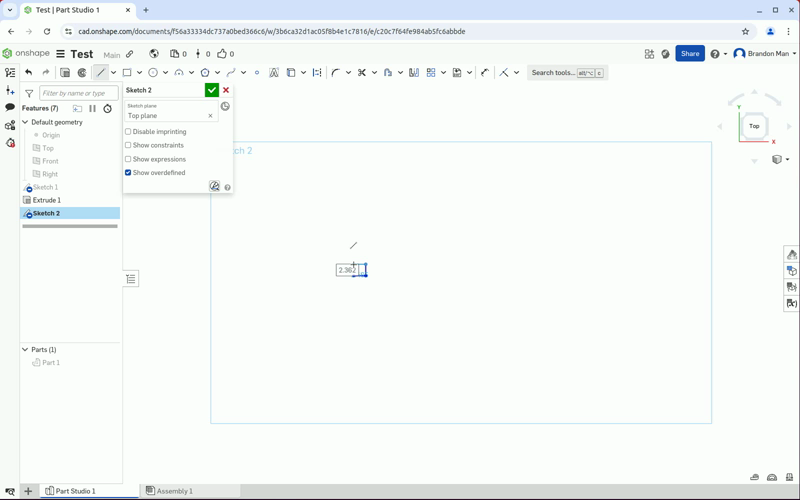
click(353, 264)
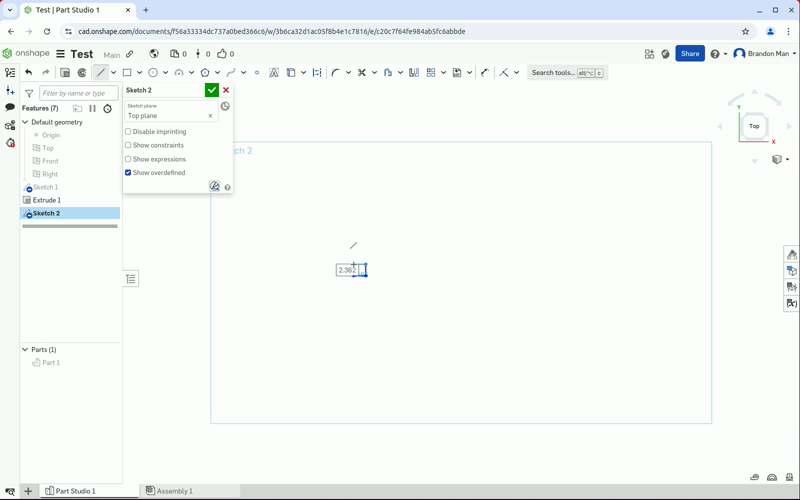
key_up(shift)
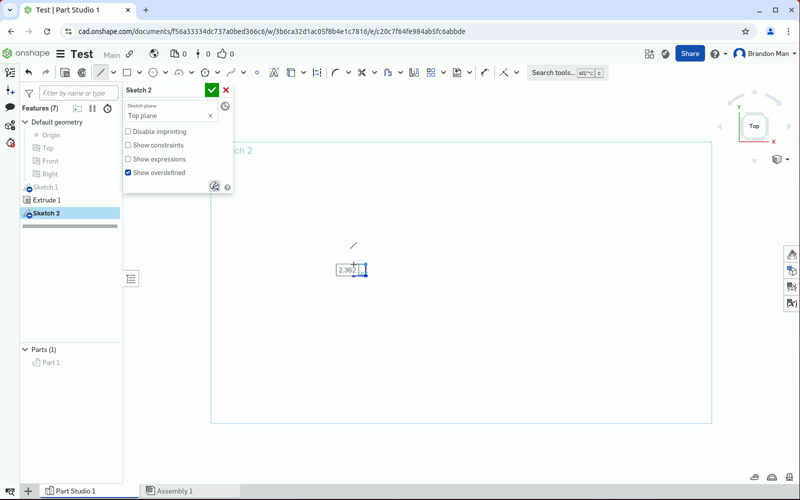
mouse_move(383, 264)
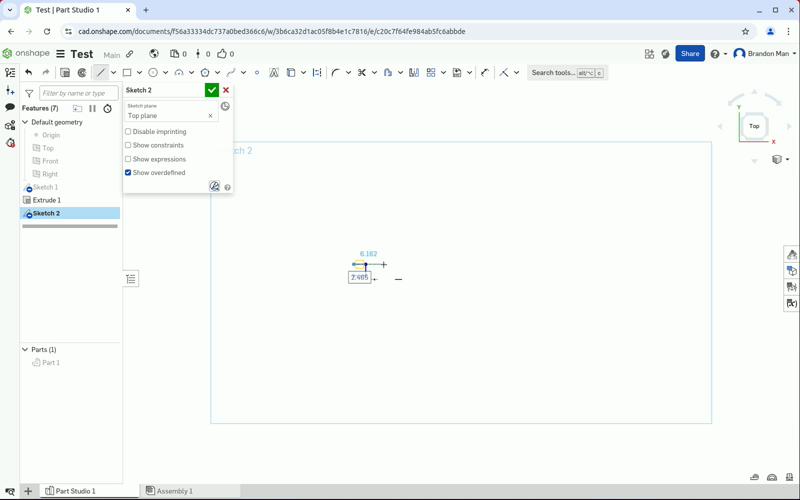
key_down(shift)
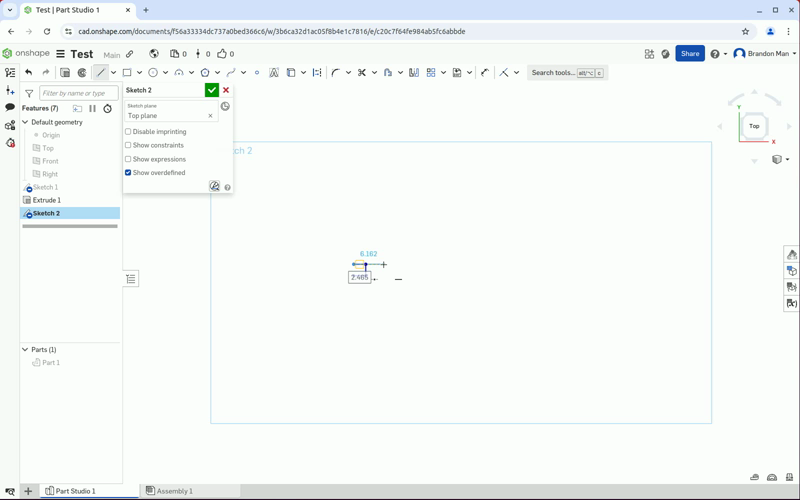
mouse_move(353, 275)
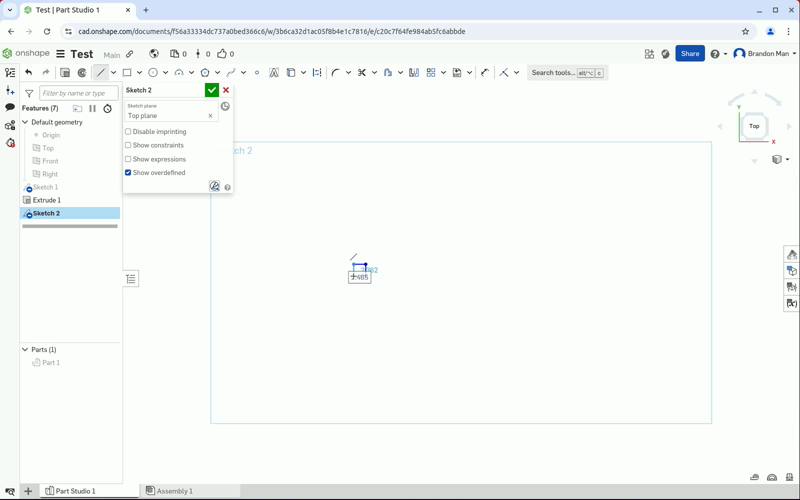
key_up(shift)
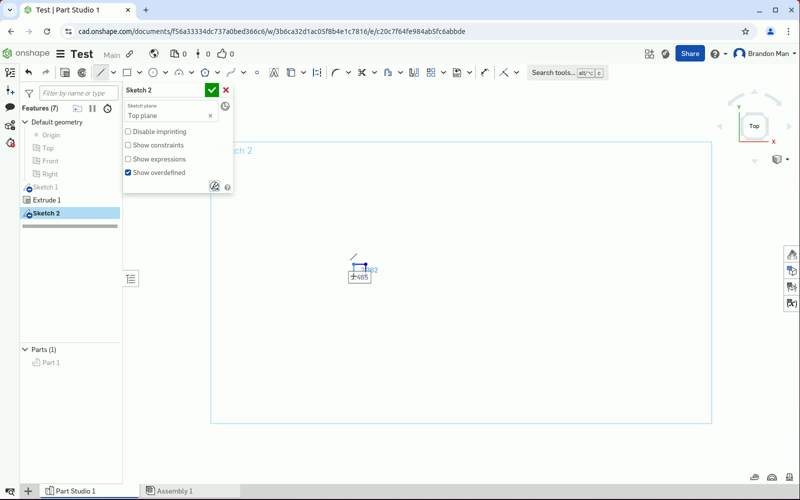
click(353, 275)
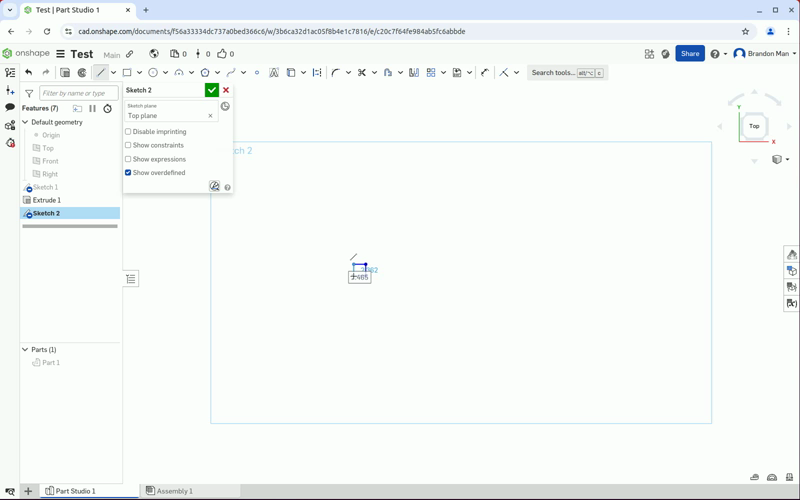
key(esc)
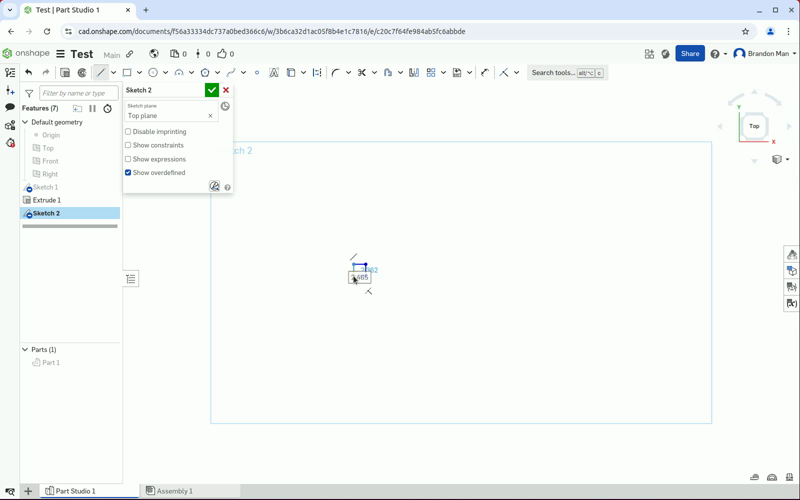
mouse_move(358, 268)
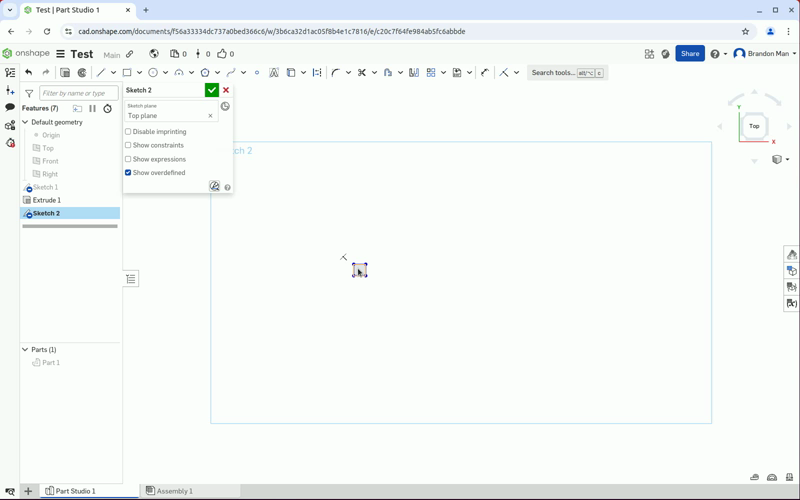
scroll(6)
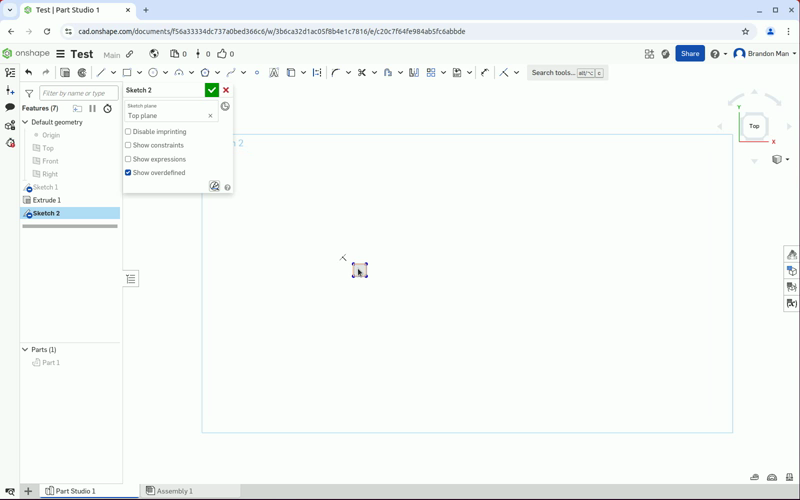
scroll(6)
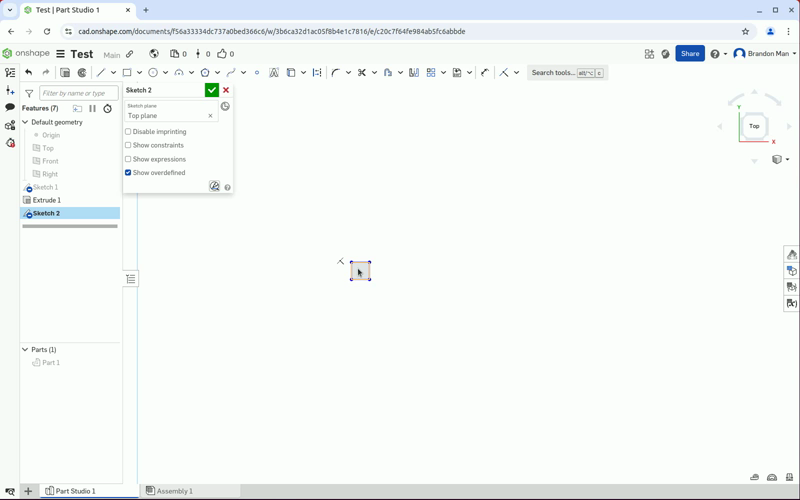
scroll(6)
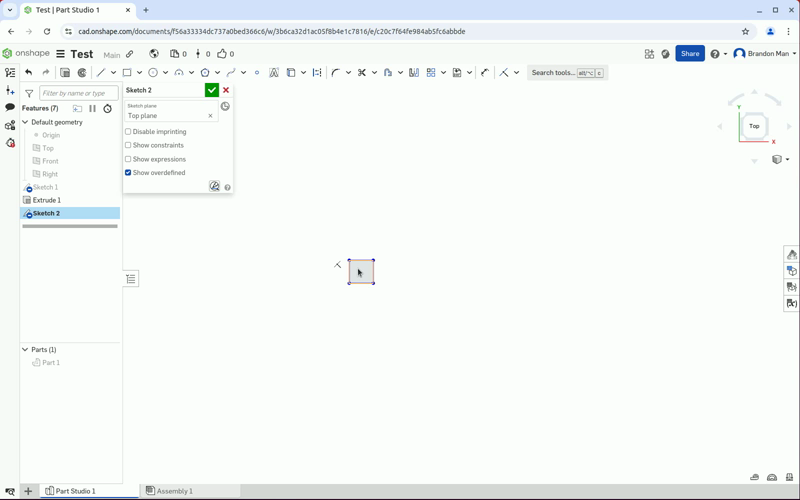
scroll(6)
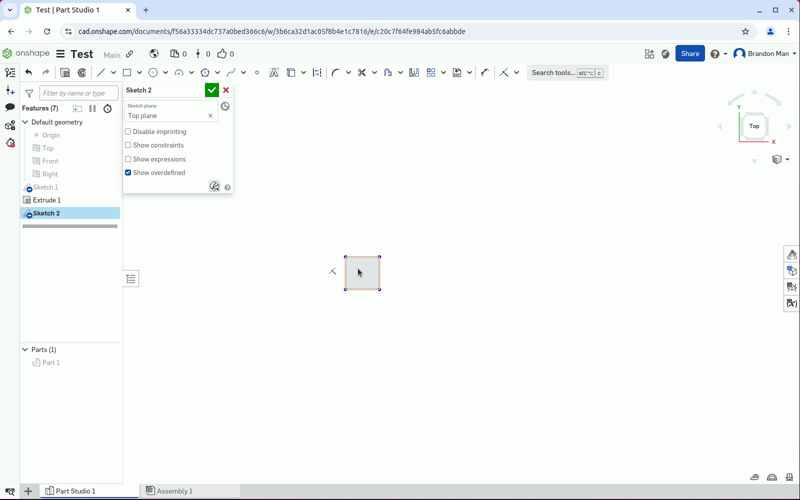
scroll(6)
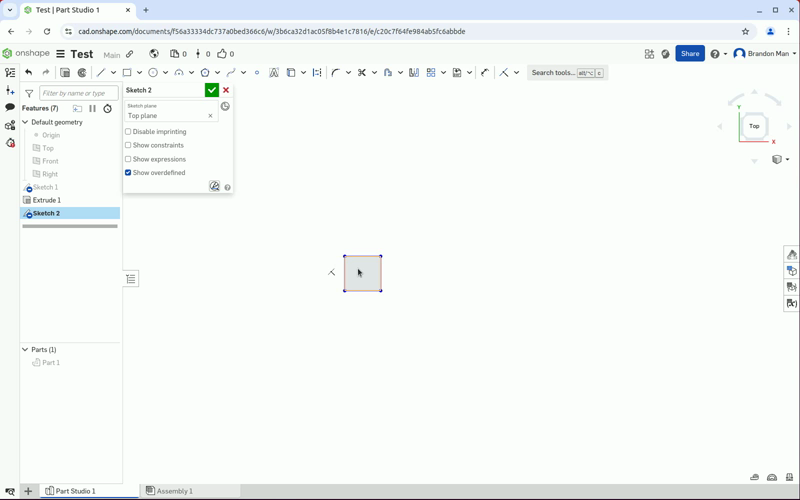
scroll(6)
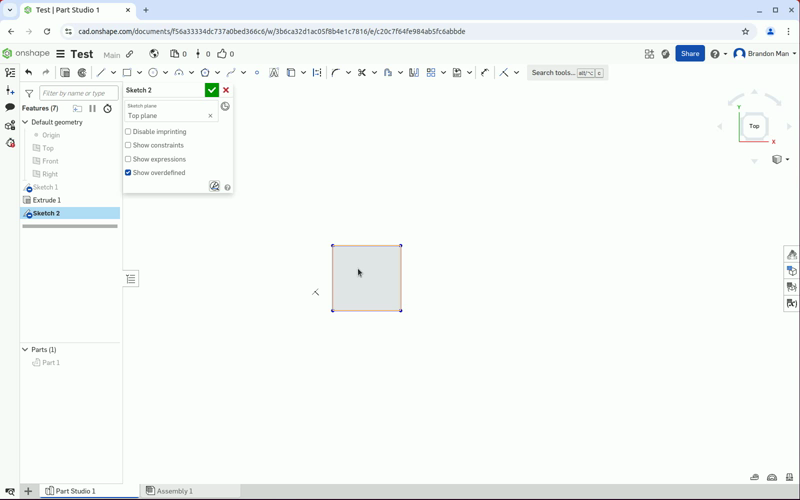
scroll(6)
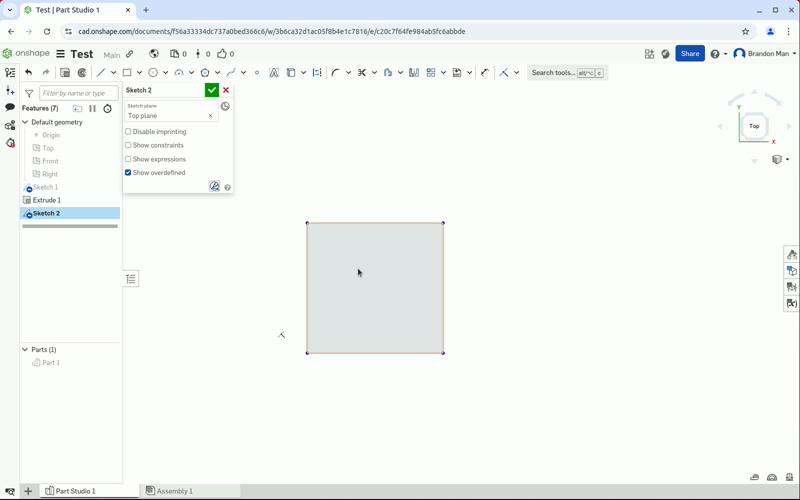
click(358, 268)
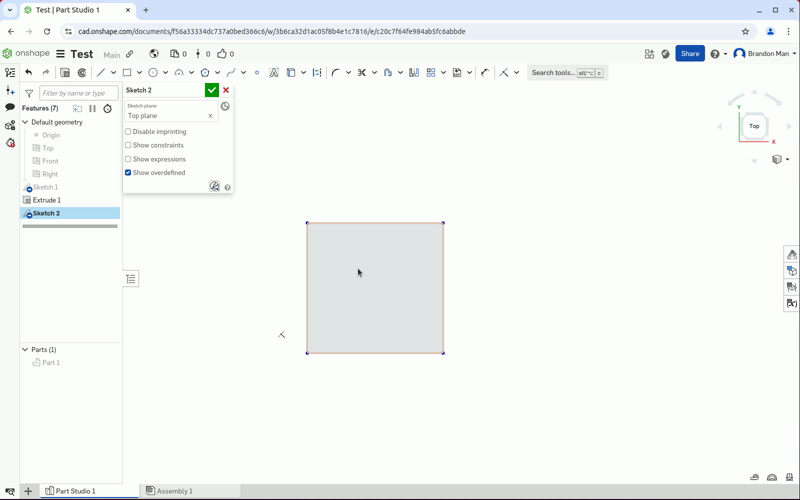
scroll(-6)
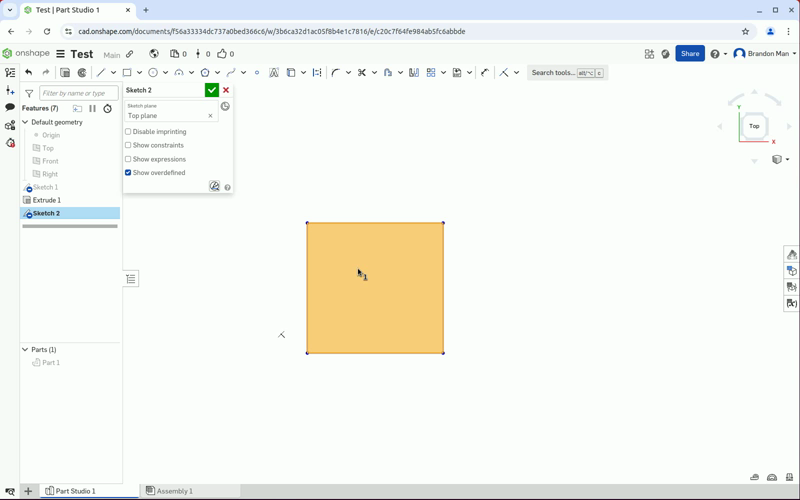
scroll(-6)
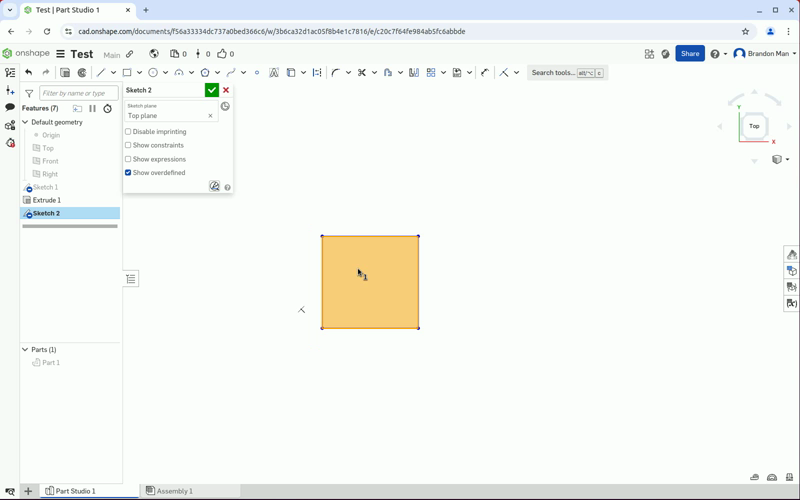
scroll(-6)
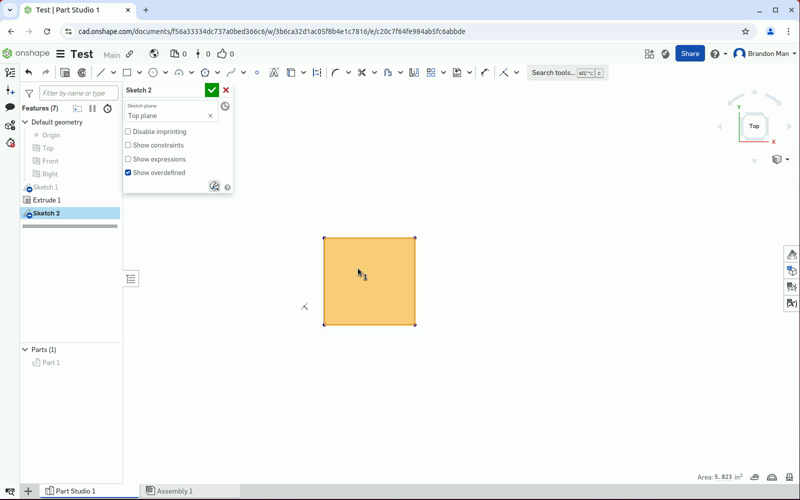
scroll(-6)
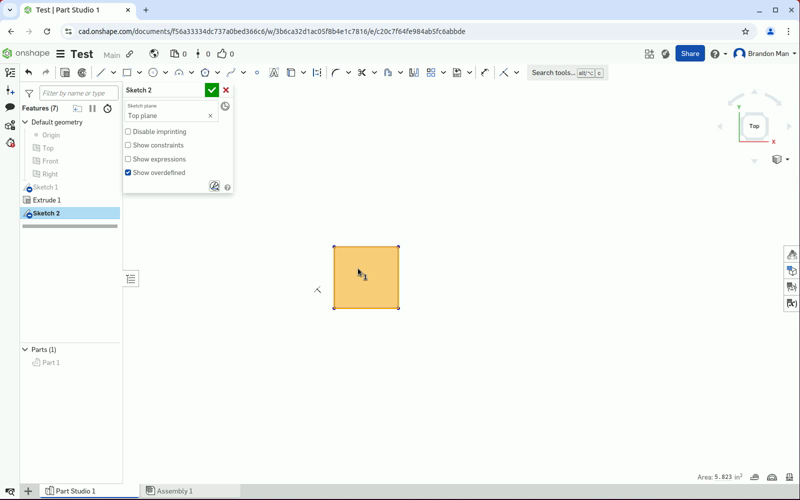
scroll(-6)
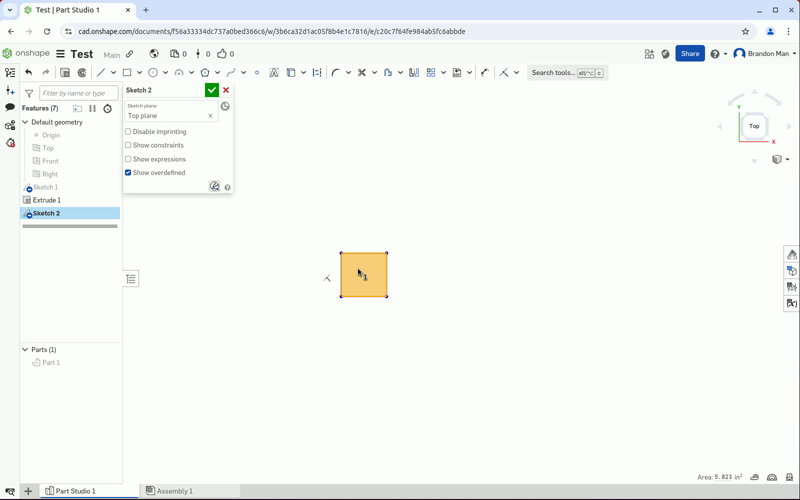
scroll(-6)
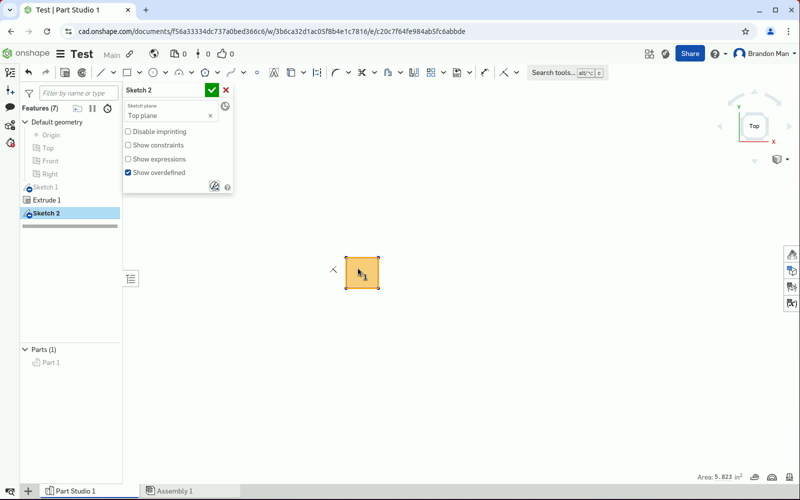
scroll(-6)
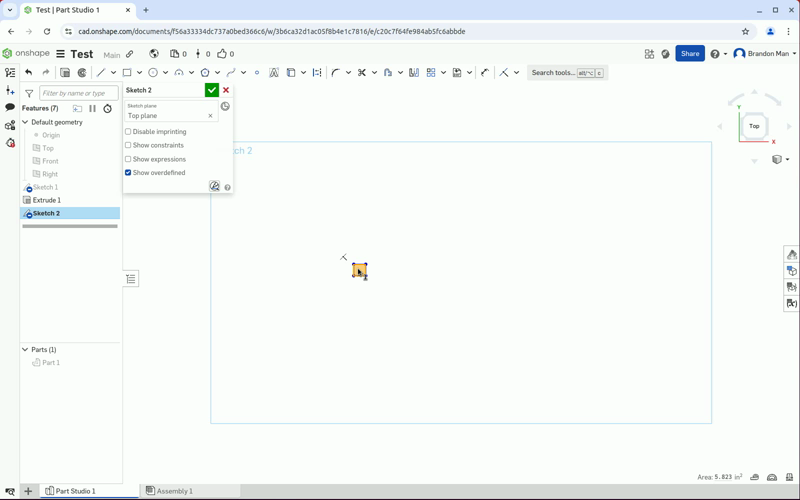
mouse_move(73, 352)
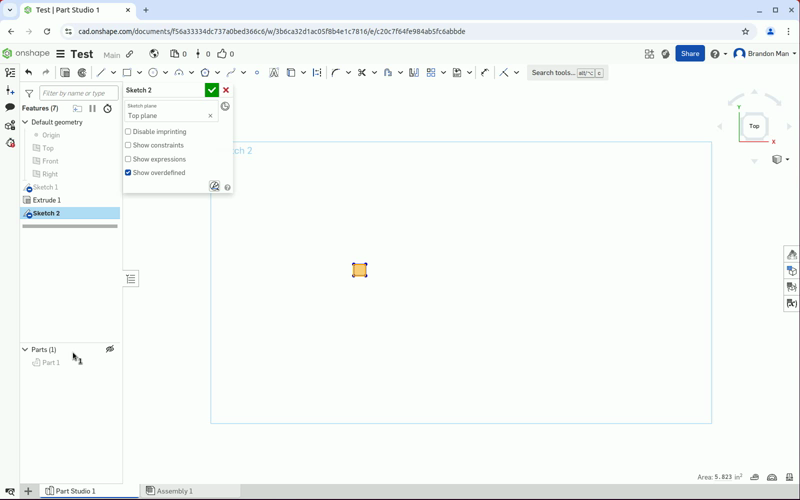
key(shift+y)
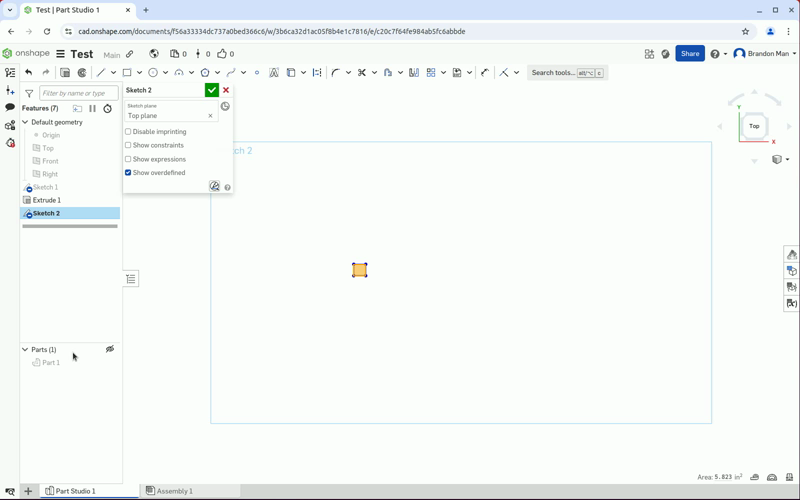
key(shift+e)
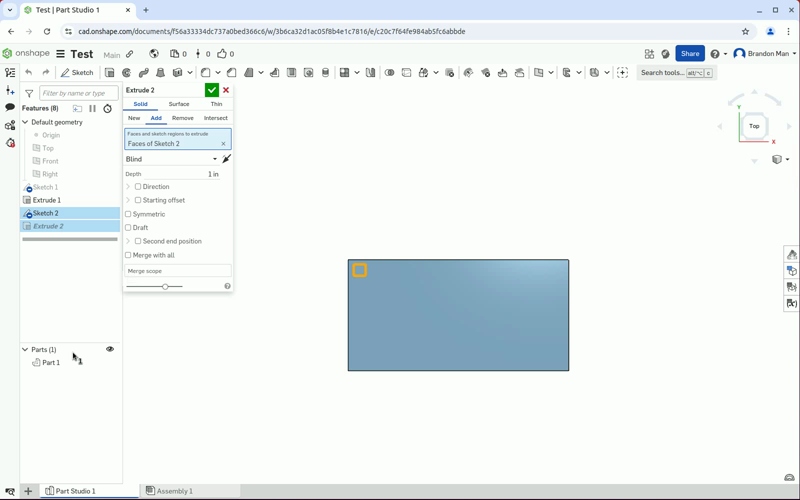
mouse_move(143, 106)
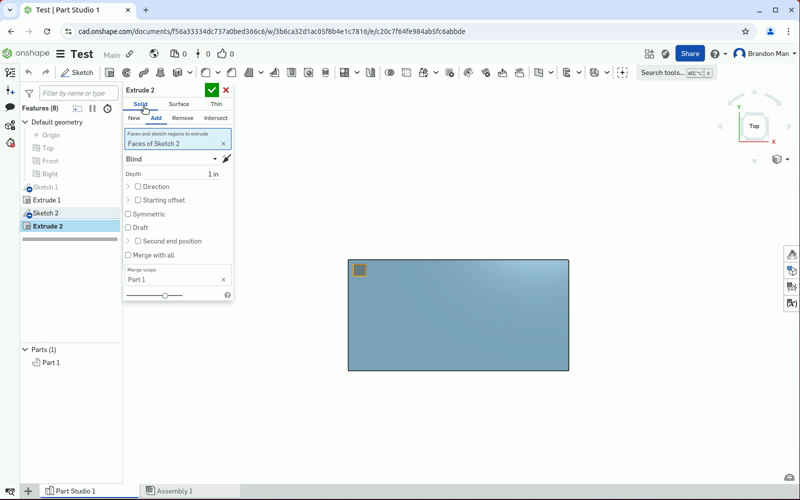
click(143, 106)
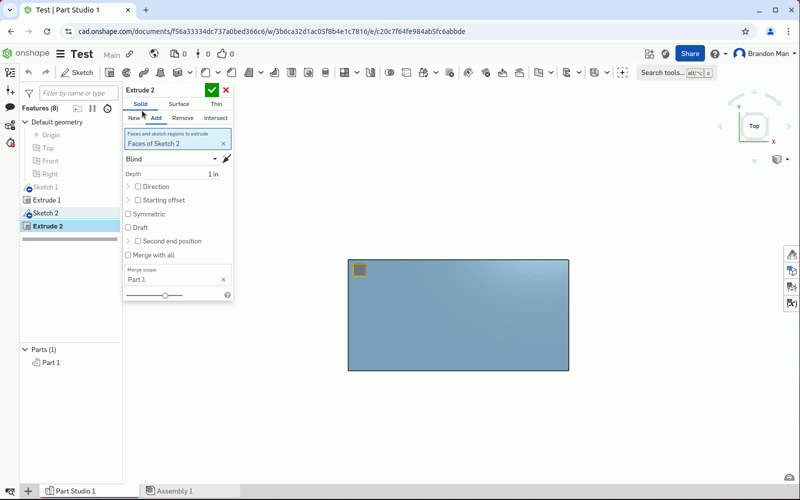
mouse_move(137, 120)
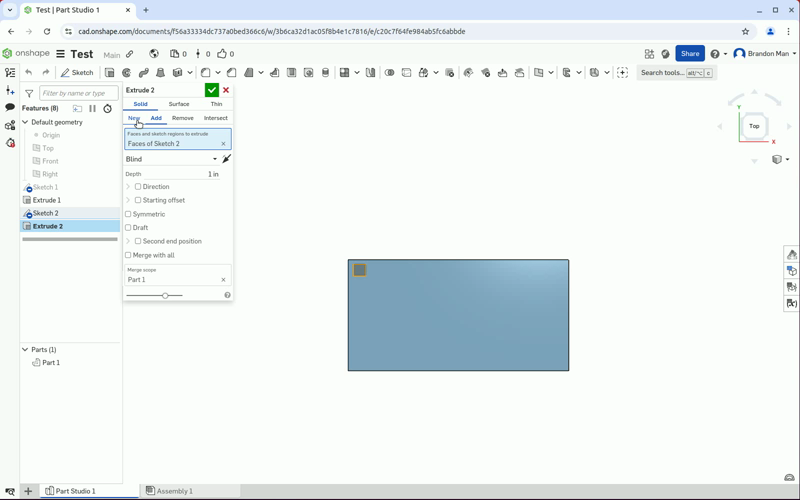
click(137, 120)
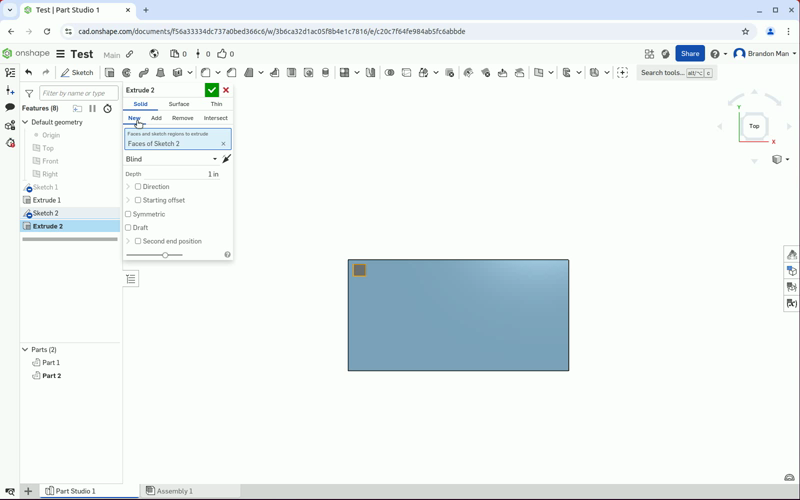
key(tab, 4)
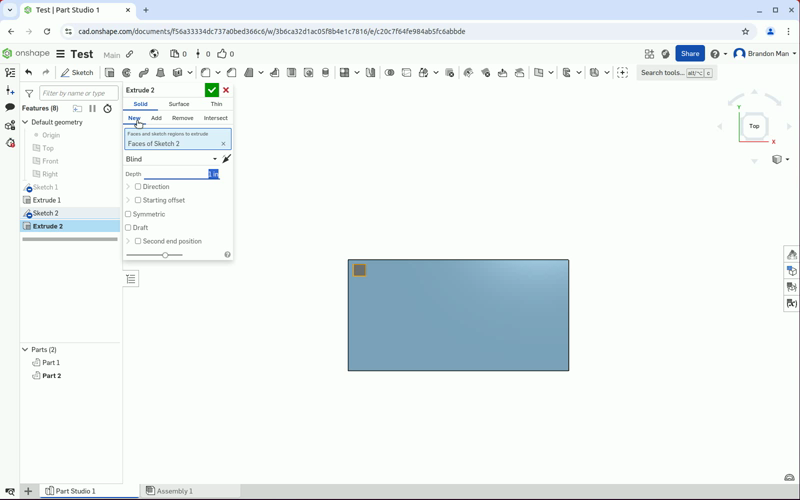
text(15.887)
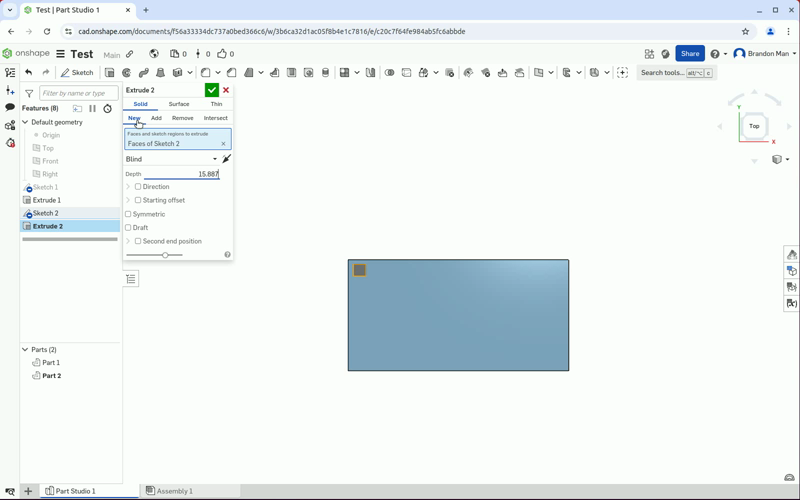
key(enter)
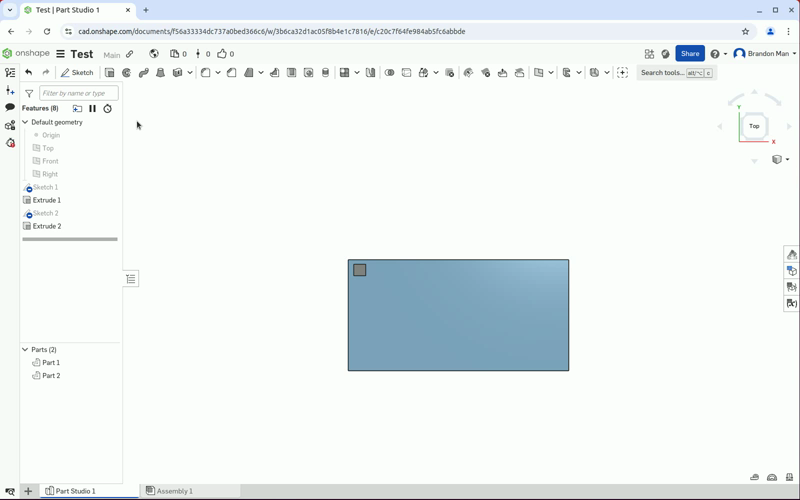
key(shift+h)
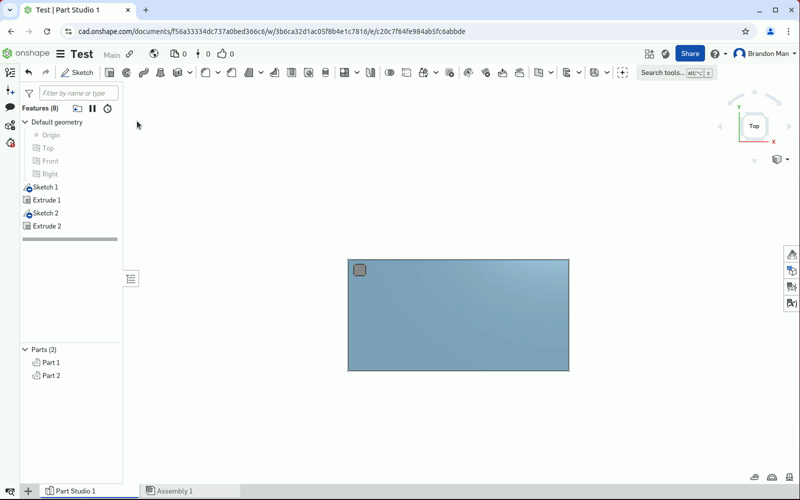
key(shift+h)
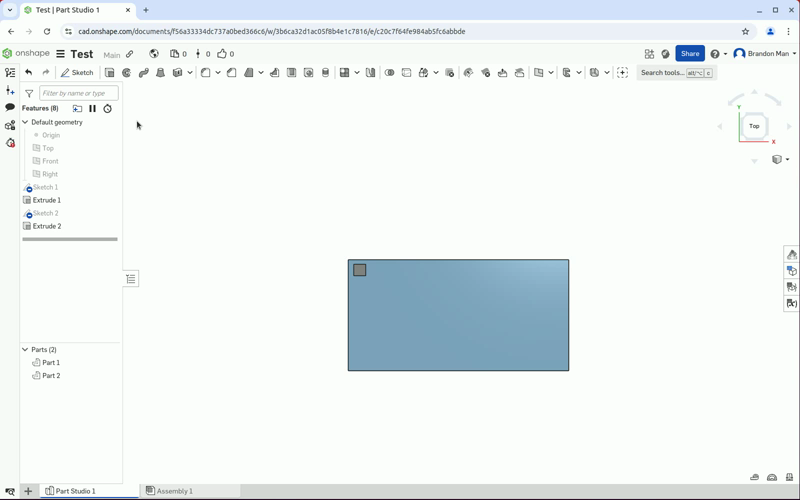
mouse_move(73, 189)
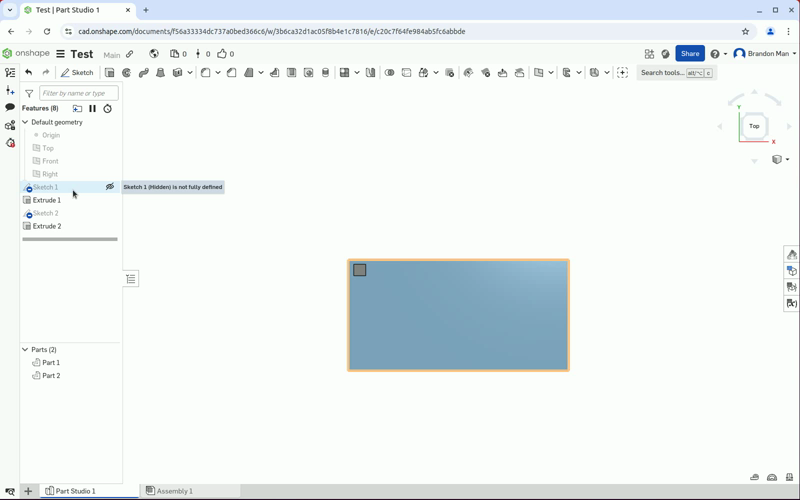
click(73, 189)
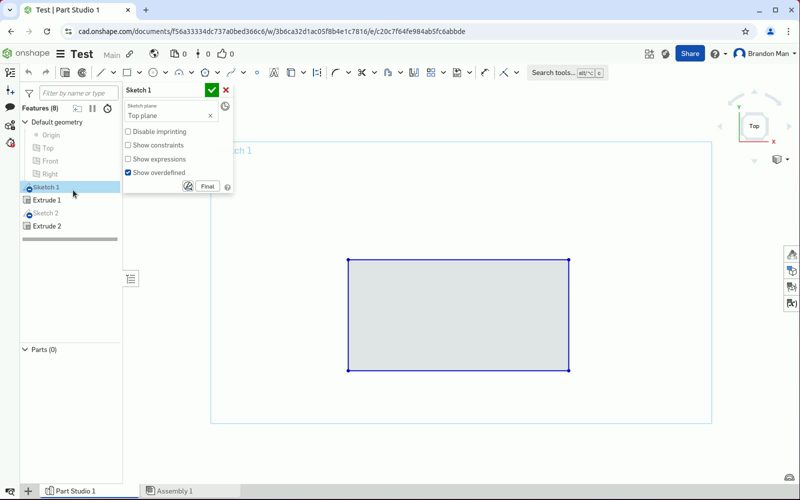
mouse_move(229, 92)
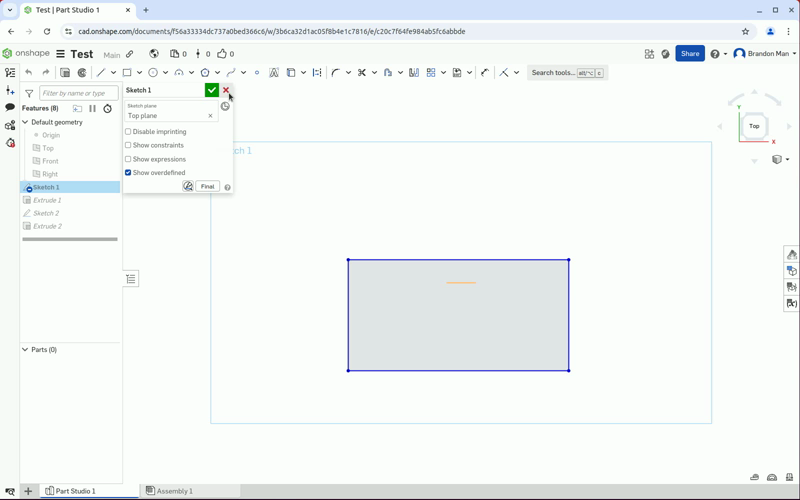
click(229, 92)
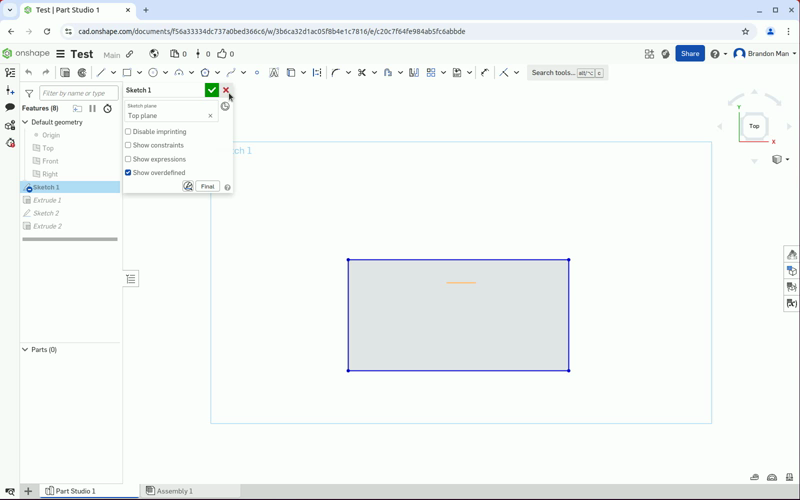
key(shift+s)
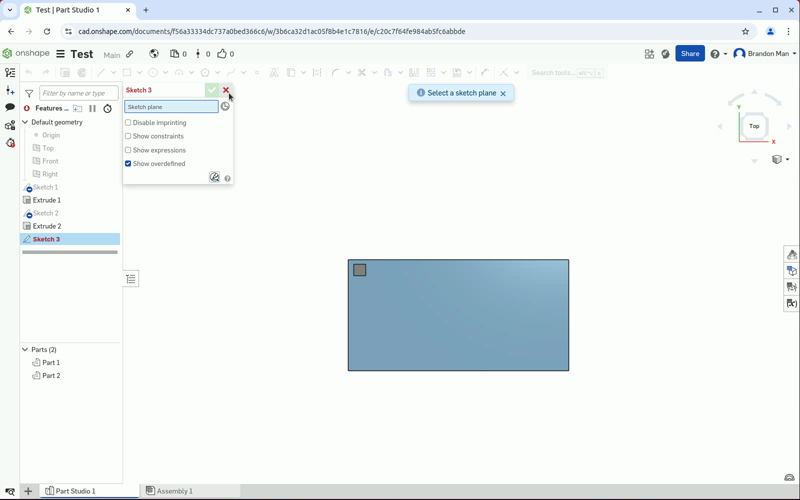
mouse_move(73, 150)
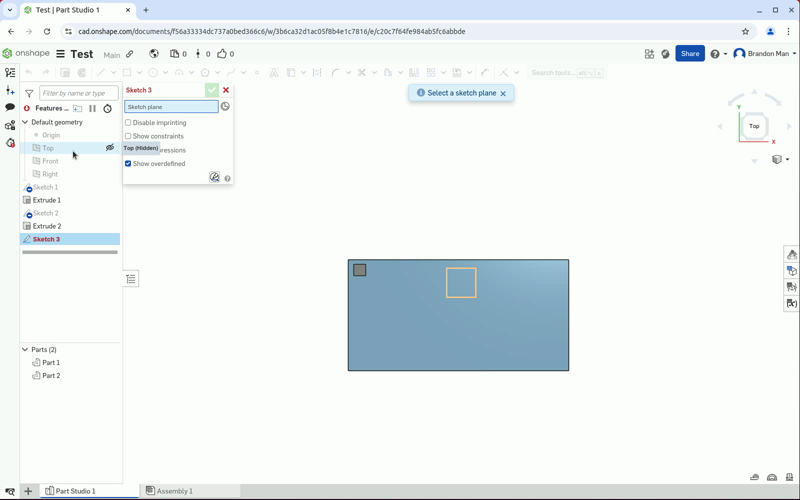
click(73, 150)
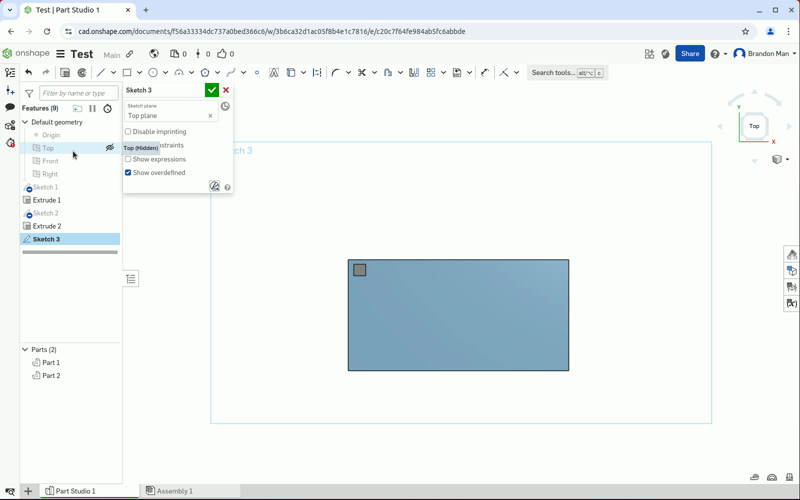
mouse_move(73, 352)
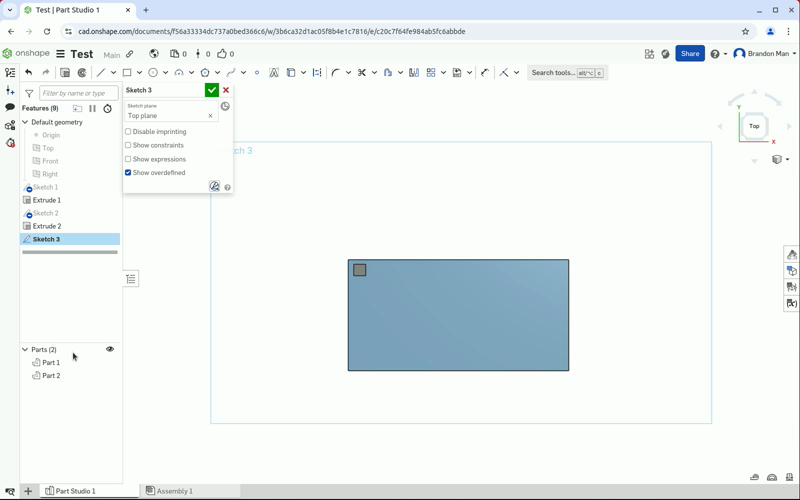
key(y)
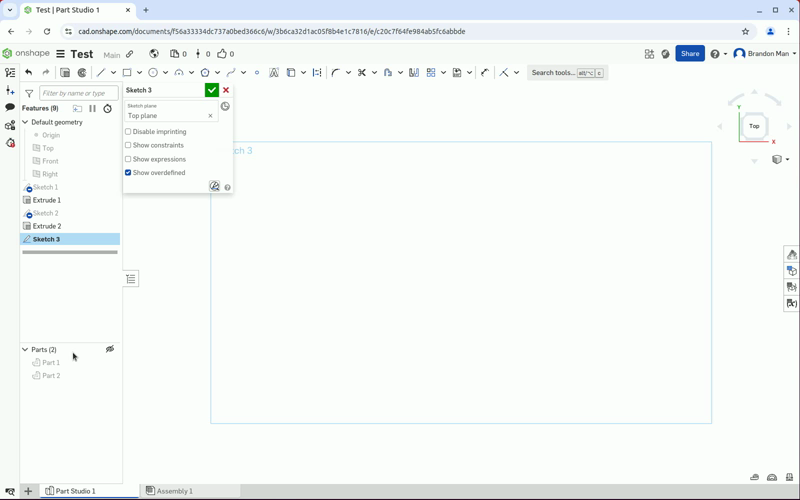
key(l)
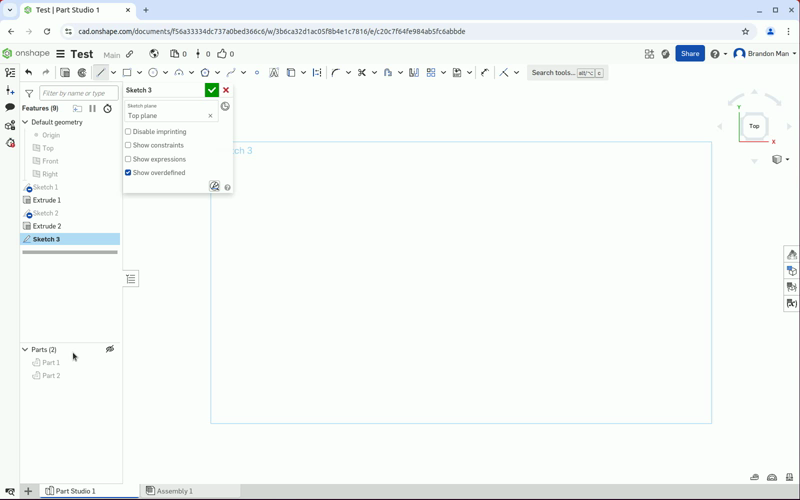
key_down(shift)
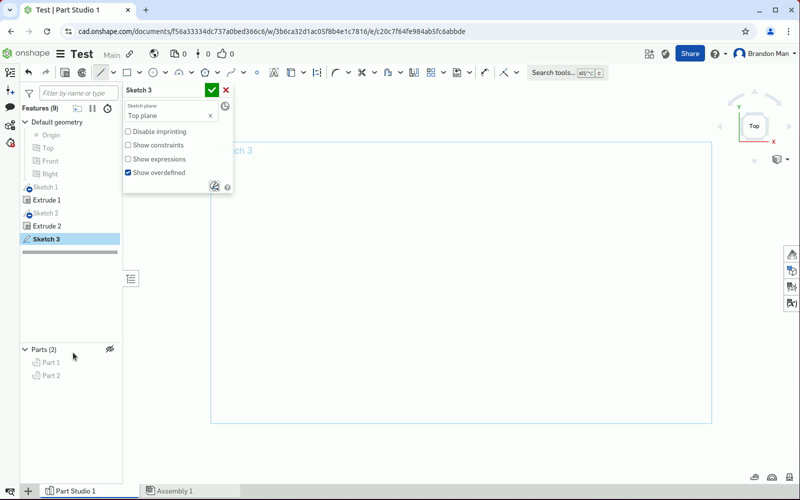
mouse_move(353, 365)
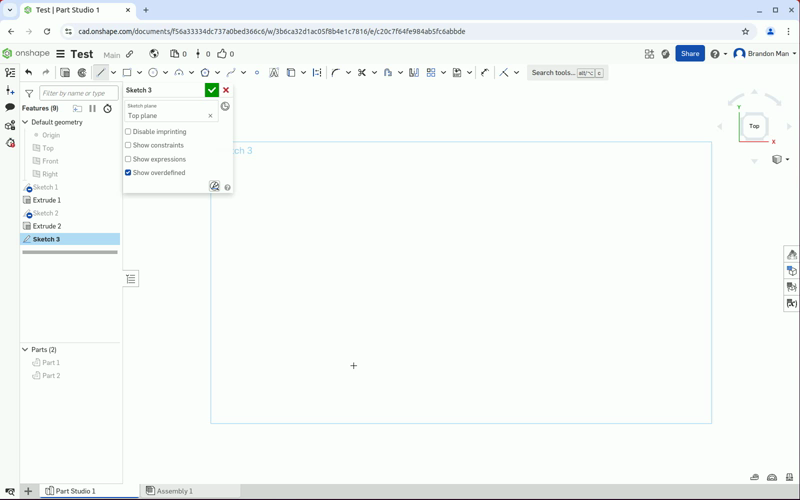
click(353, 365)
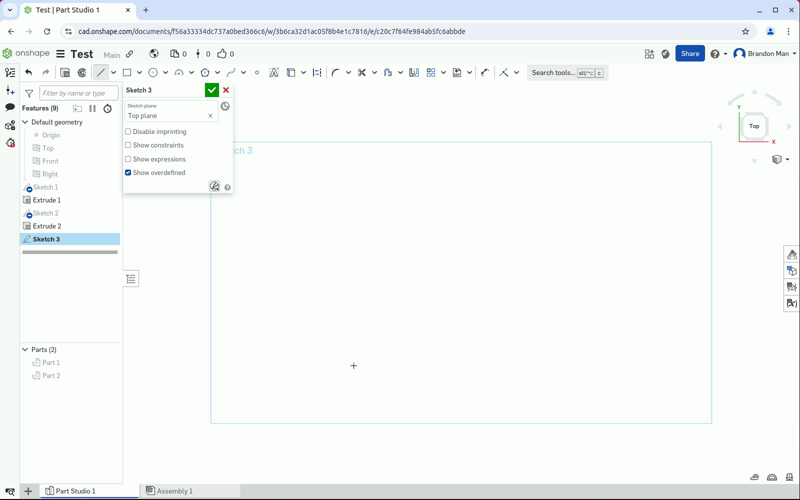
key_up(shift)
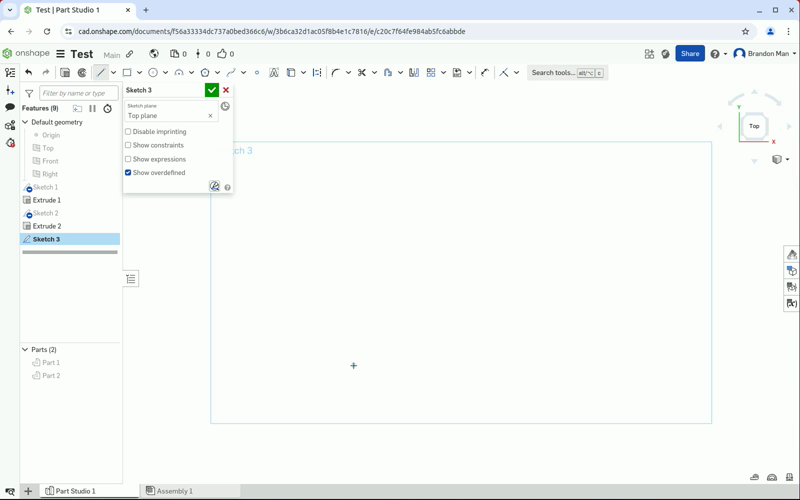
key_down(shift)
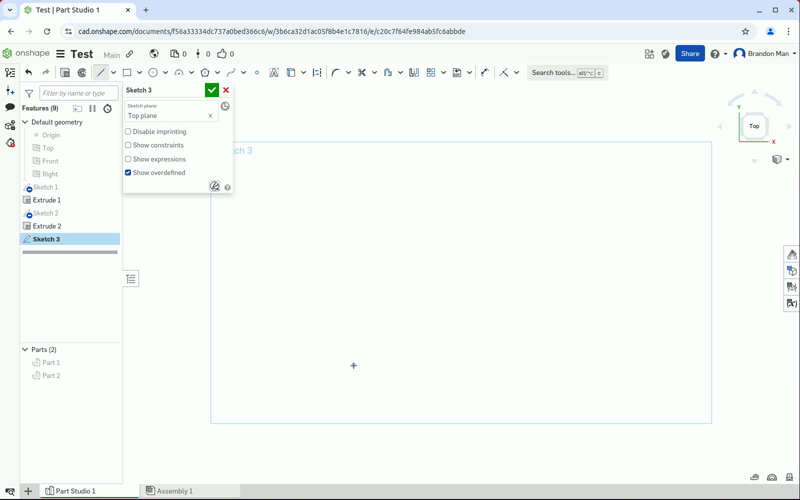
mouse_move(383, 365)
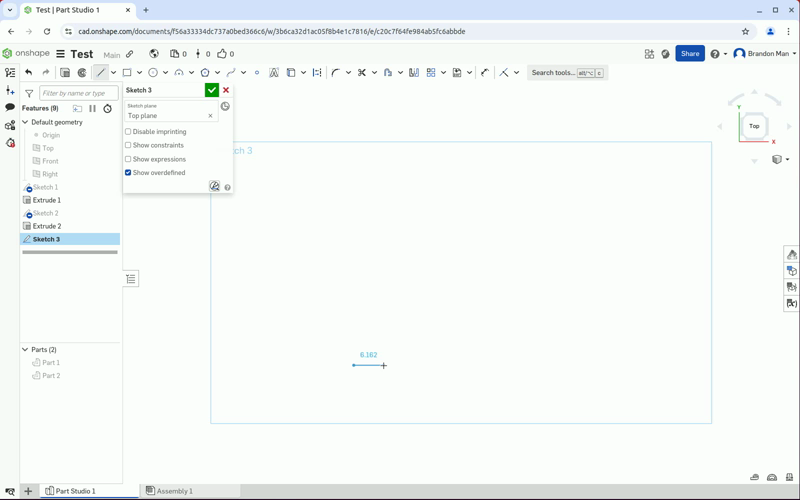
mouse_move(365, 365)
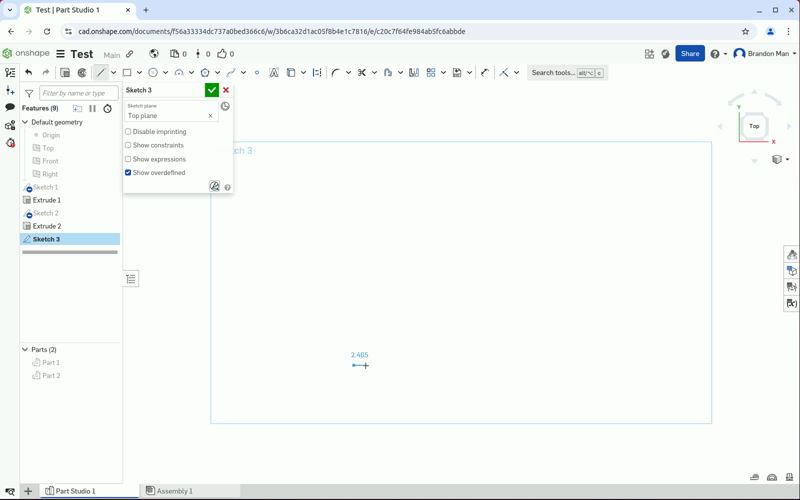
click(365, 365)
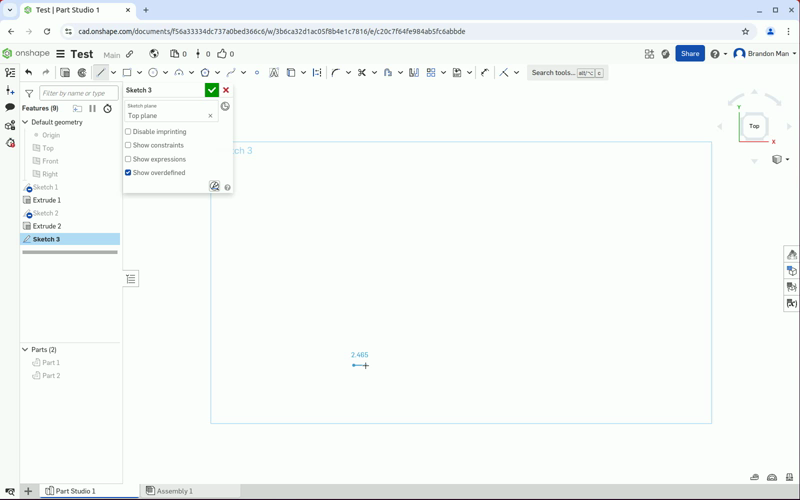
key_up(shift)
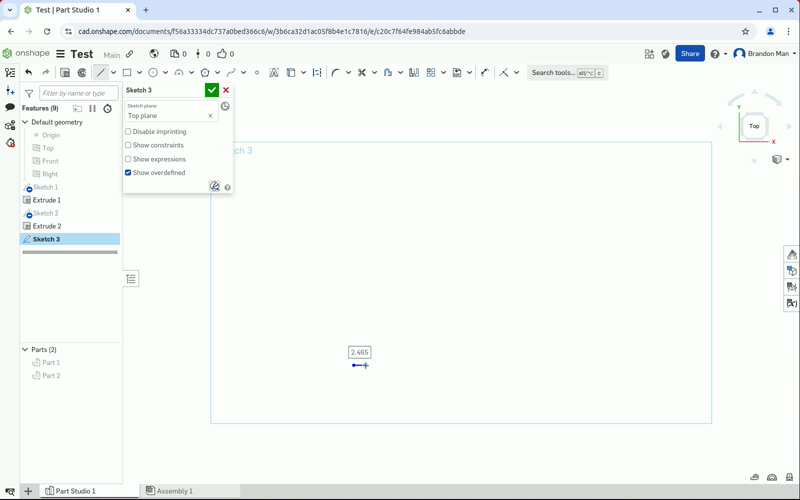
key_down(shift)
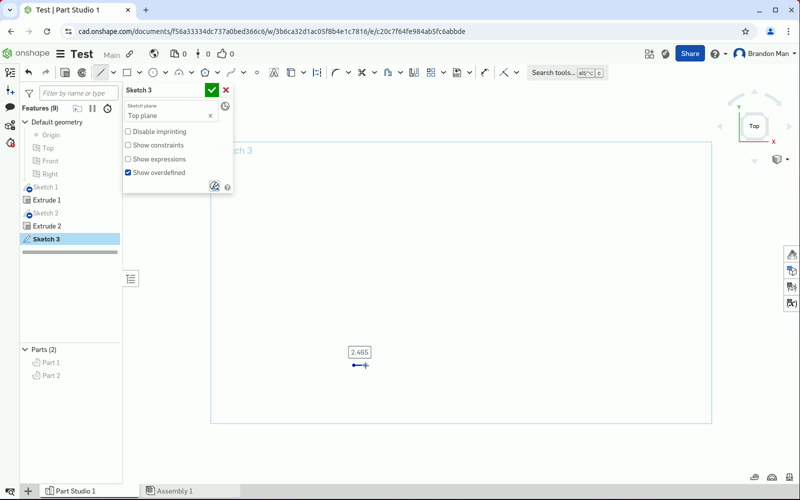
mouse_move(395, 365)
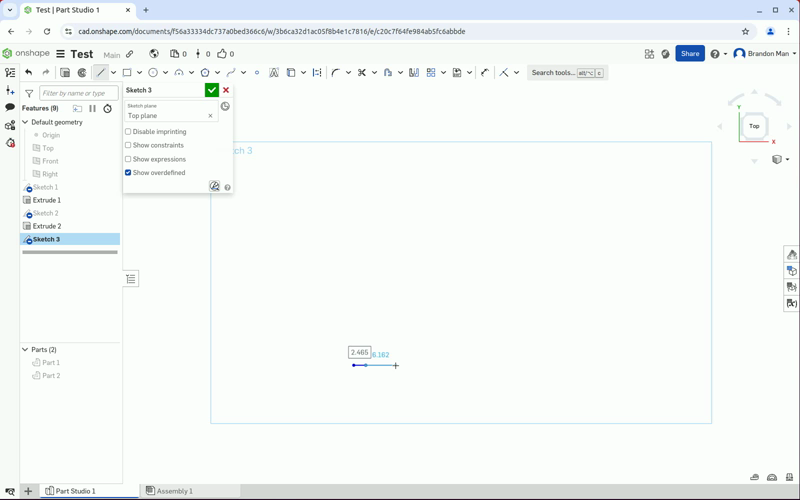
mouse_move(365, 353)
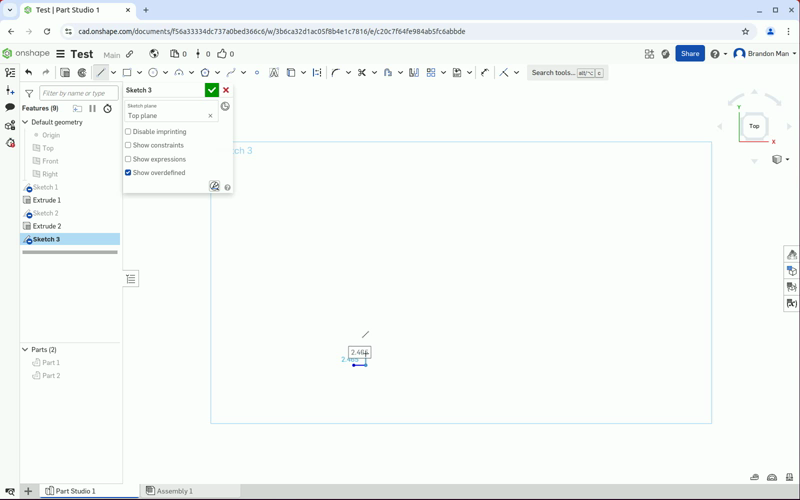
click(365, 353)
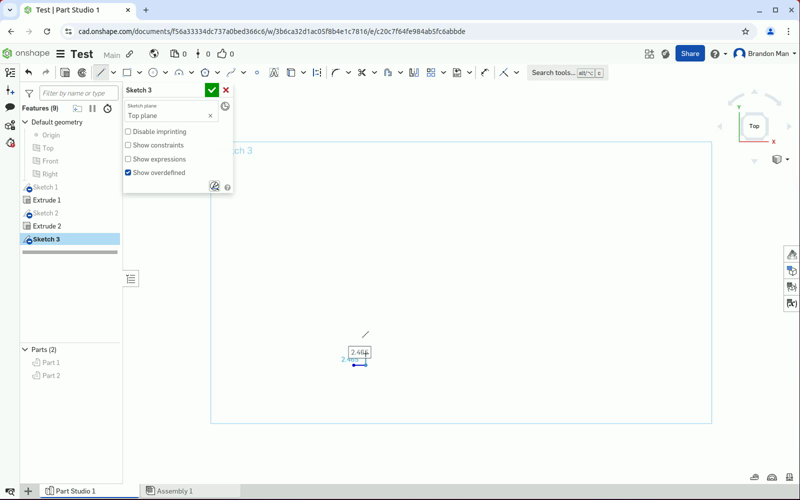
key_up(shift)
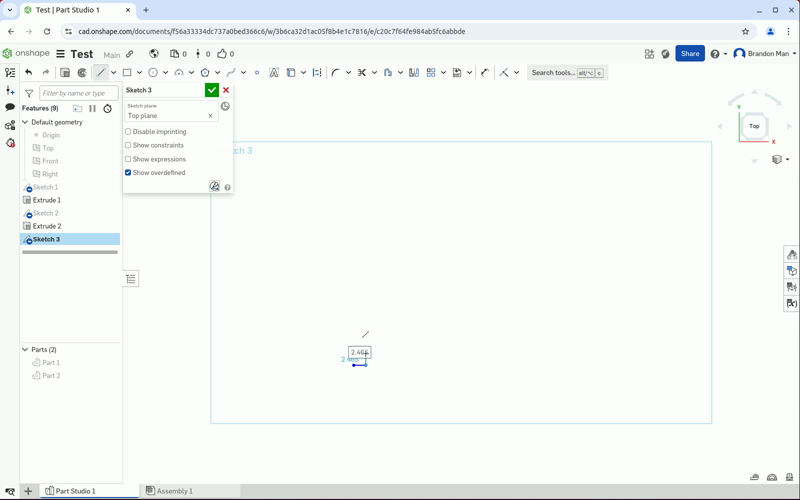
key_down(shift)
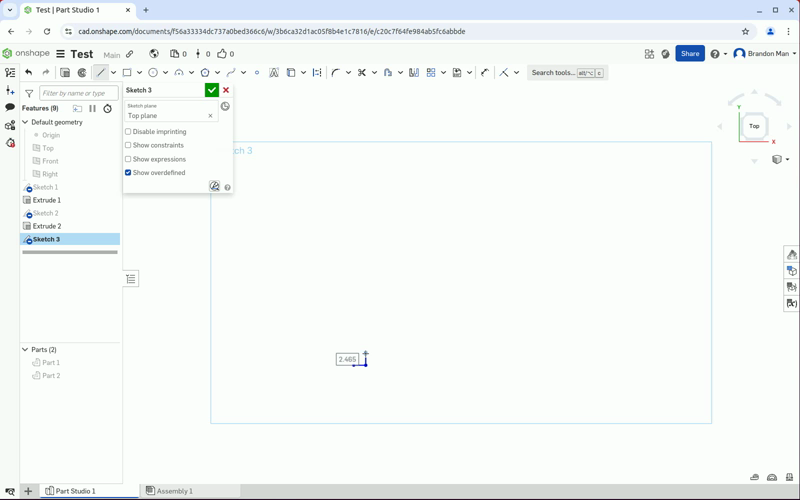
mouse_move(395, 353)
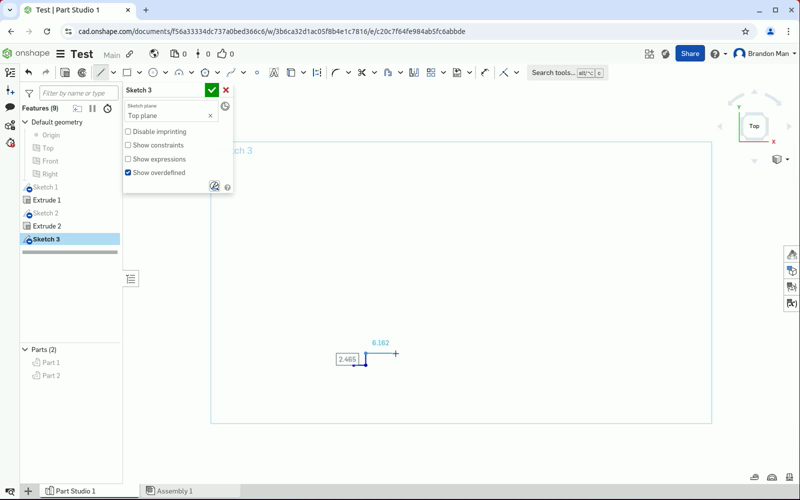
mouse_move(353, 353)
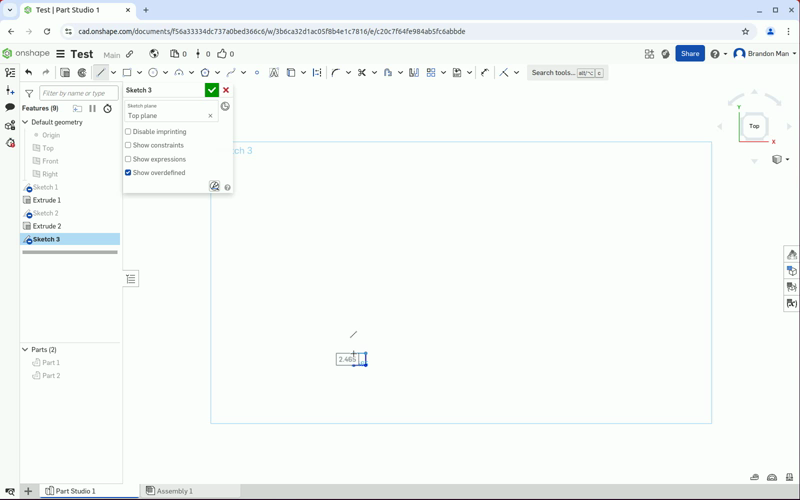
click(353, 353)
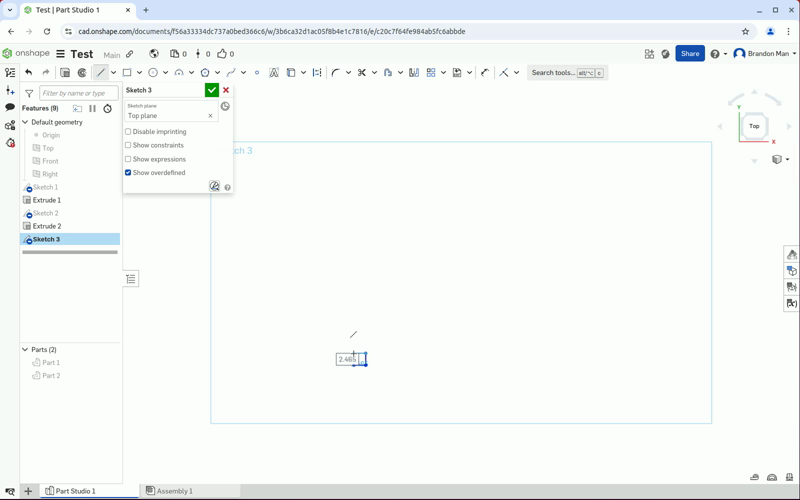
key_up(shift)
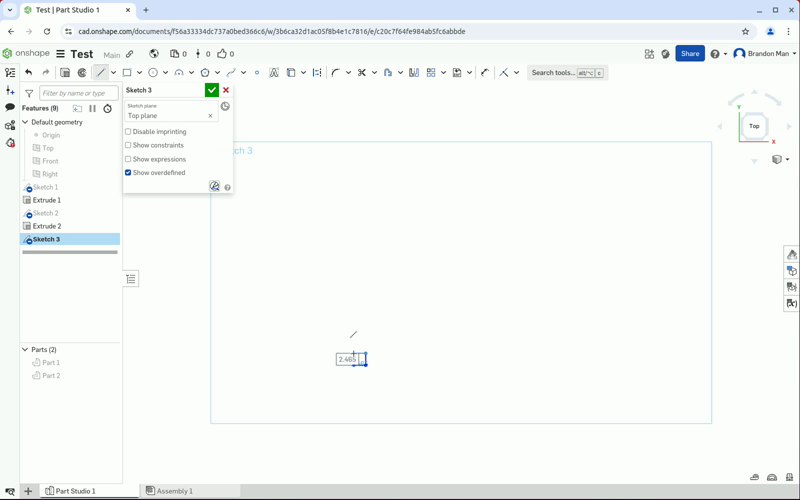
mouse_move(383, 353)
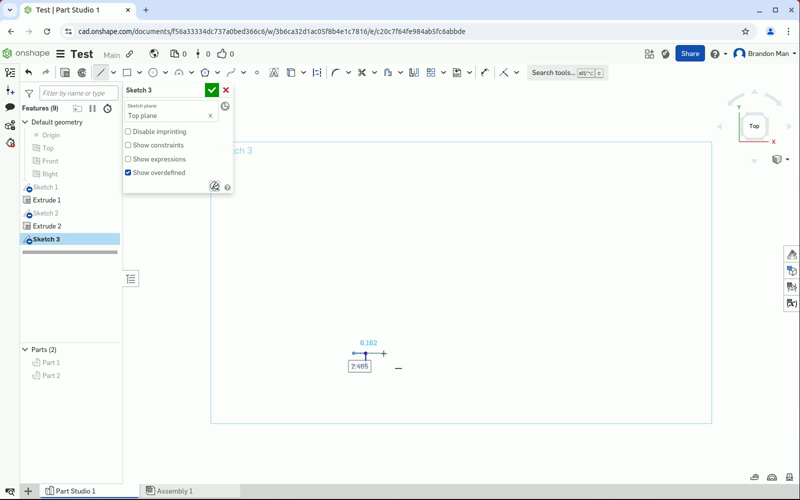
key_down(shift)
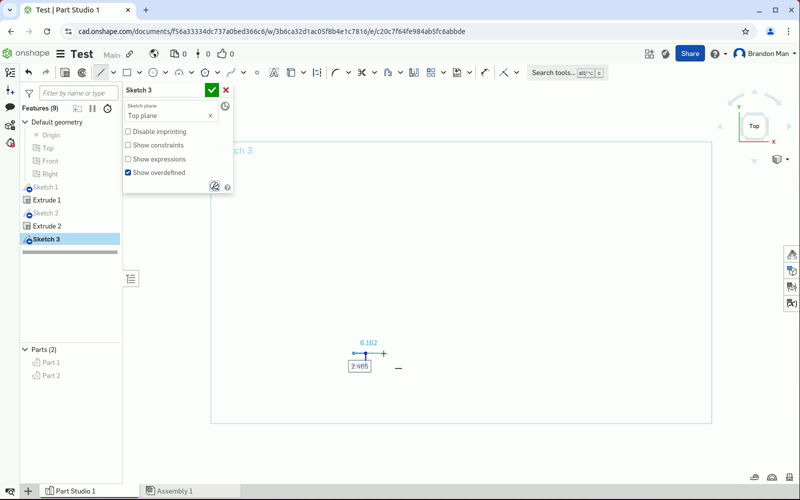
mouse_move(353, 365)
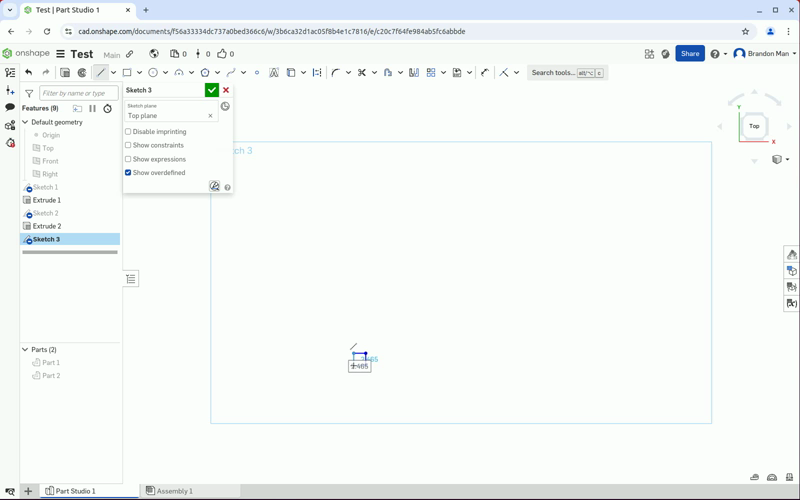
key_up(shift)
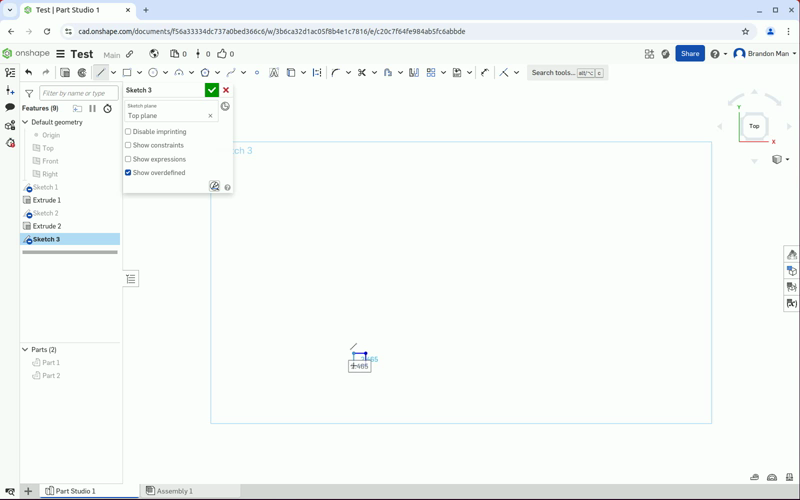
click(353, 365)
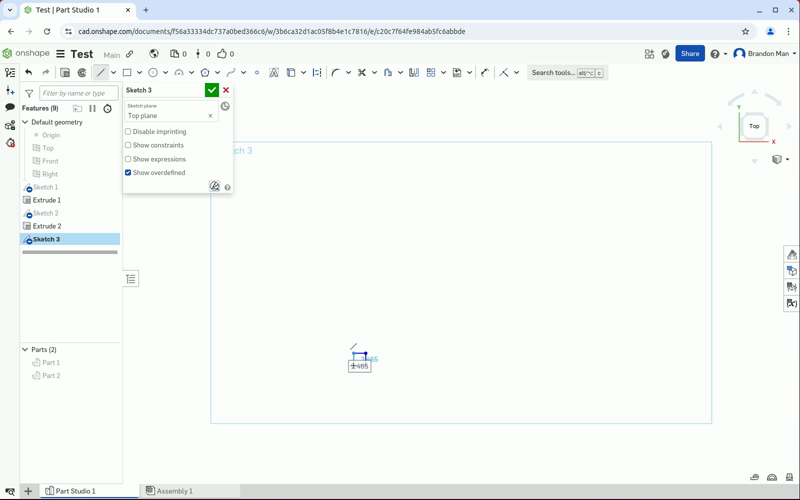
key(esc)
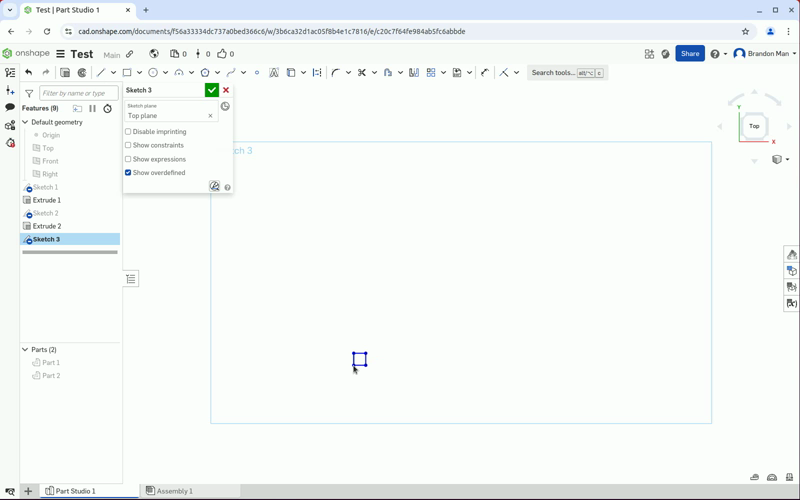
mouse_move(360, 357)
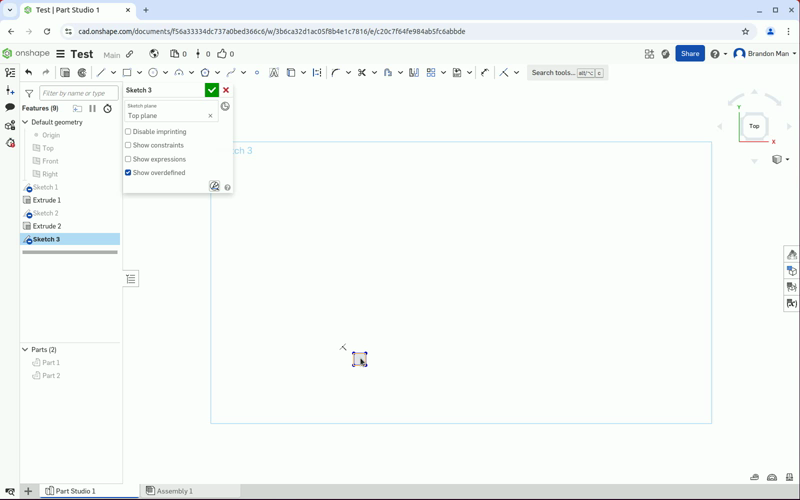
scroll(6)
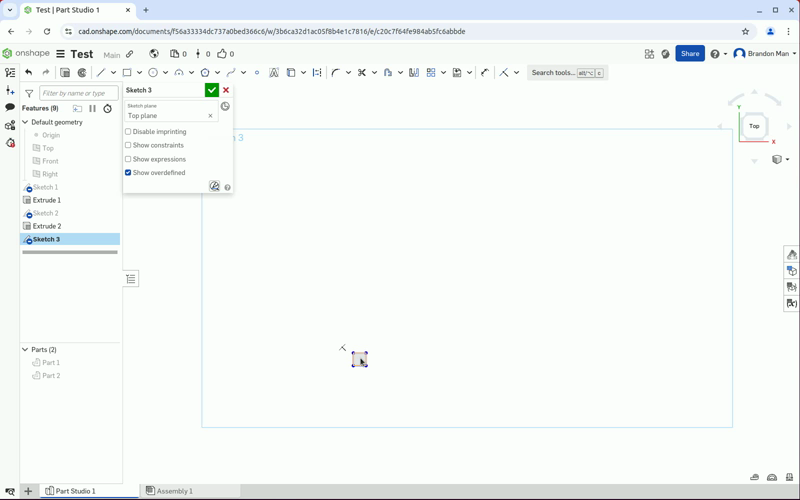
scroll(6)
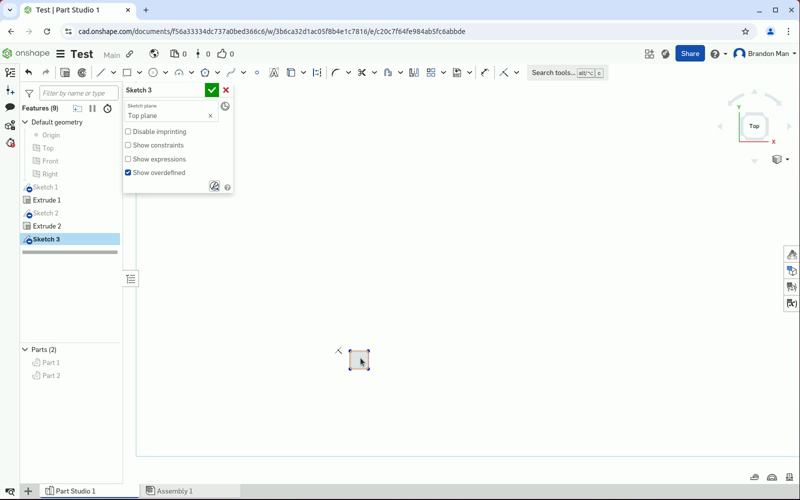
scroll(6)
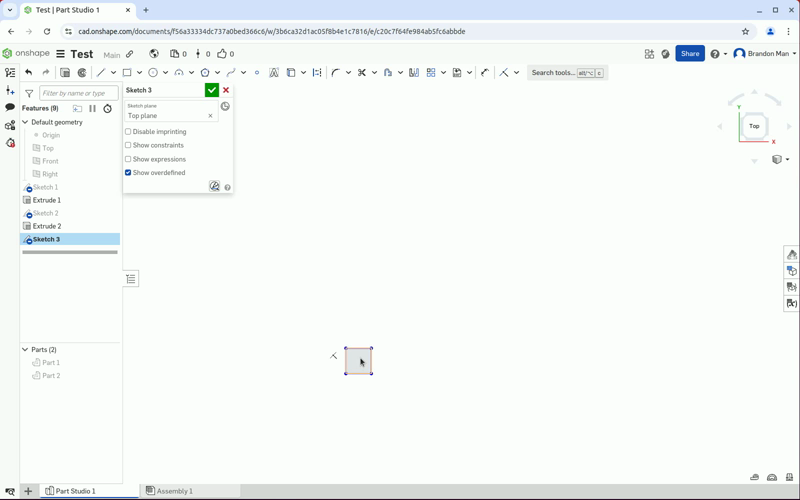
scroll(6)
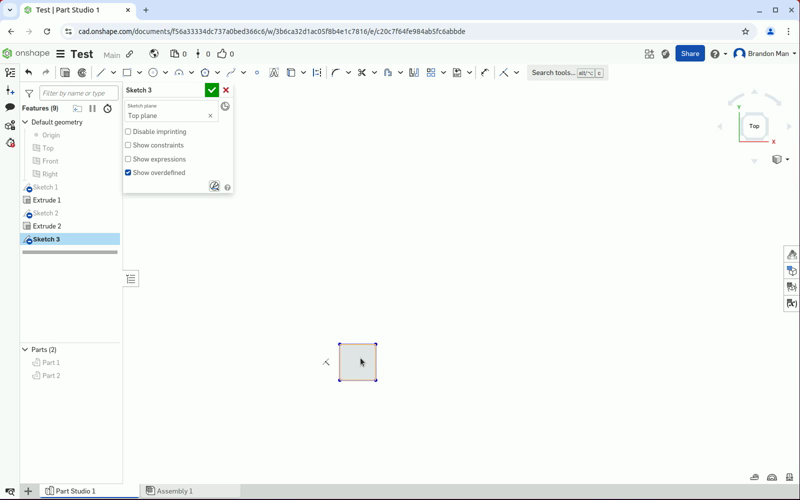
scroll(6)
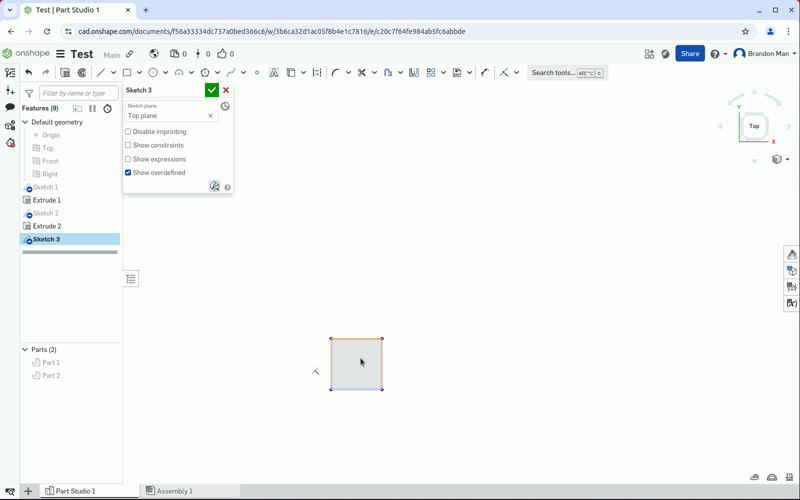
scroll(6)
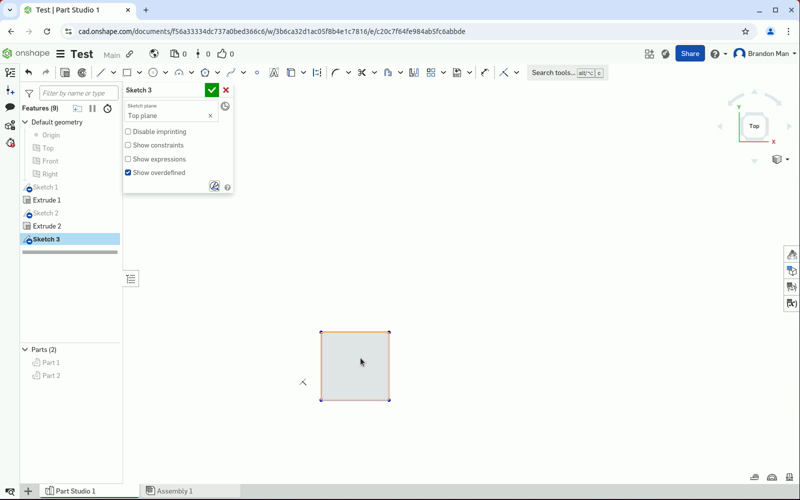
scroll(6)
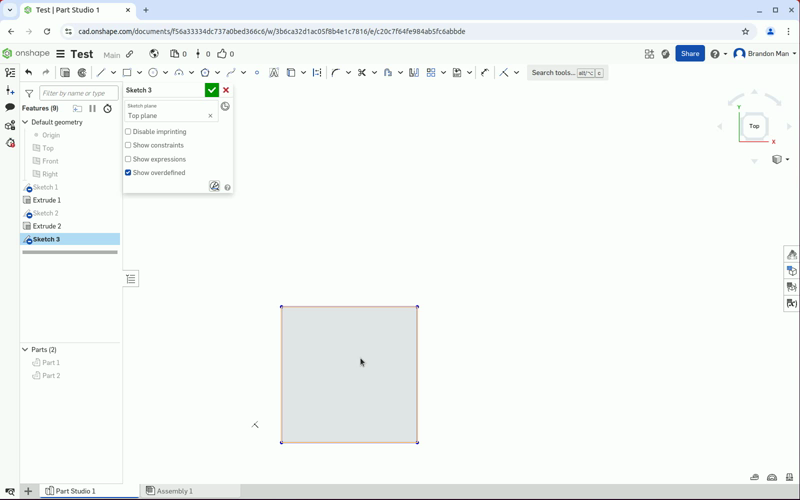
click(360, 357)
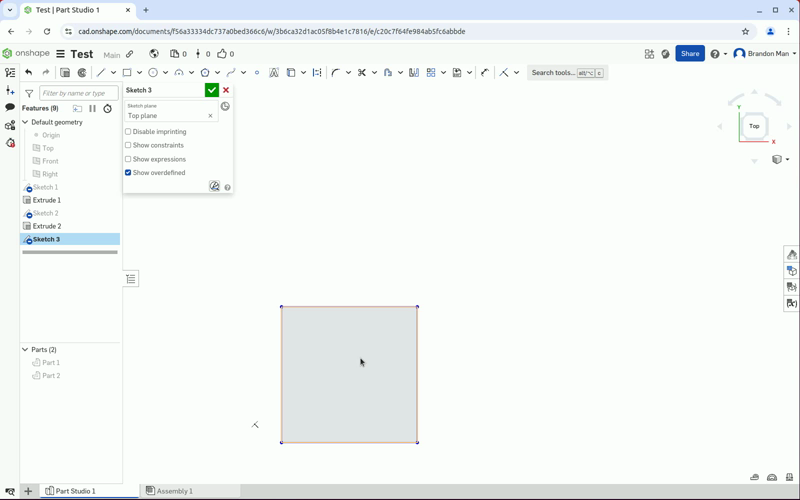
scroll(-6)
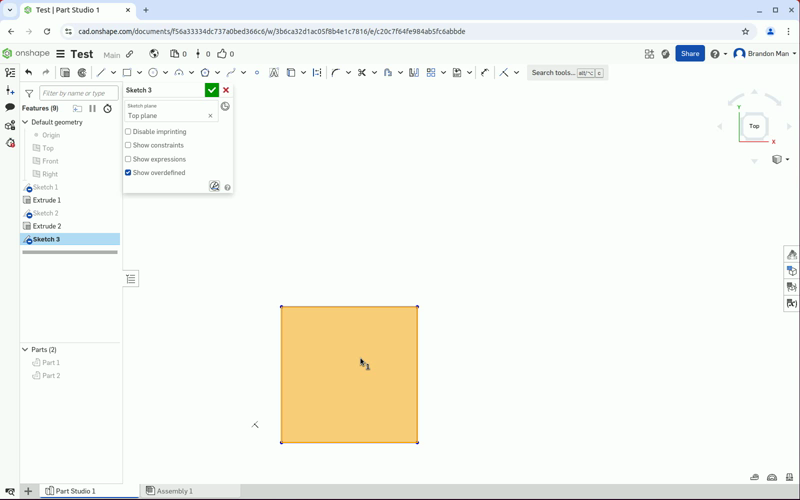
scroll(-6)
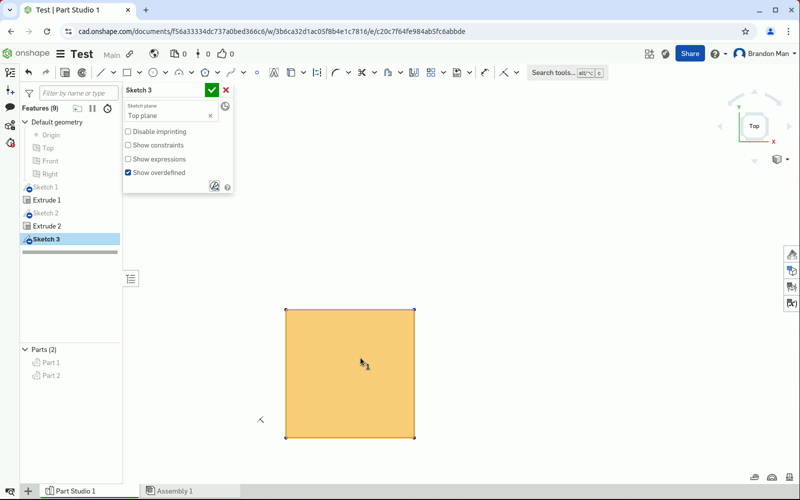
scroll(-6)
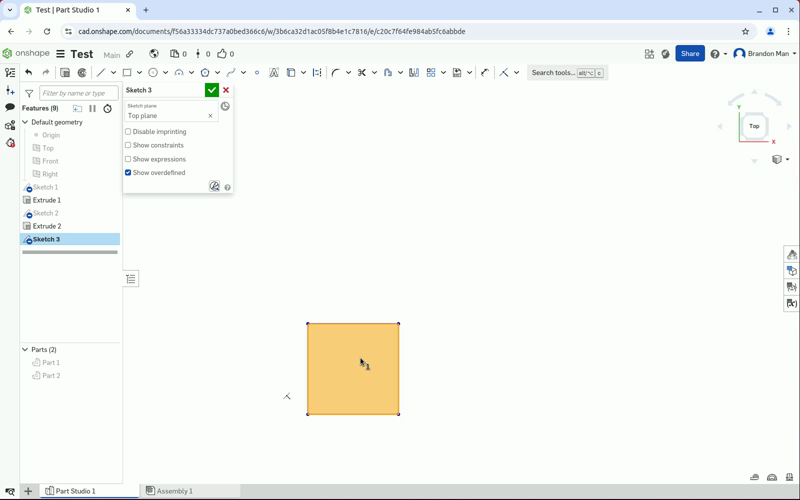
scroll(-6)
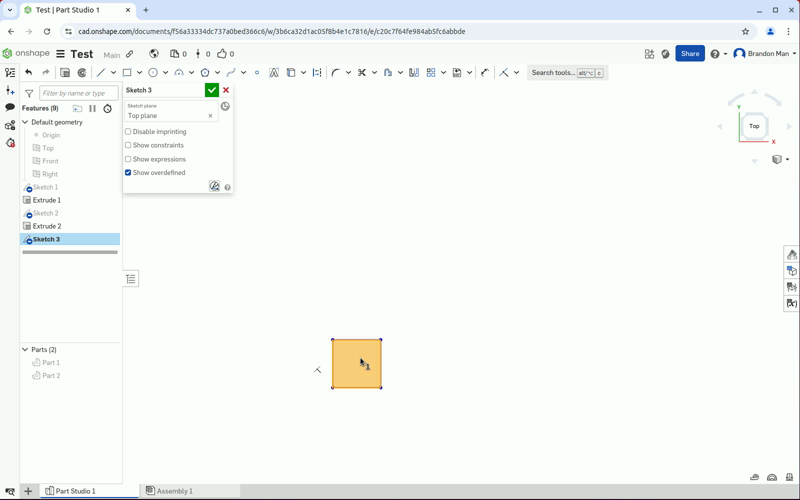
scroll(-6)
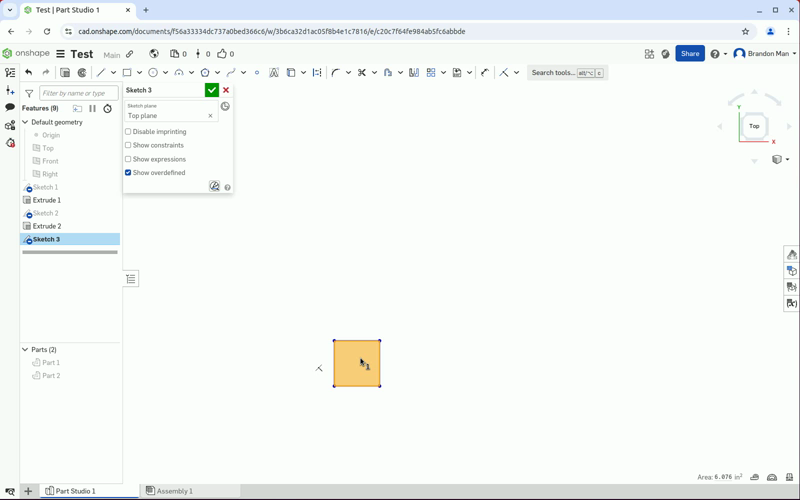
scroll(-6)
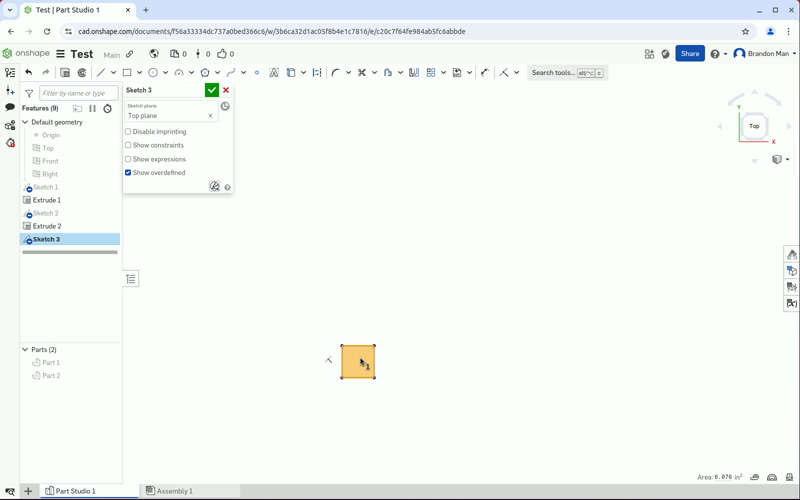
scroll(-6)
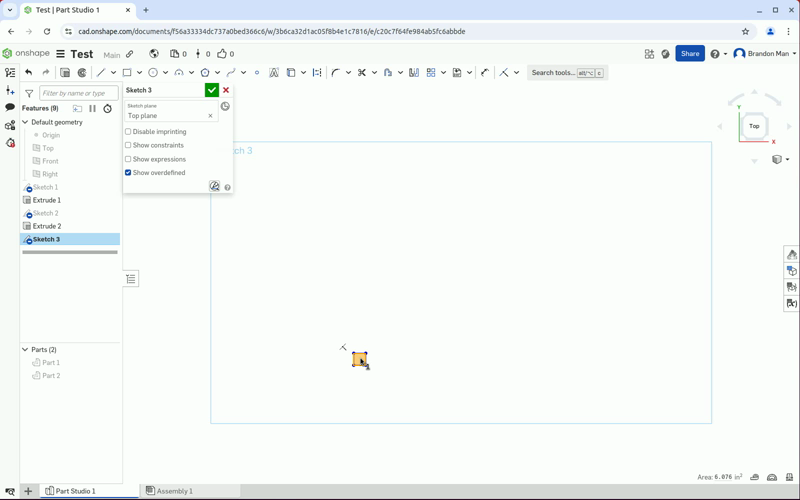
mouse_move(73, 352)
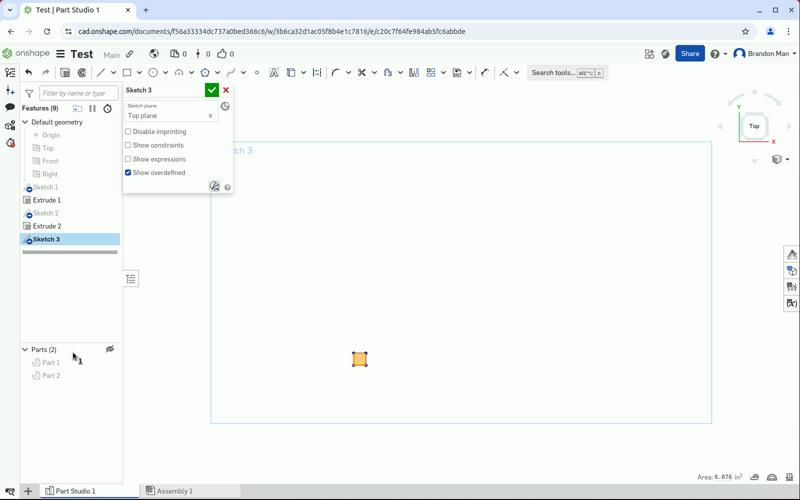
key(shift+y)
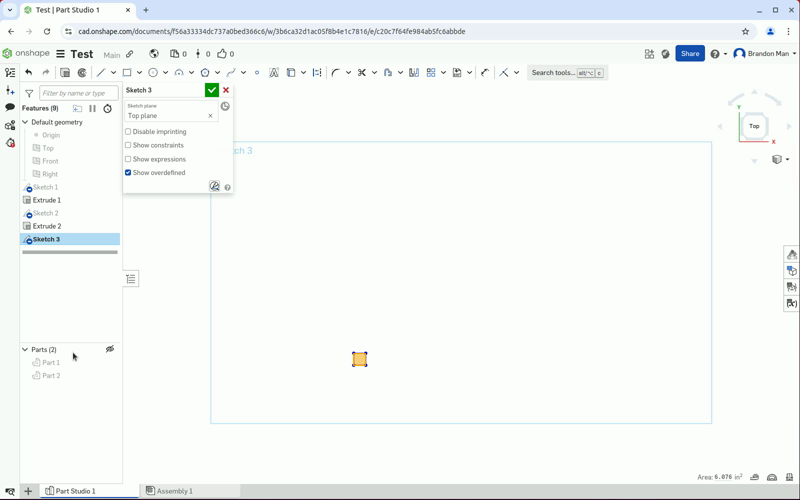
key(shift+e)
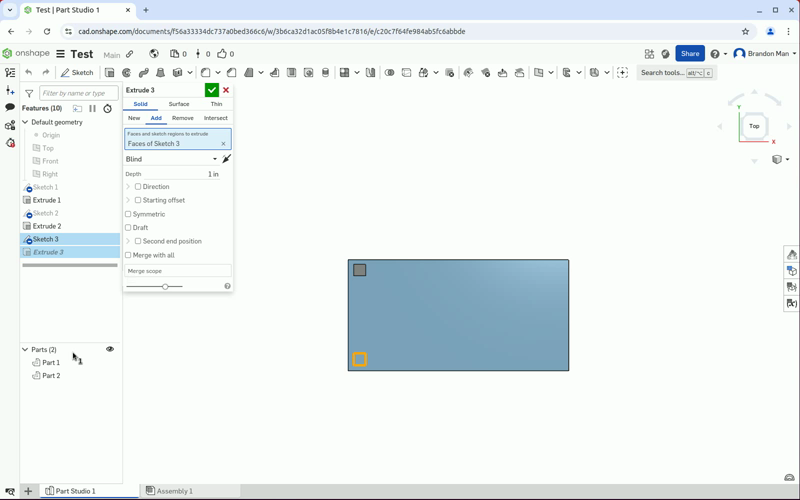
mouse_move(143, 106)
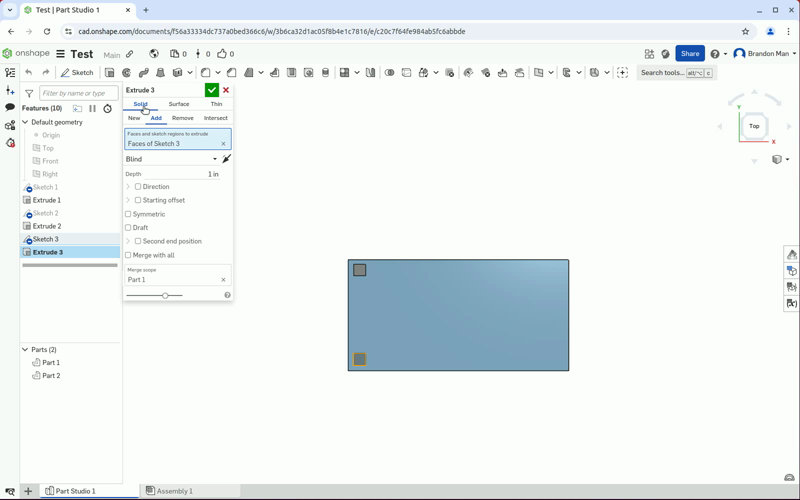
click(143, 106)
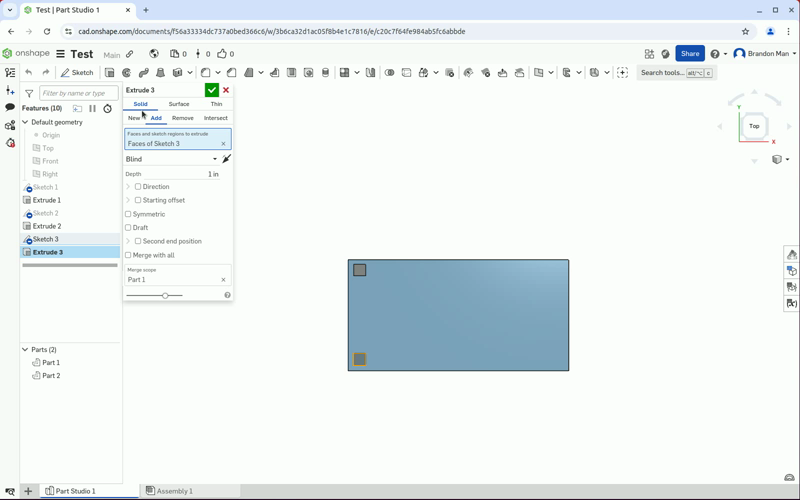
mouse_move(137, 120)
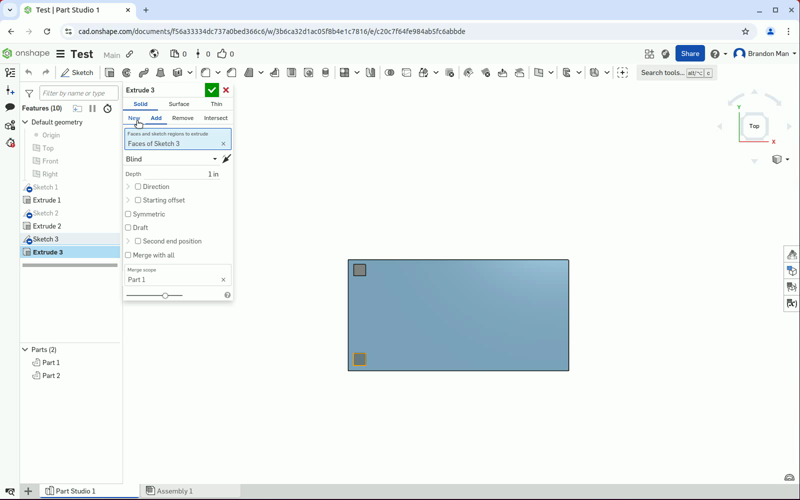
click(137, 120)
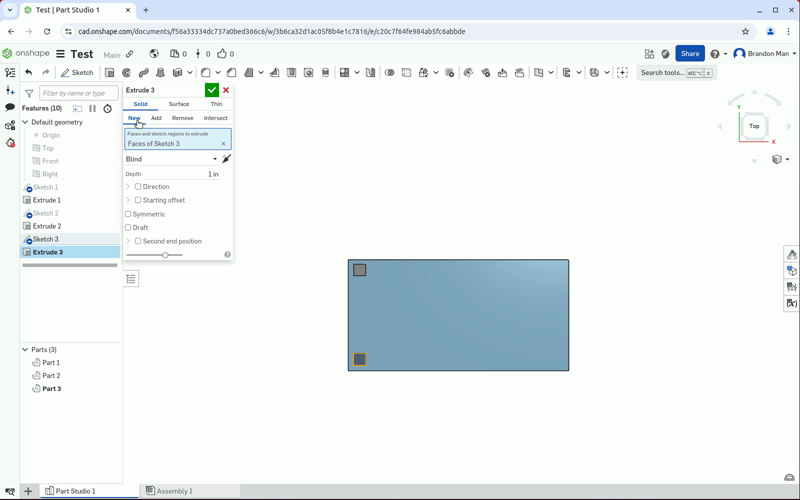
key(tab, 4)
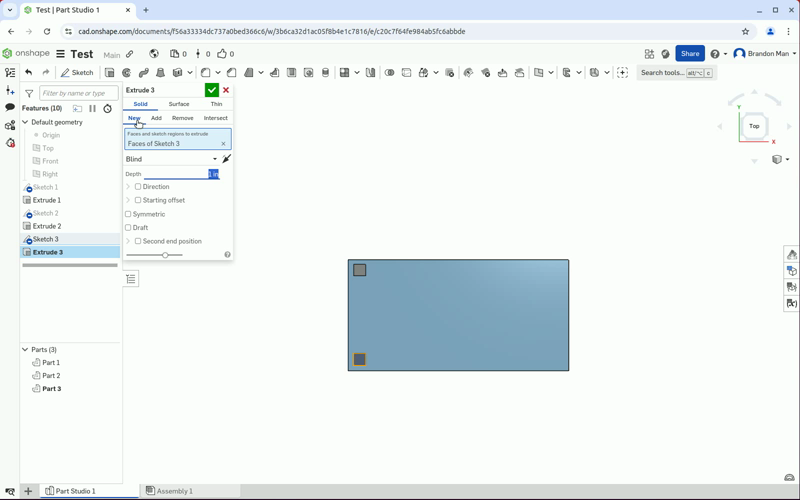
text(15.887)
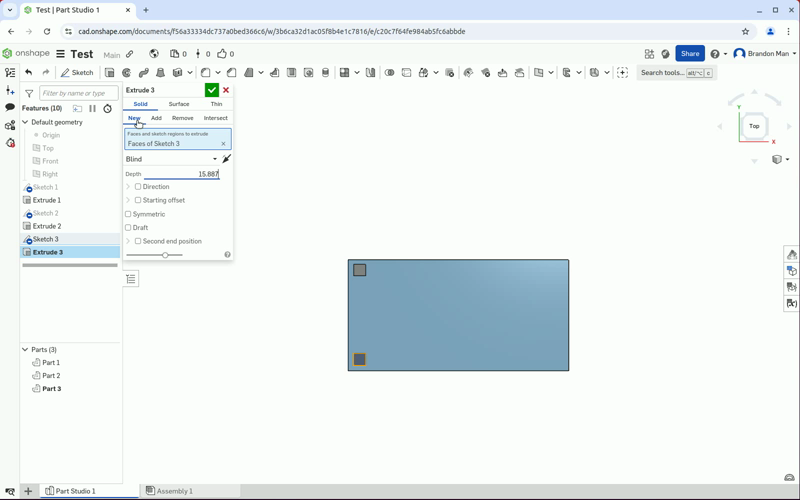
key(enter)
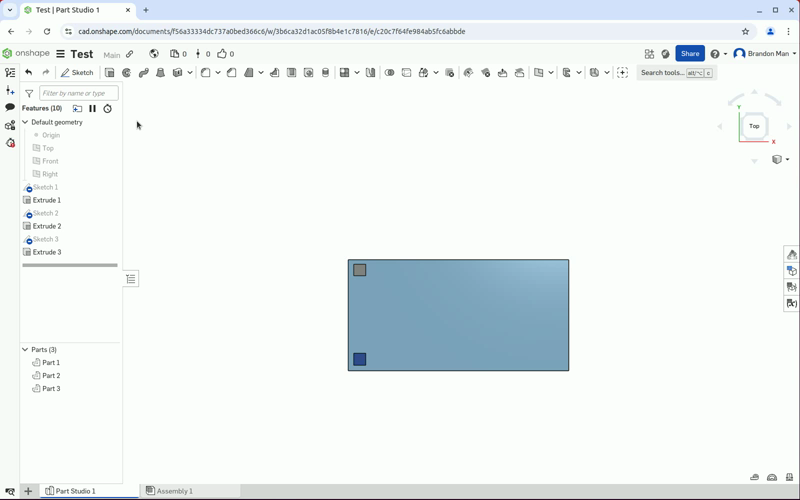
key(shift+h)
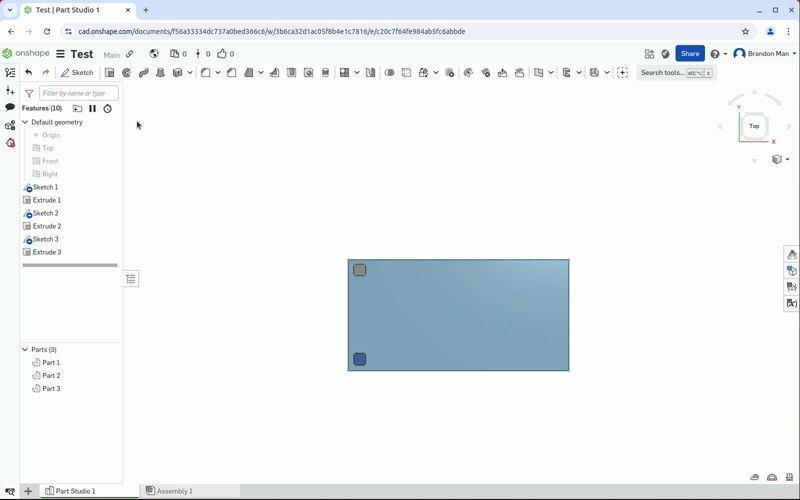
key(shift+h)
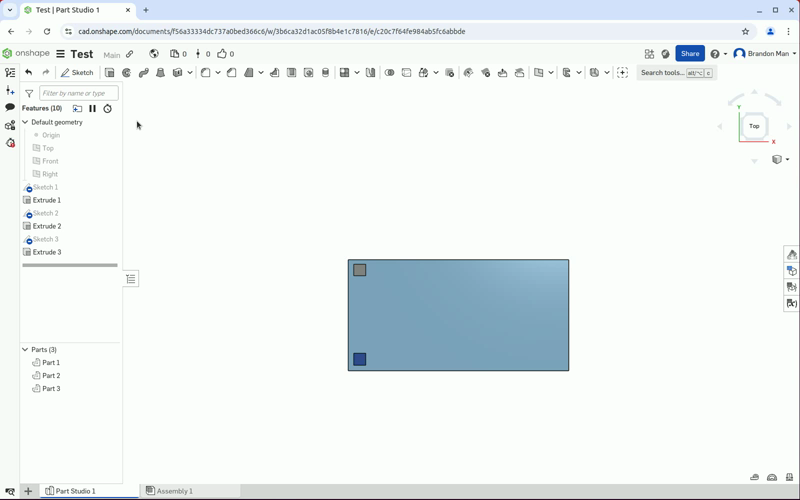
mouse_move(73, 189)
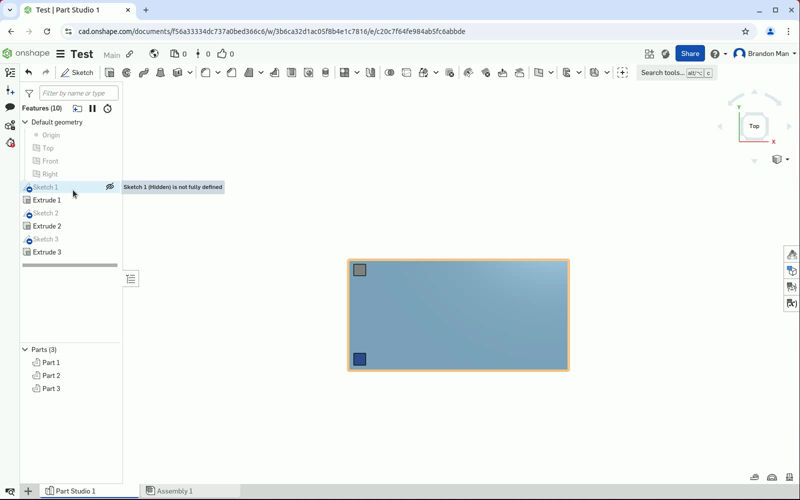
click(73, 189)
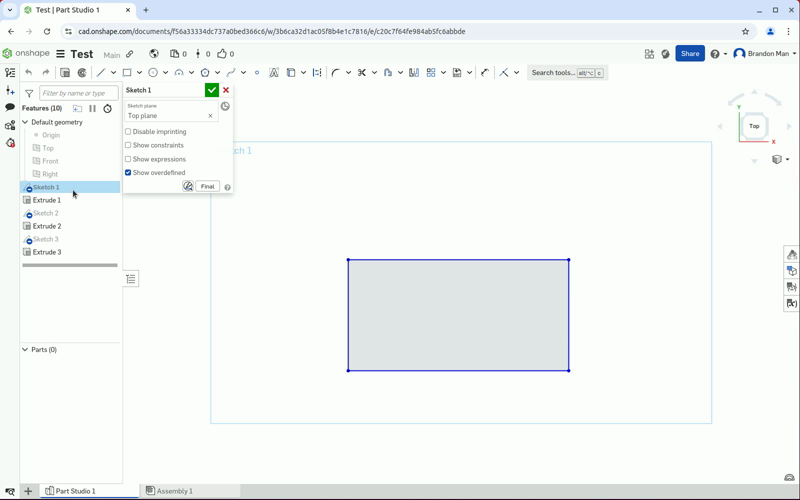
mouse_move(229, 92)
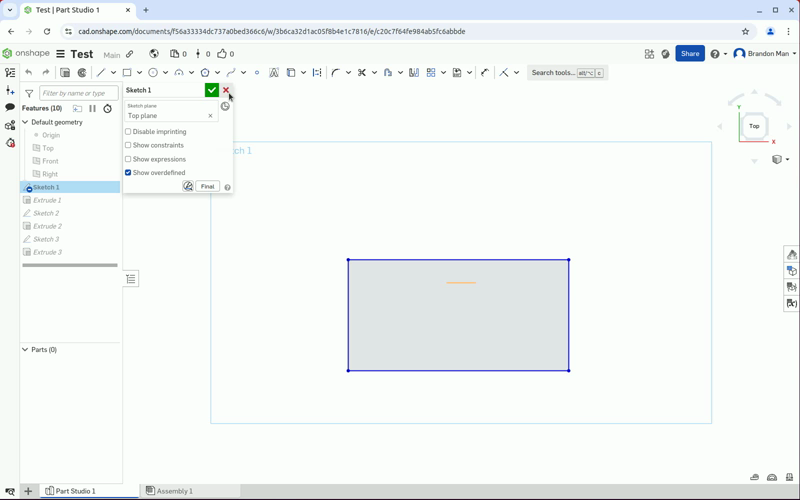
click(229, 92)
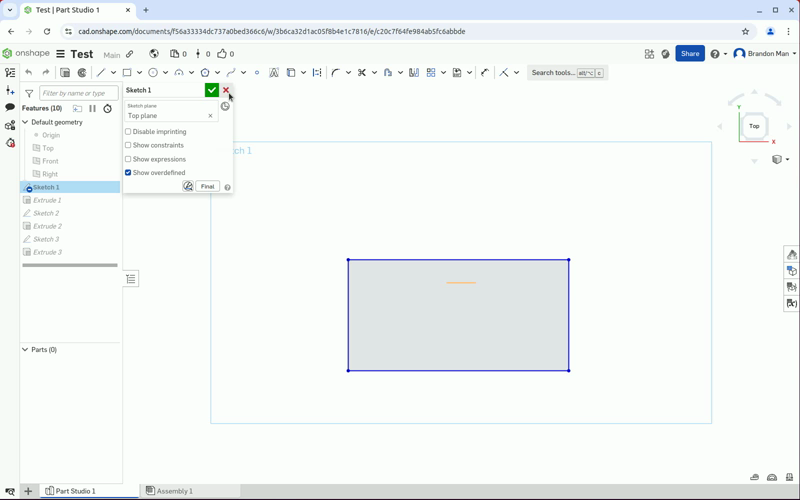
key(shift+s)
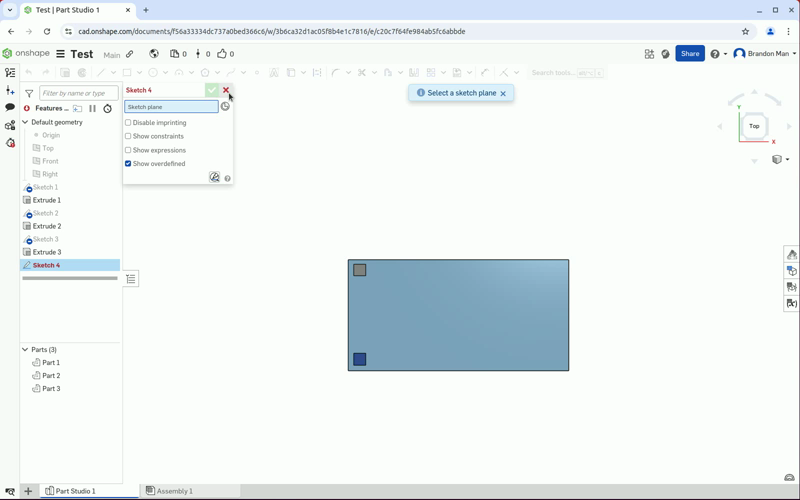
mouse_move(73, 150)
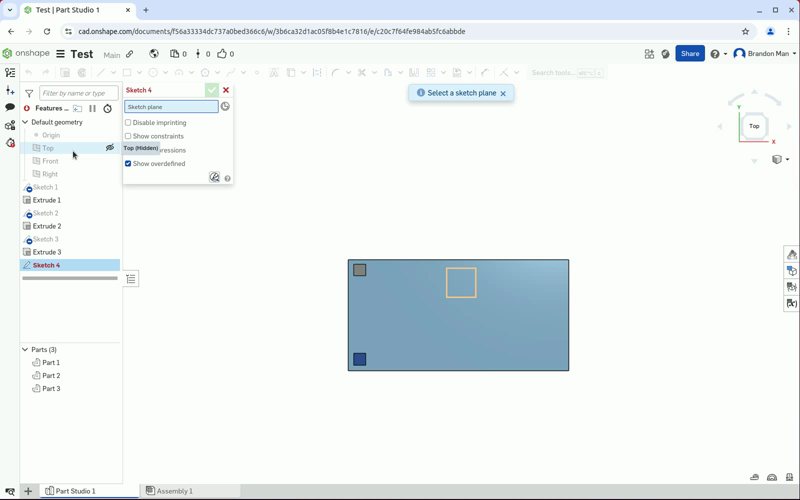
click(73, 150)
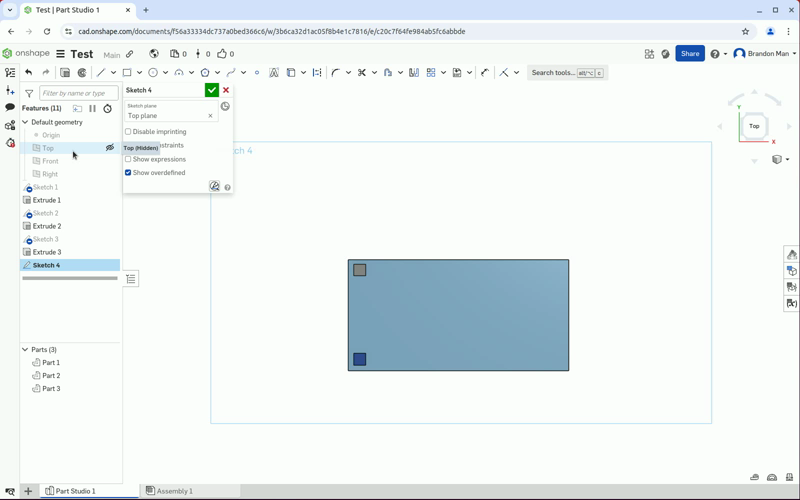
mouse_move(73, 352)
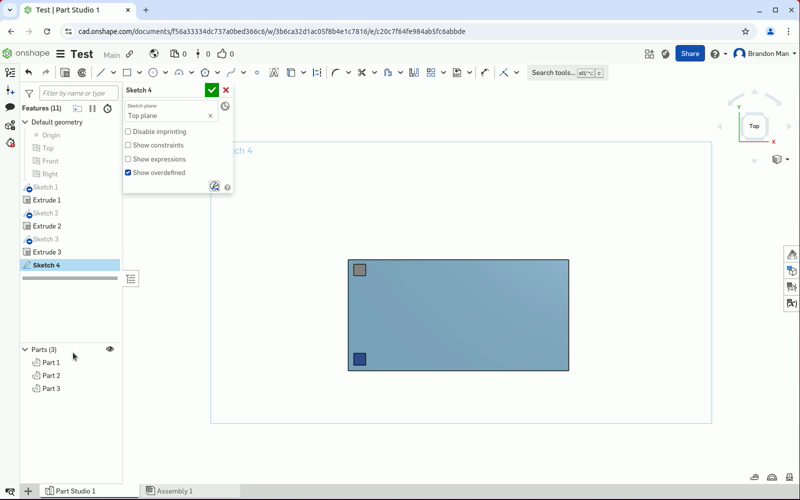
key(y)
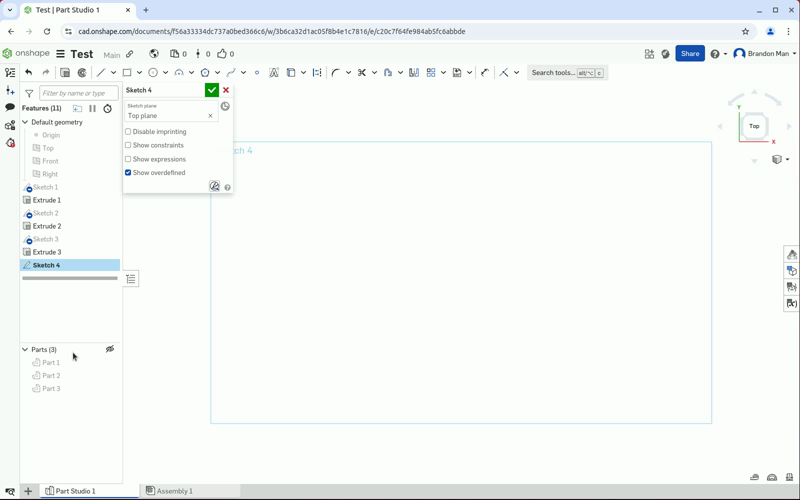
key(l)
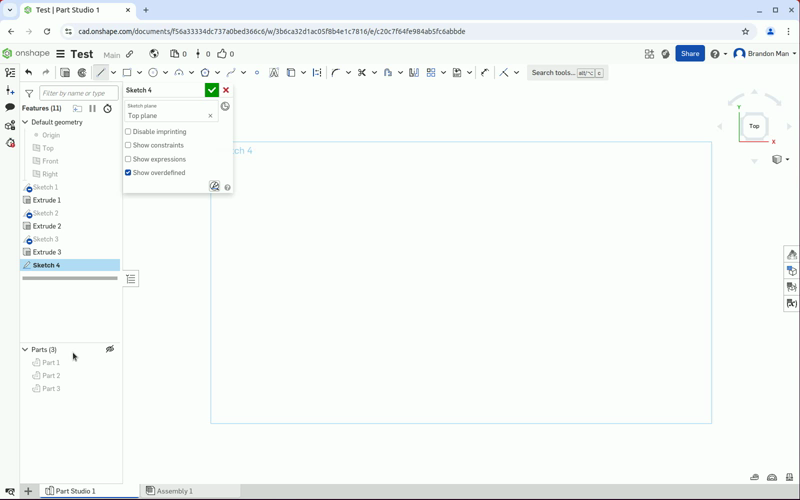
key_down(shift)
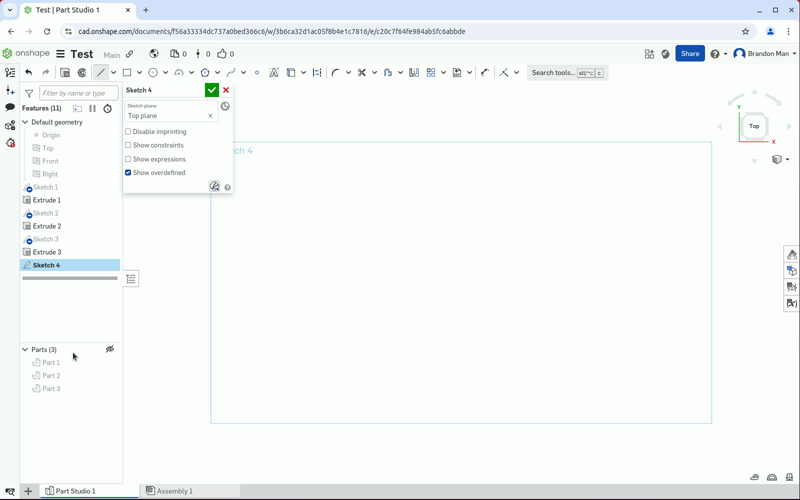
mouse_move(553, 275)
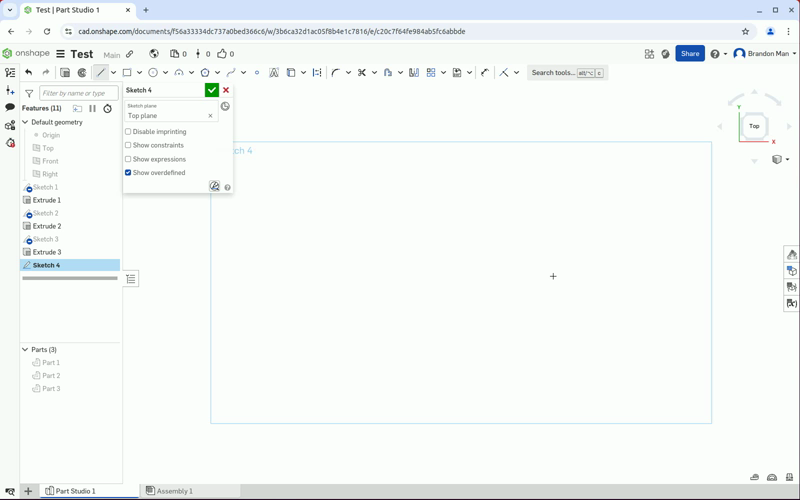
click(553, 275)
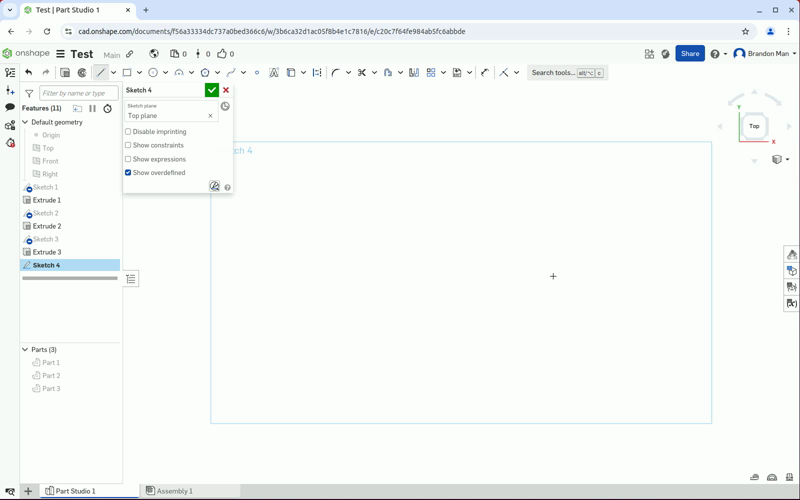
key_up(shift)
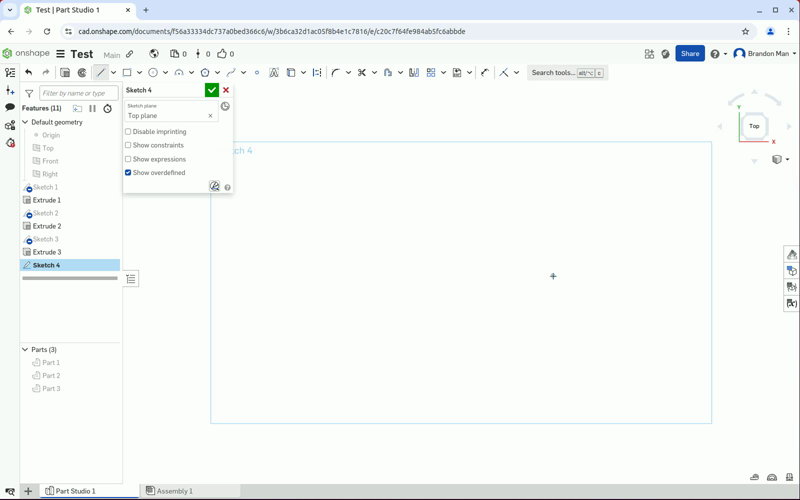
key_down(shift)
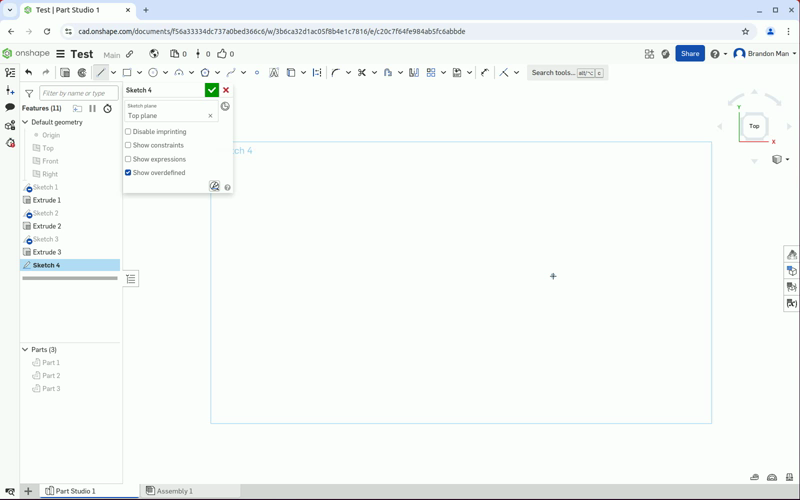
mouse_move(583, 275)
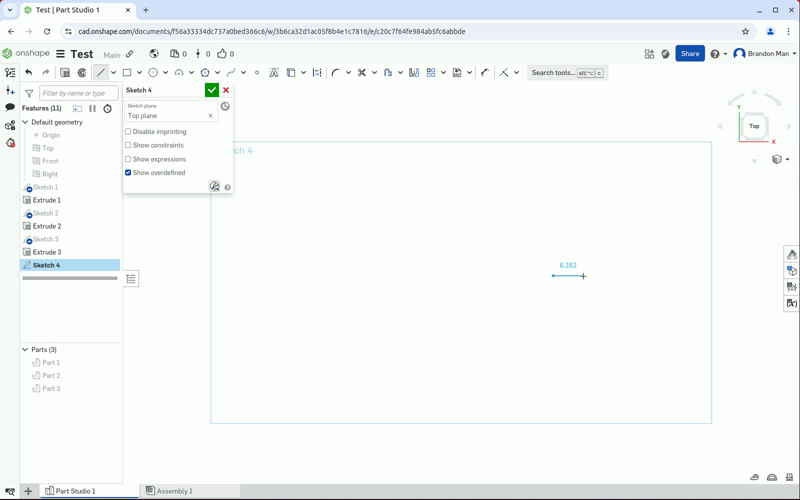
mouse_move(564, 275)
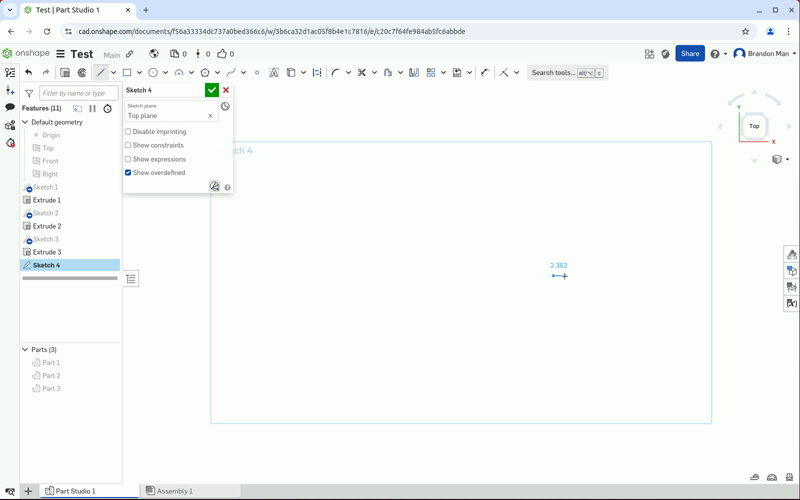
click(564, 275)
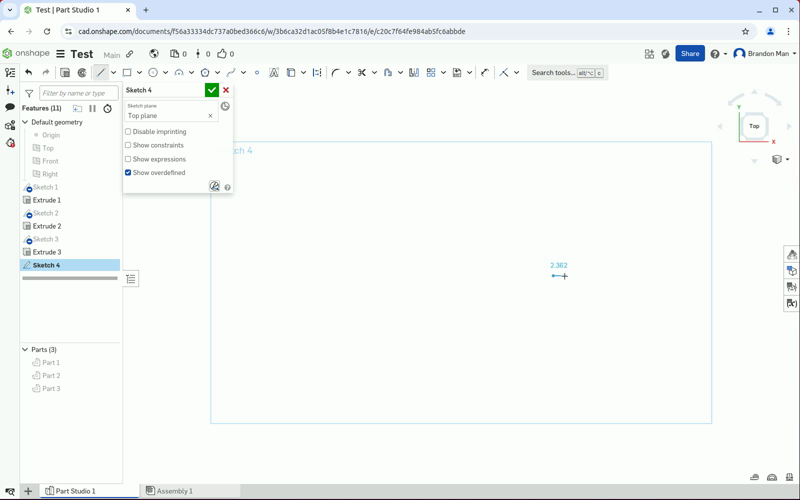
key_up(shift)
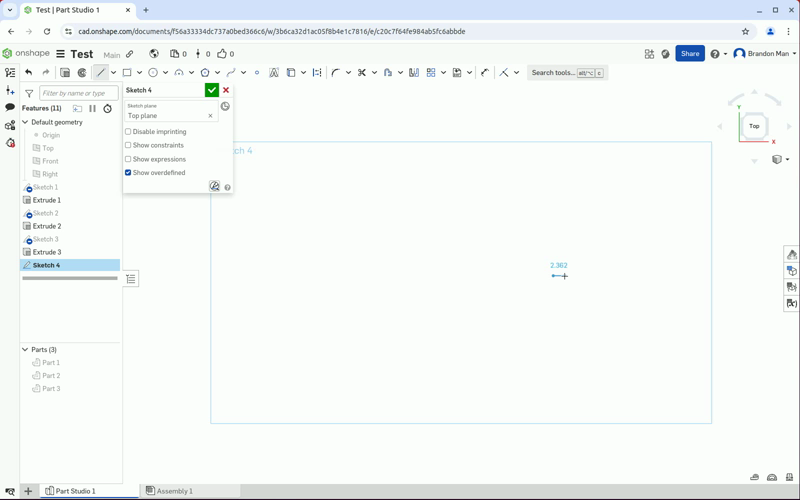
key_down(shift)
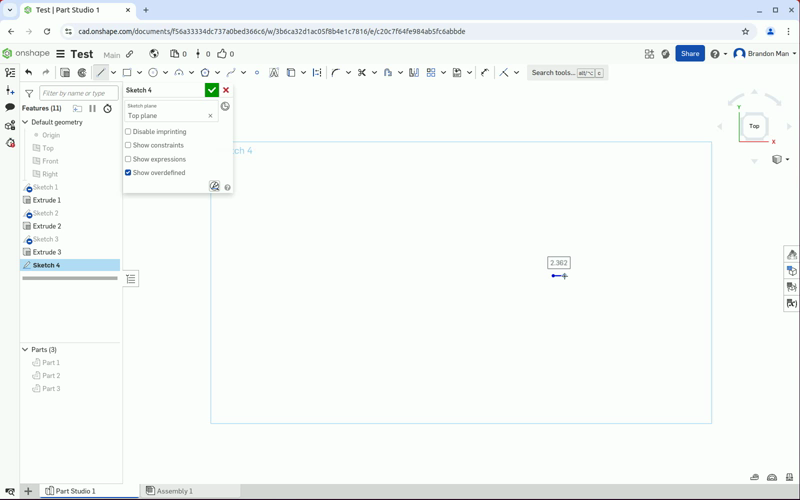
mouse_move(589, 275)
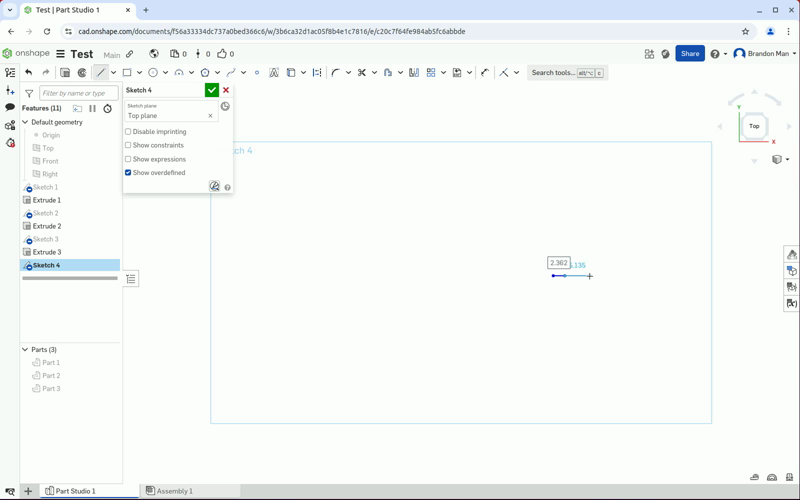
mouse_move(564, 264)
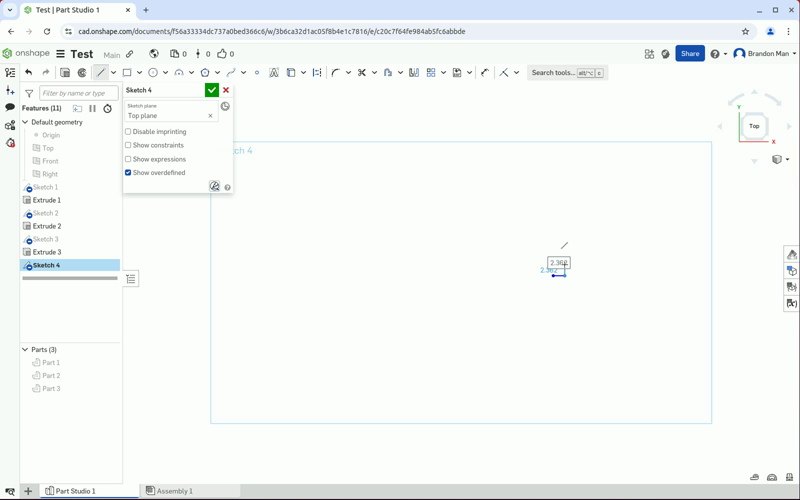
click(564, 264)
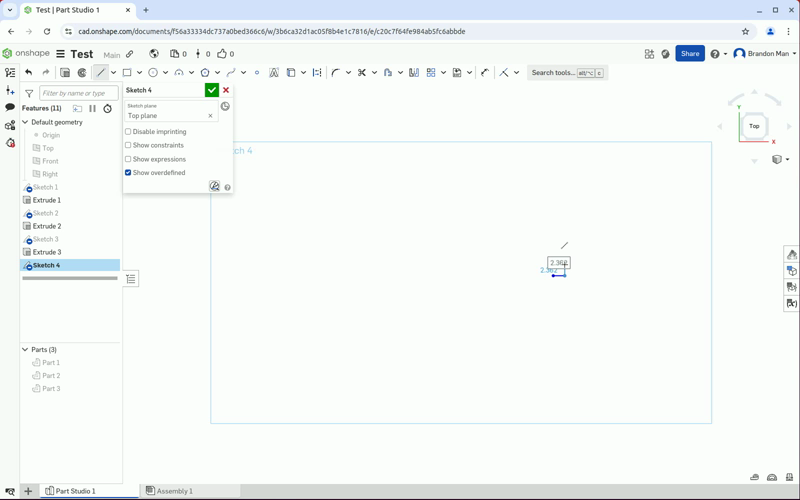
key_up(shift)
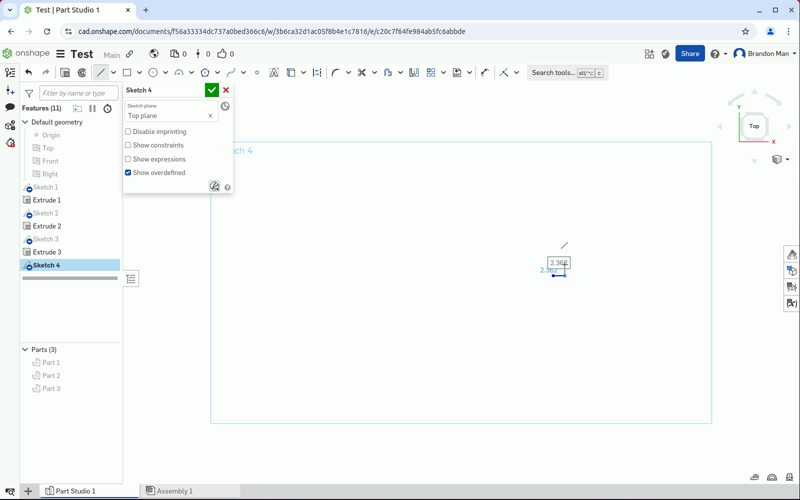
key_down(shift)
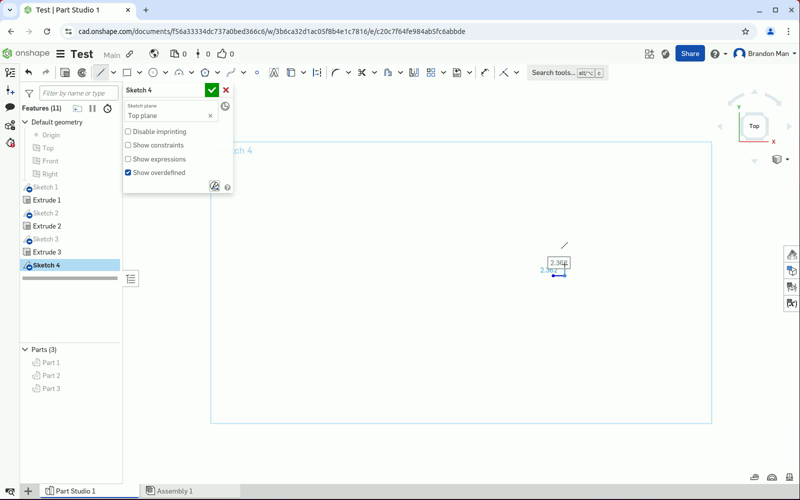
mouse_move(589, 264)
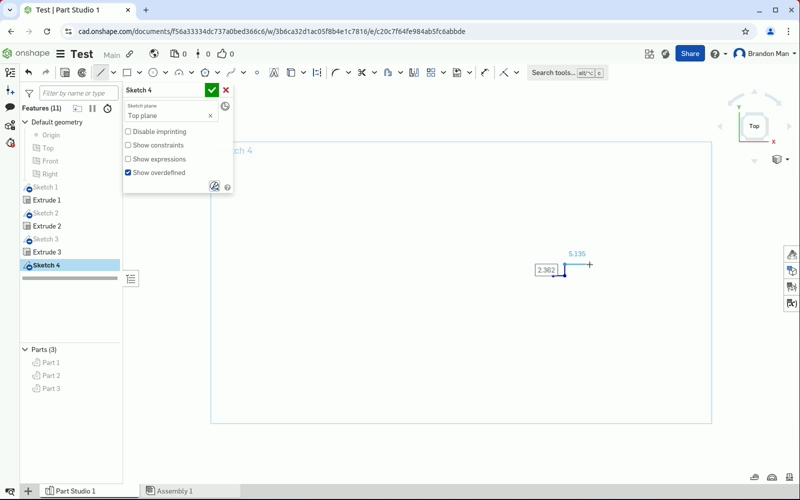
mouse_move(553, 264)
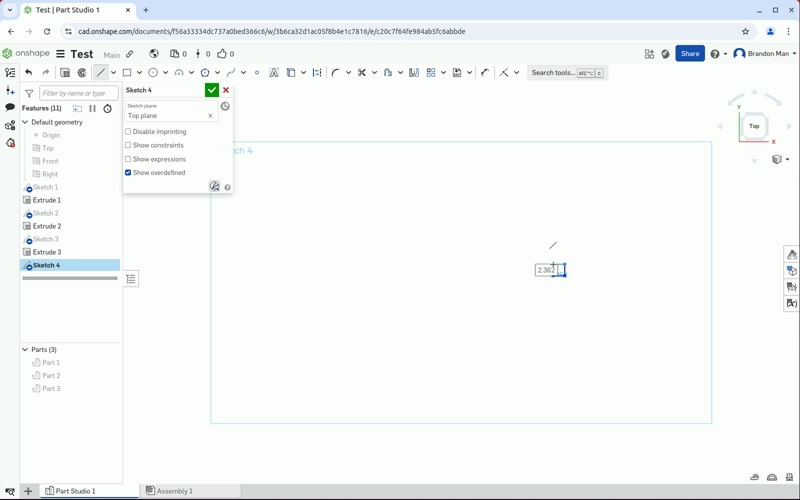
click(553, 264)
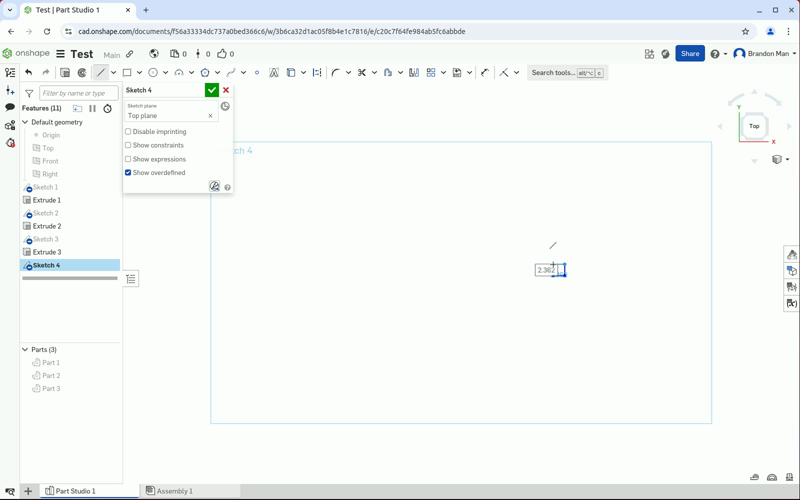
key_up(shift)
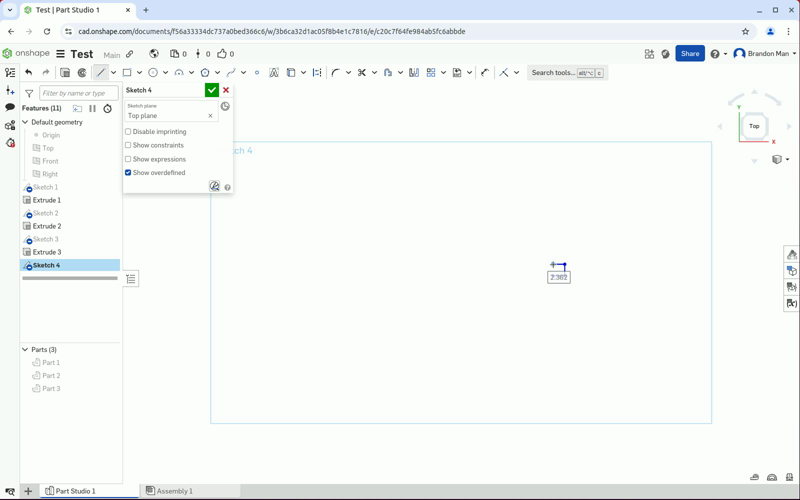
mouse_move(583, 264)
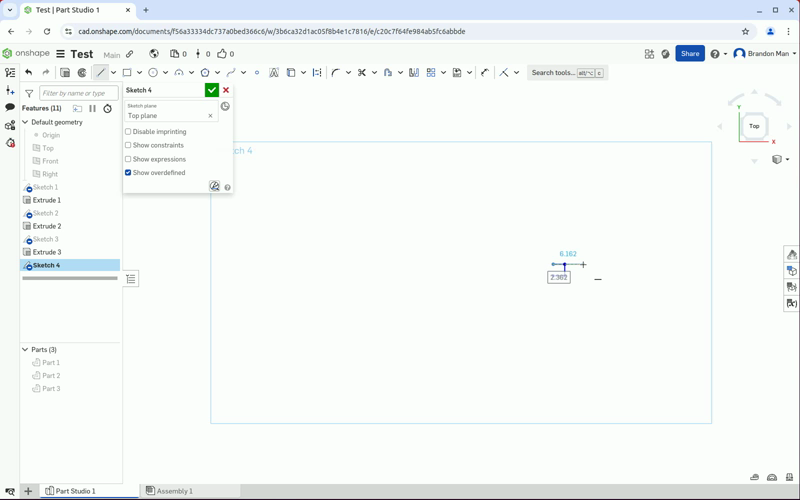
key_down(shift)
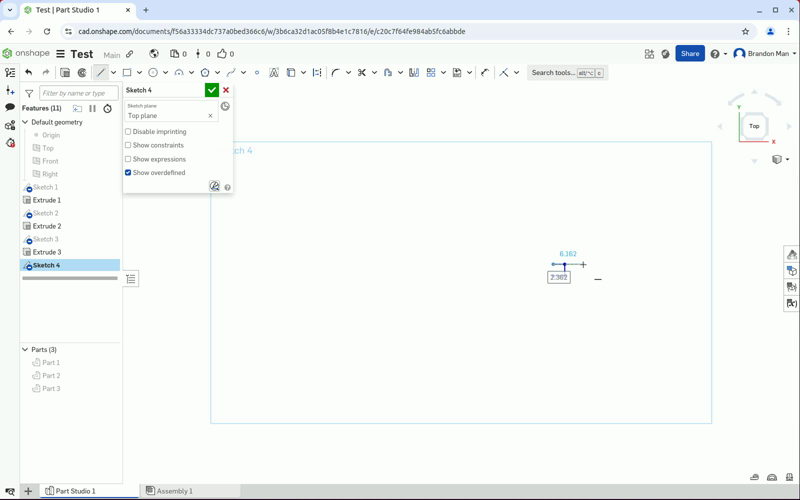
mouse_move(553, 275)
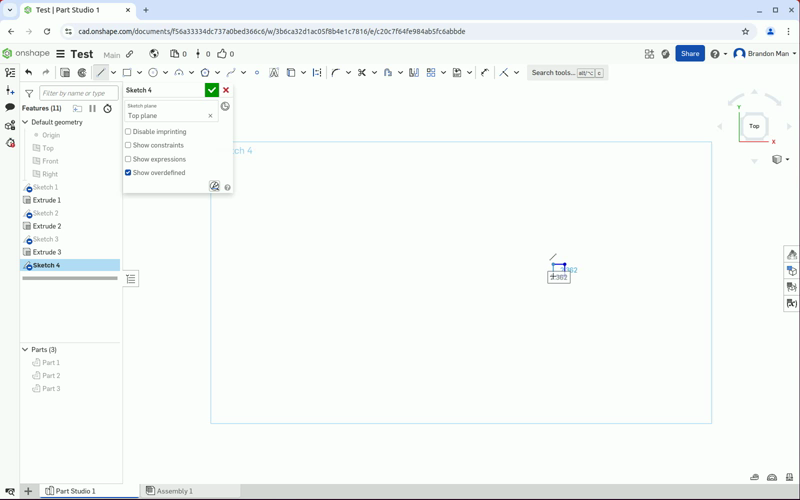
key_up(shift)
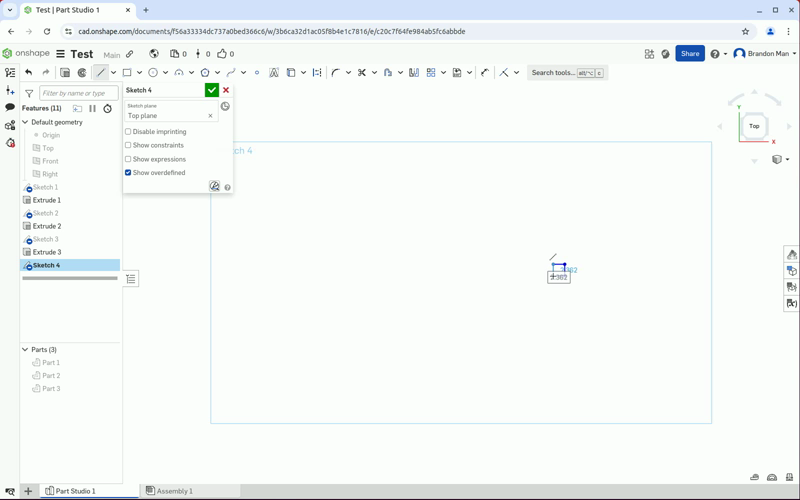
click(553, 275)
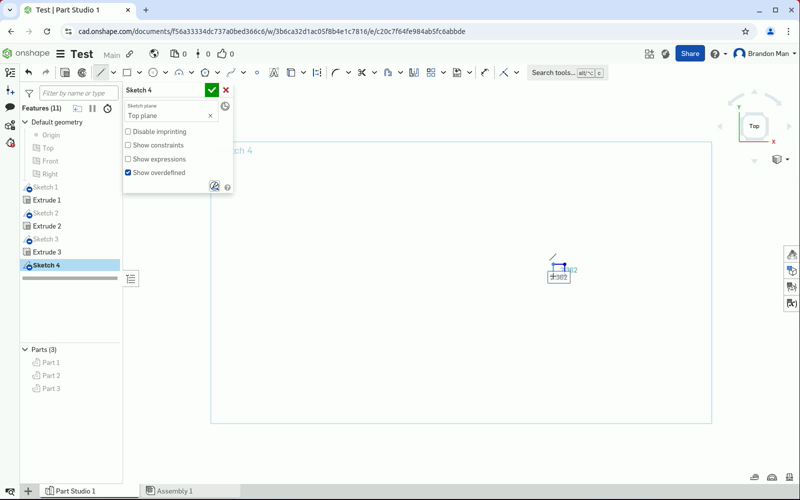
key(esc)
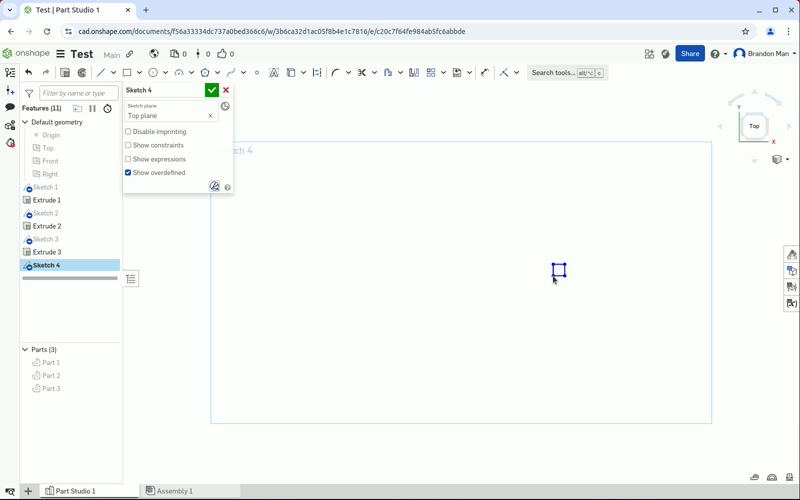
mouse_move(554, 270)
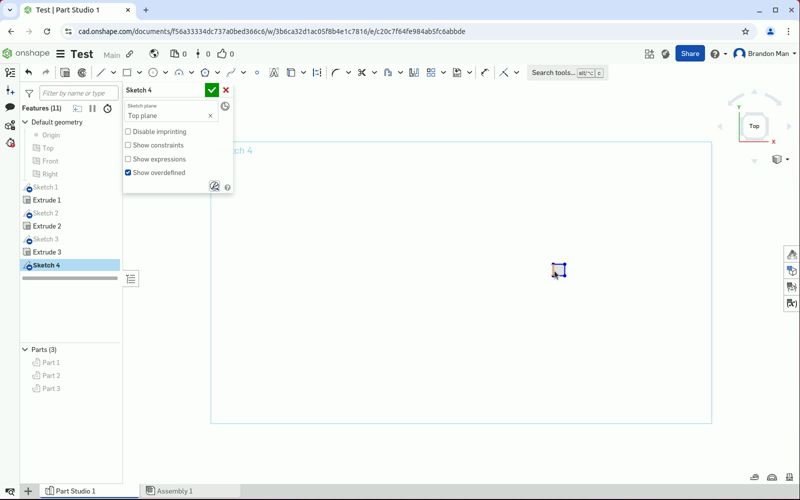
scroll(6)
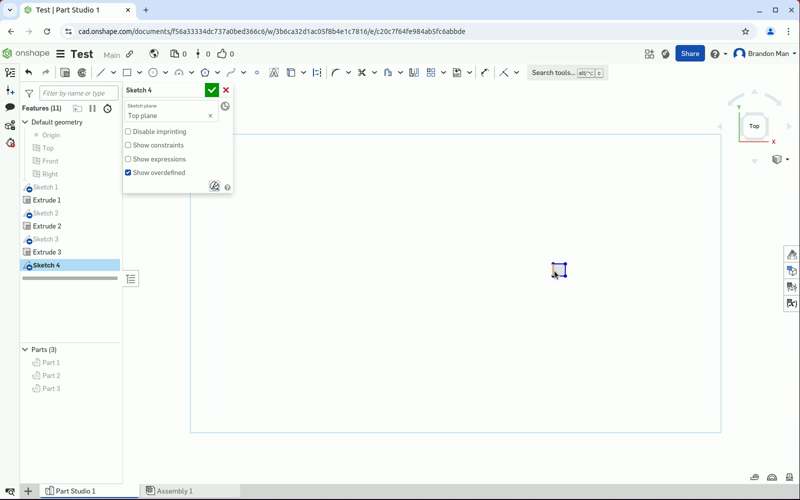
scroll(6)
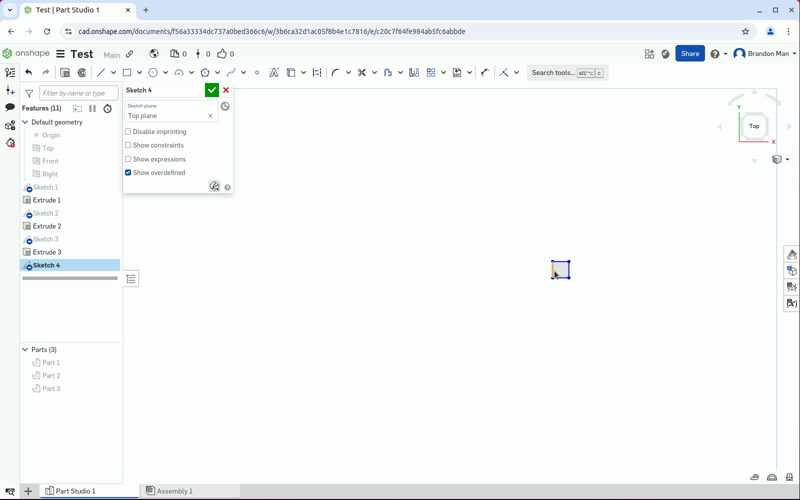
scroll(6)
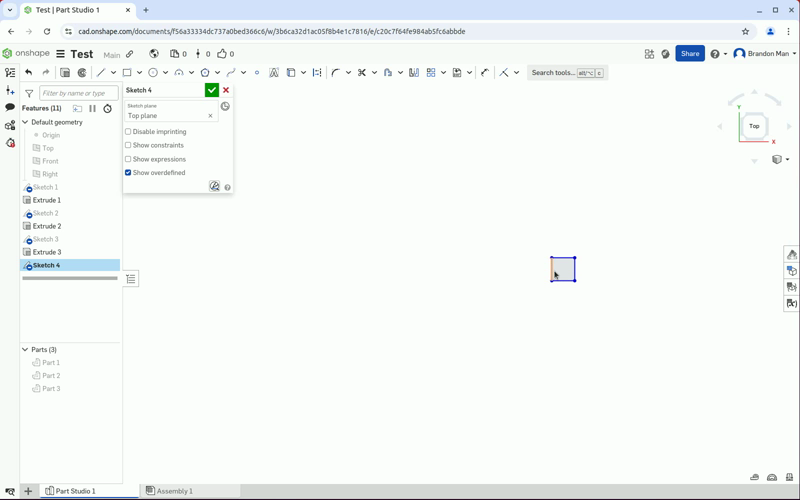
scroll(6)
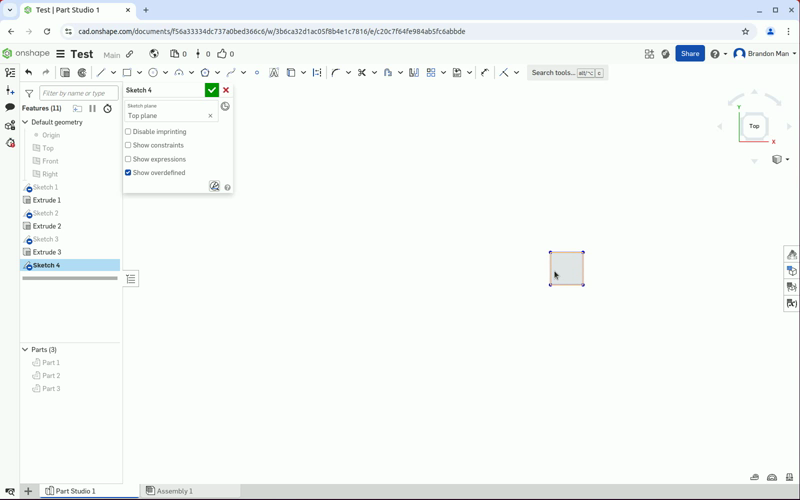
scroll(6)
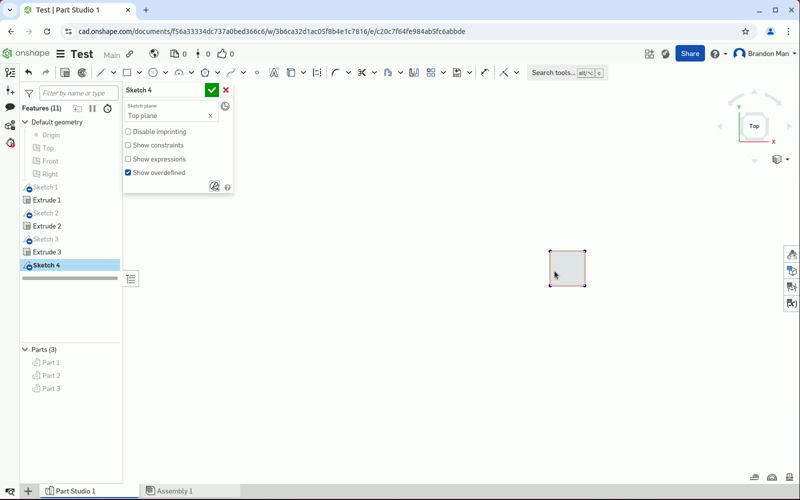
scroll(6)
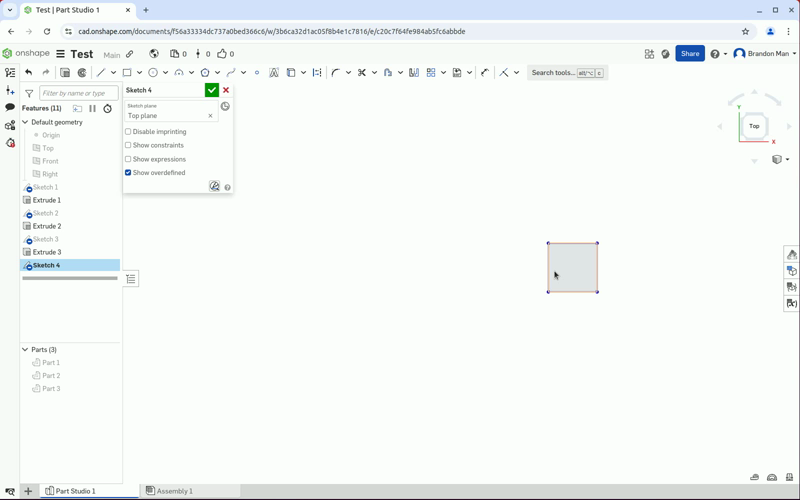
scroll(6)
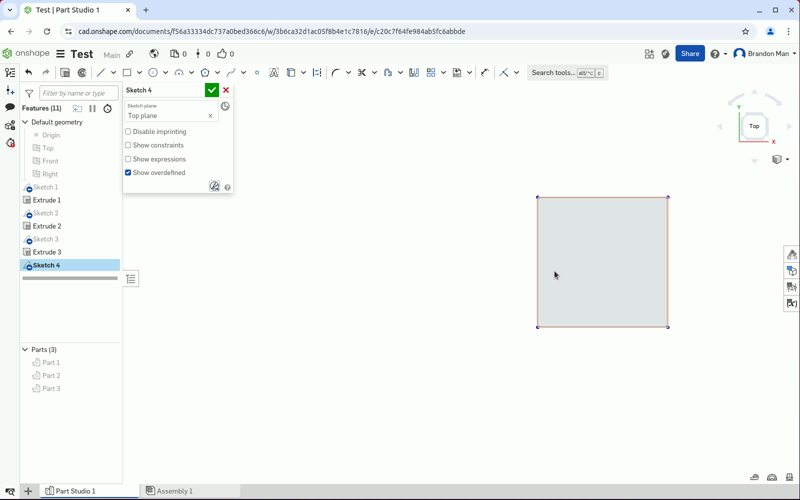
click(554, 270)
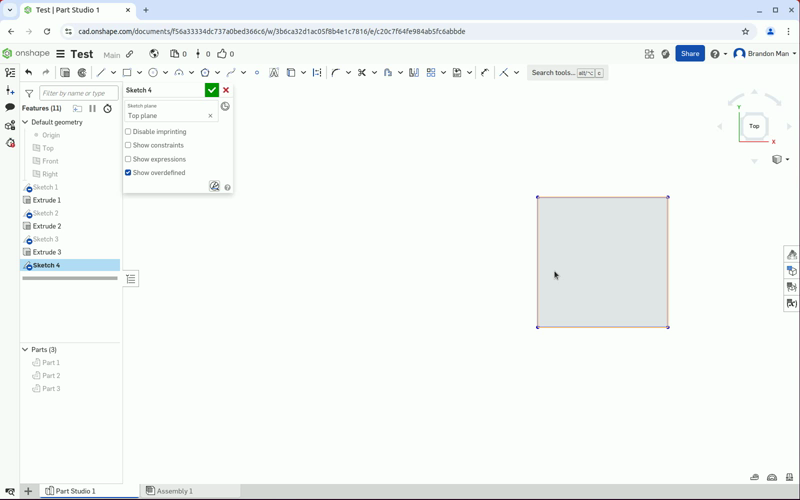
scroll(-6)
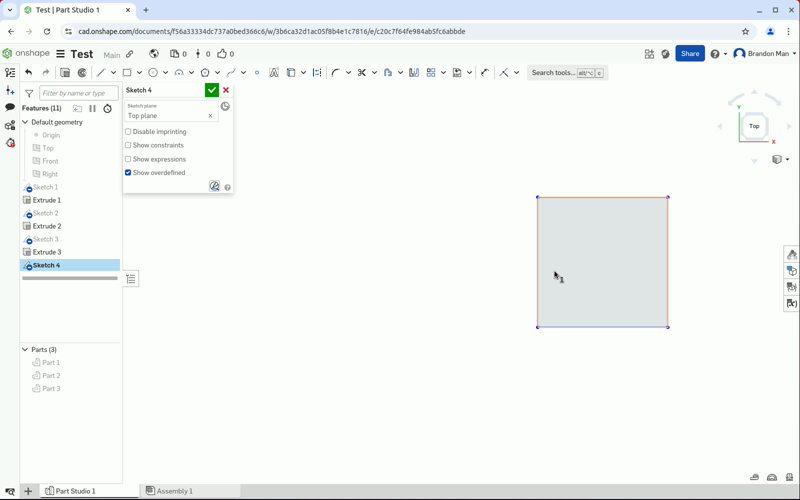
scroll(-6)
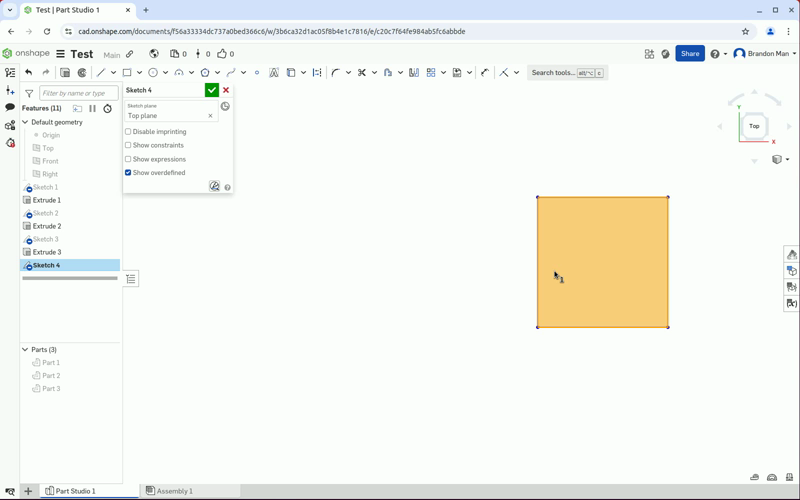
scroll(-6)
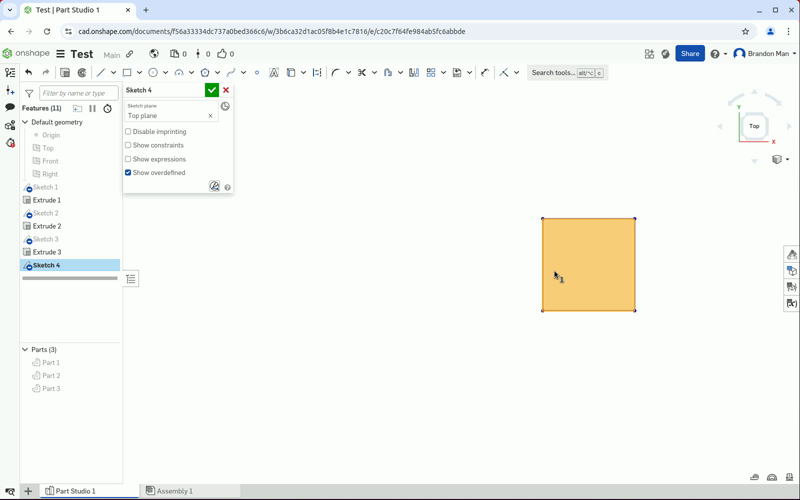
scroll(-6)
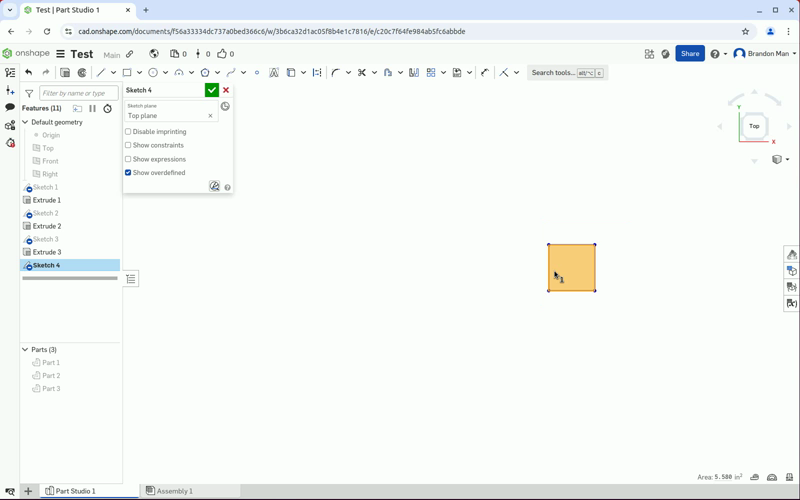
scroll(-6)
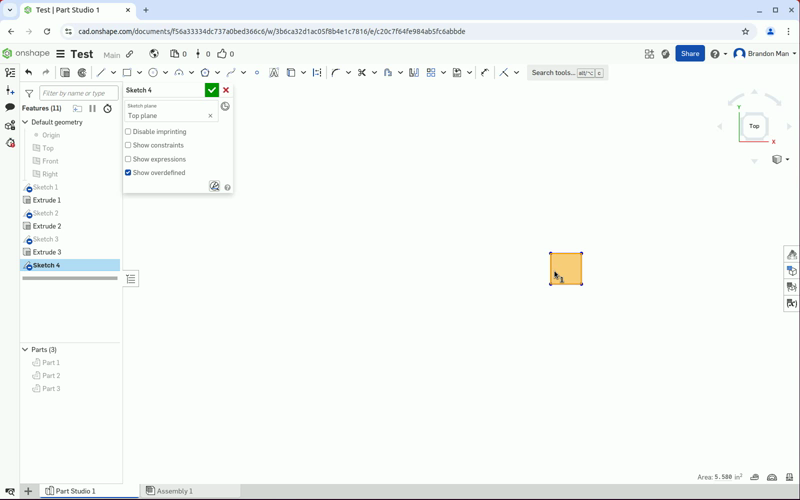
scroll(-6)
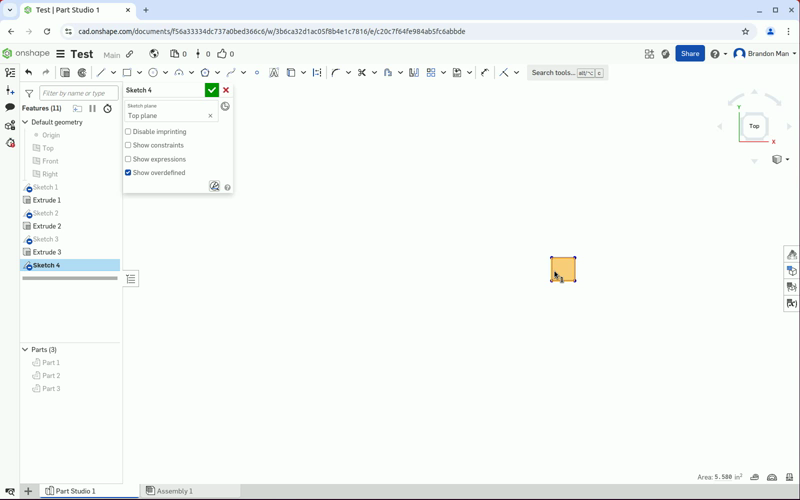
scroll(-6)
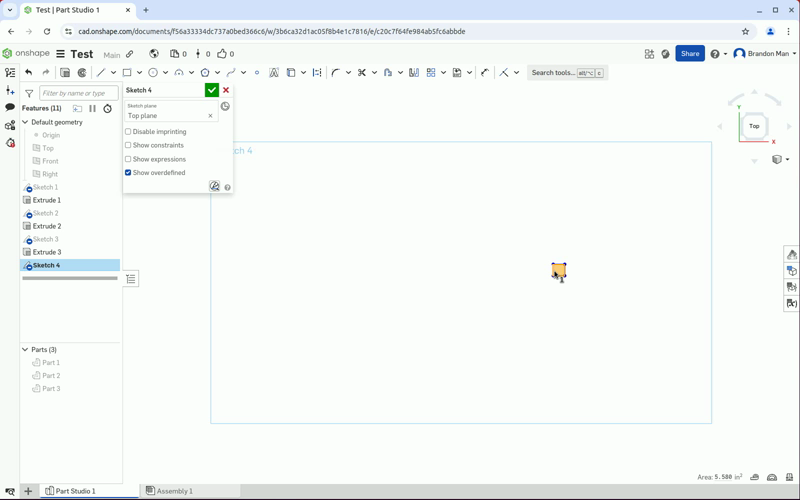
mouse_move(73, 352)
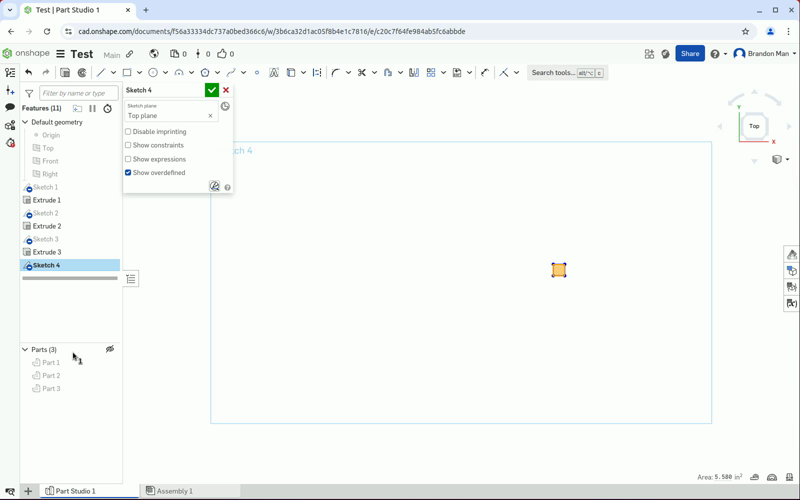
key(shift+y)
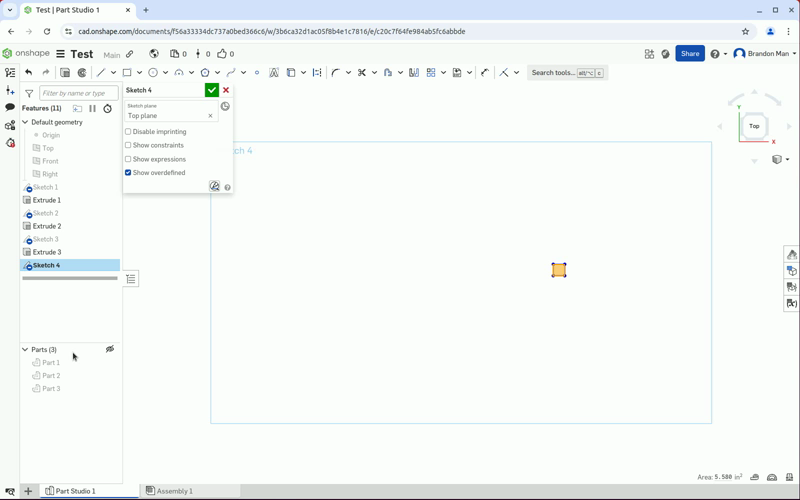
key(shift+e)
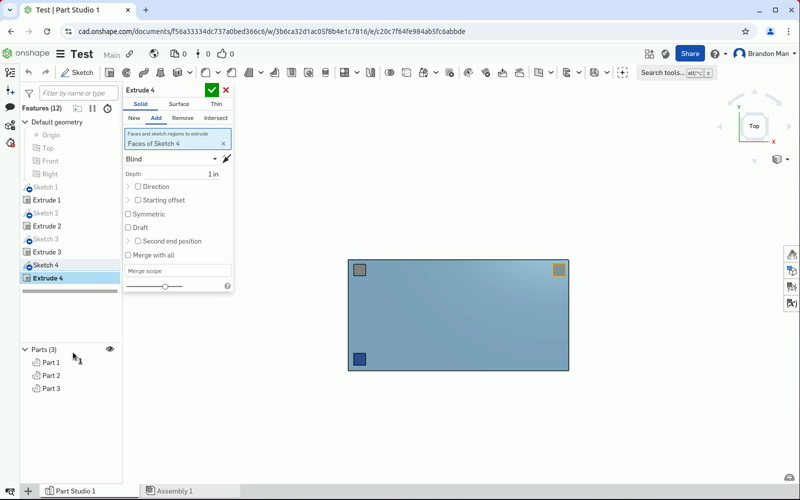
mouse_move(143, 106)
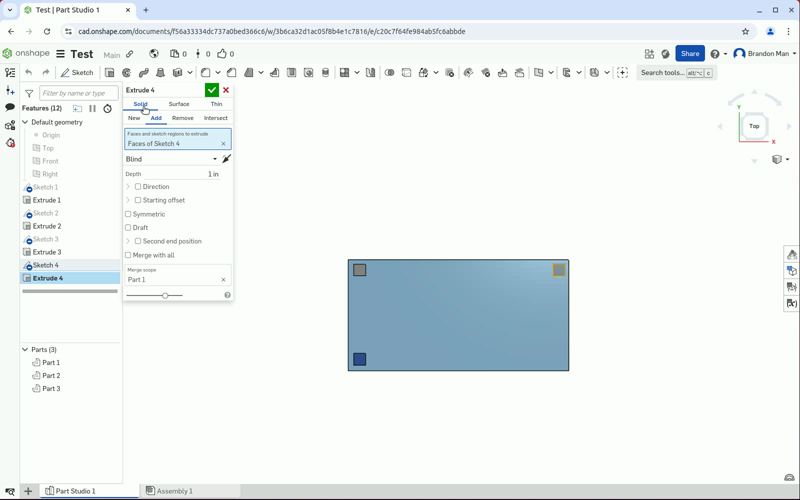
click(143, 106)
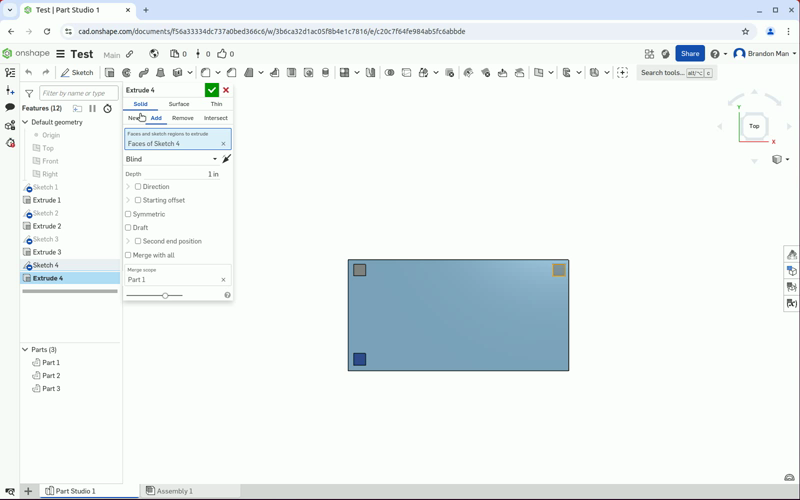
mouse_move(137, 120)
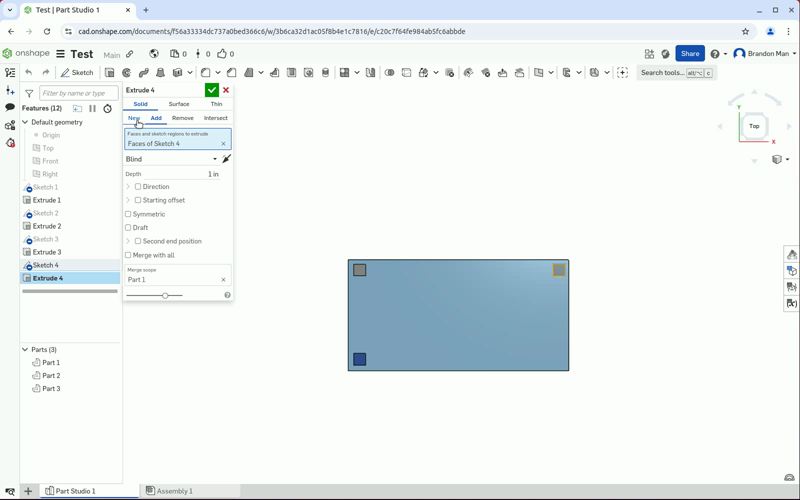
click(137, 120)
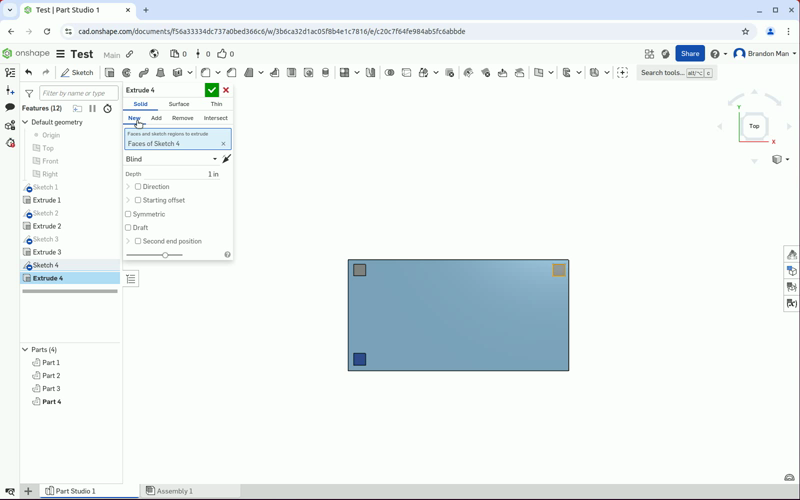
key(tab, 4)
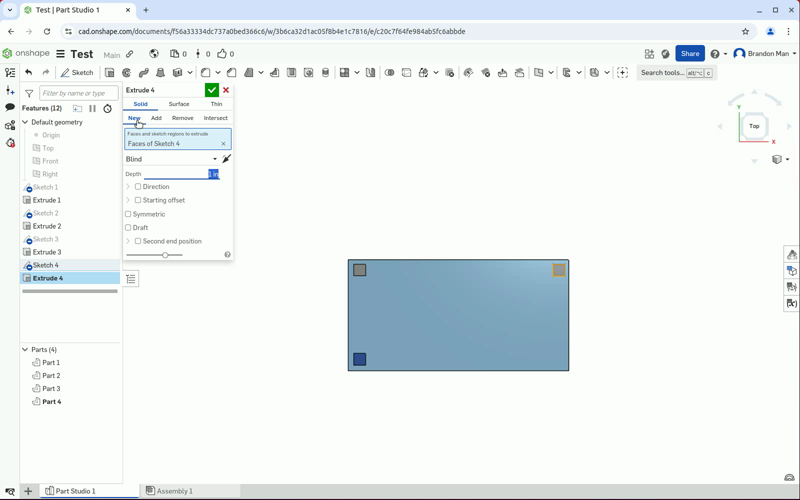
text(15.887)
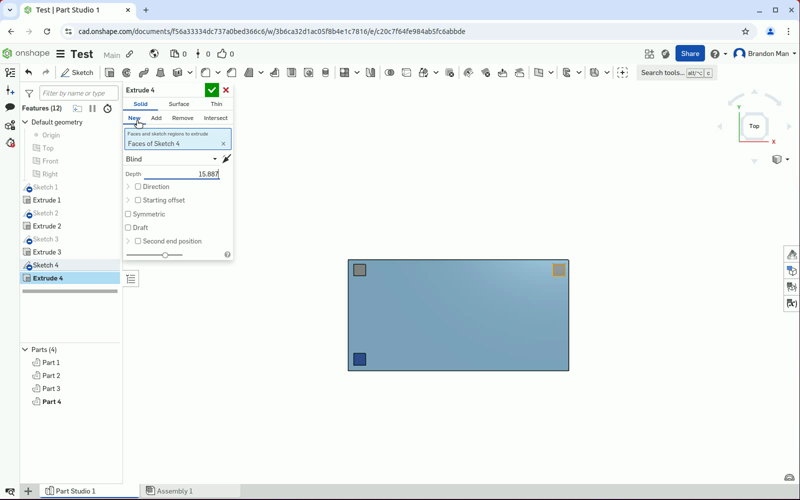
key(enter)
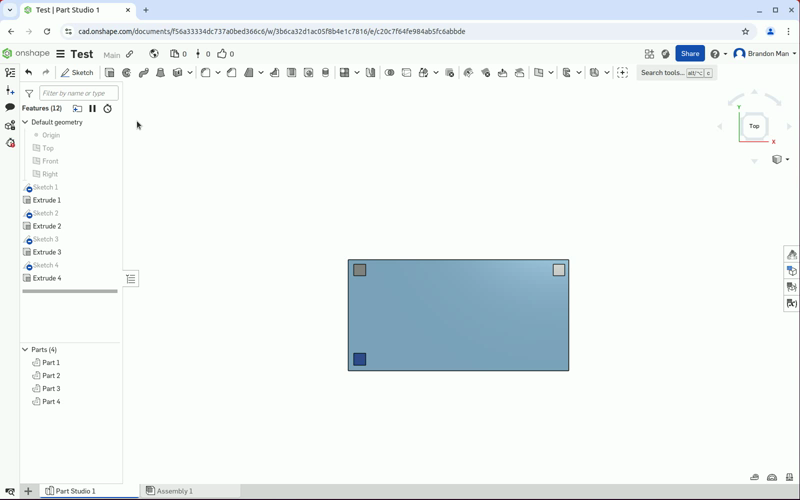
key(shift+h)
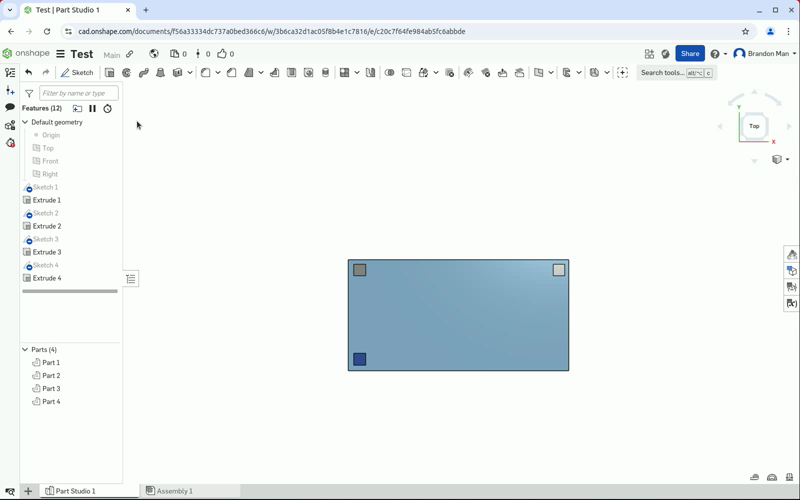
key(shift+h)
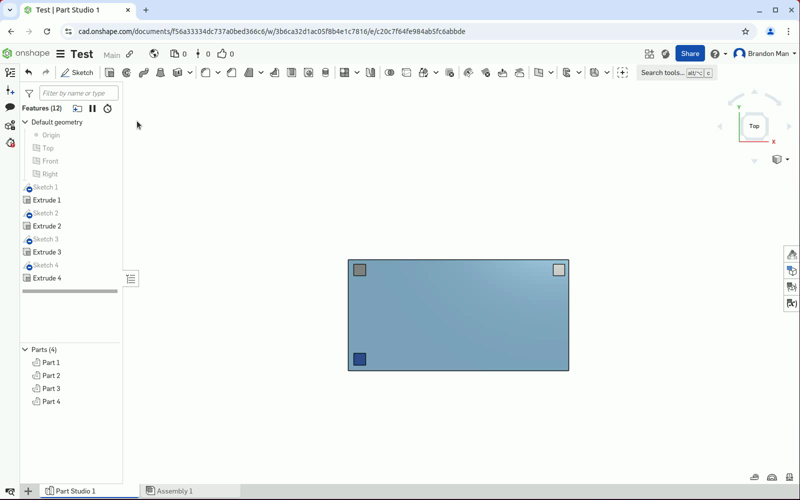
mouse_move(73, 189)
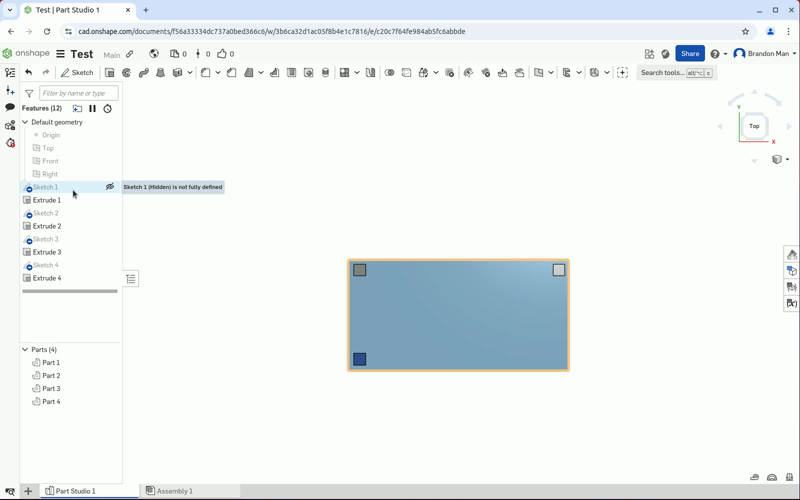
click(73, 189)
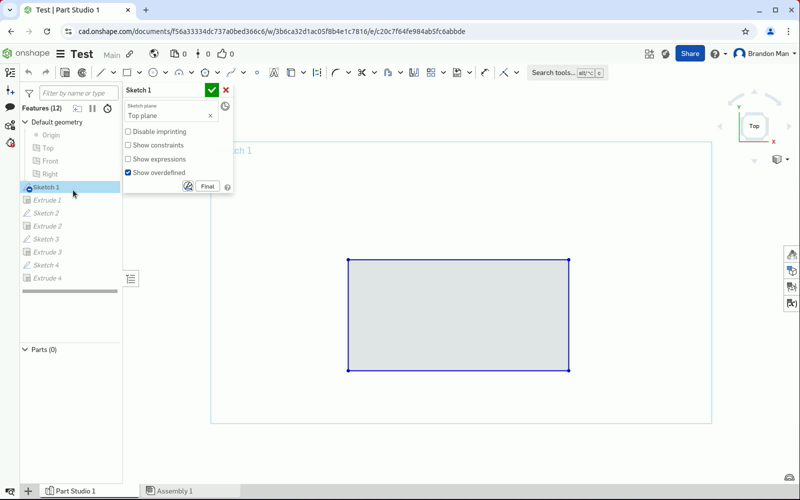
mouse_move(229, 92)
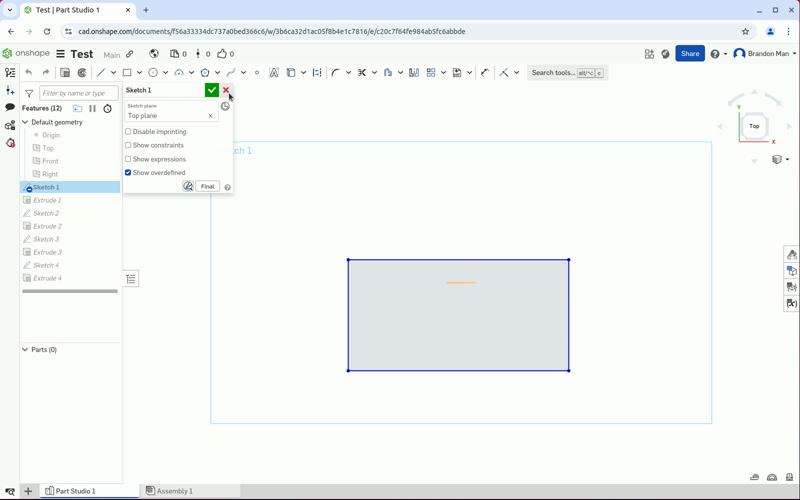
click(229, 92)
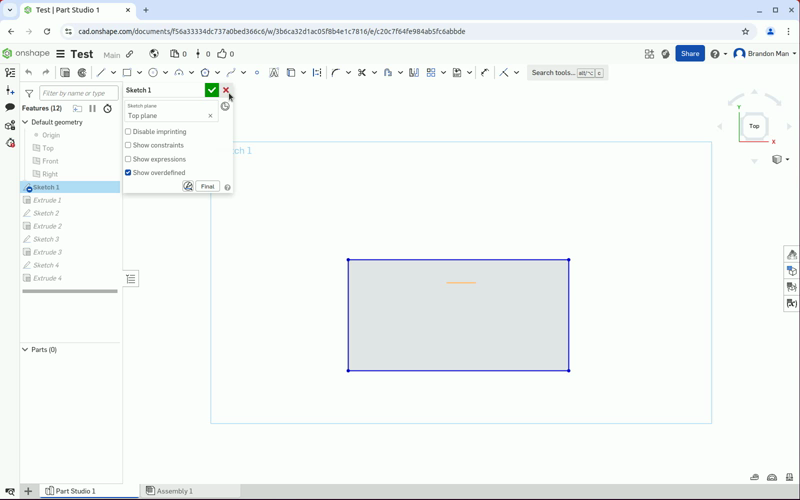
key(shift+s)
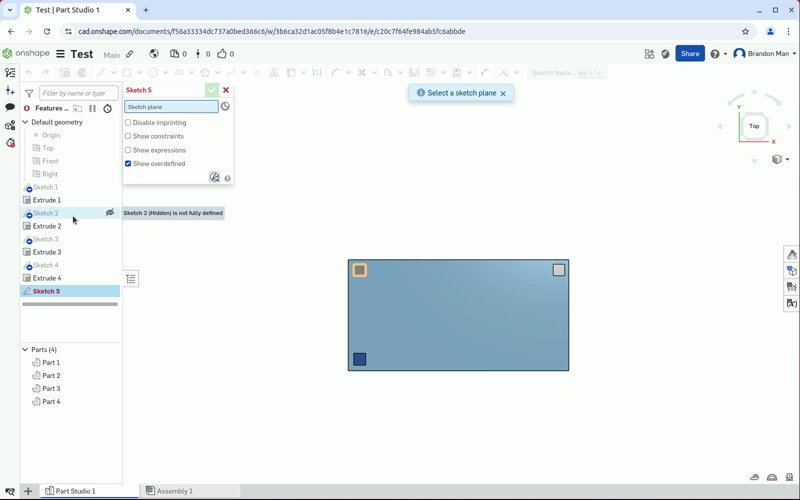
scroll(3)
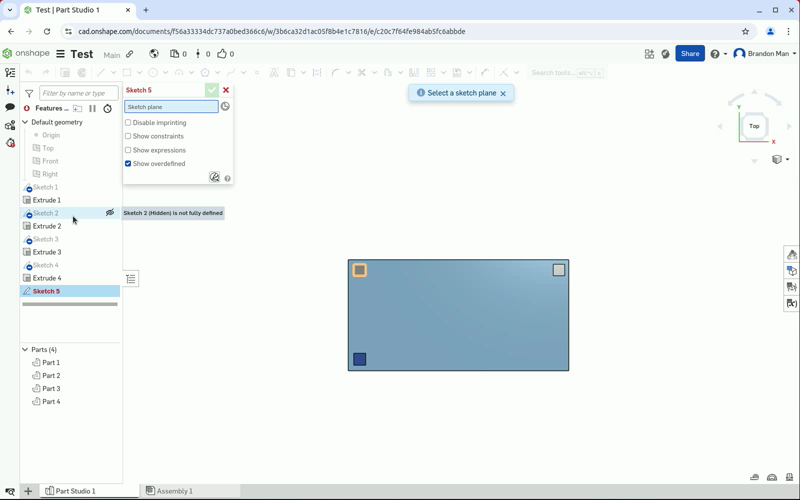
mouse_move(73, 150)
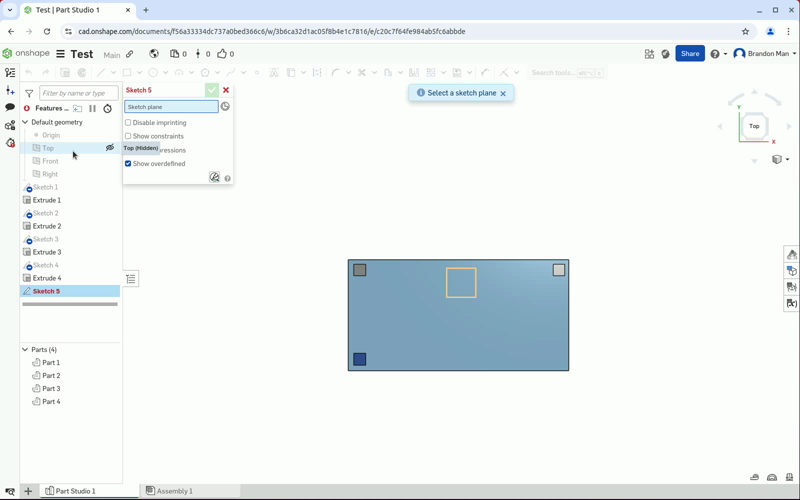
click(73, 150)
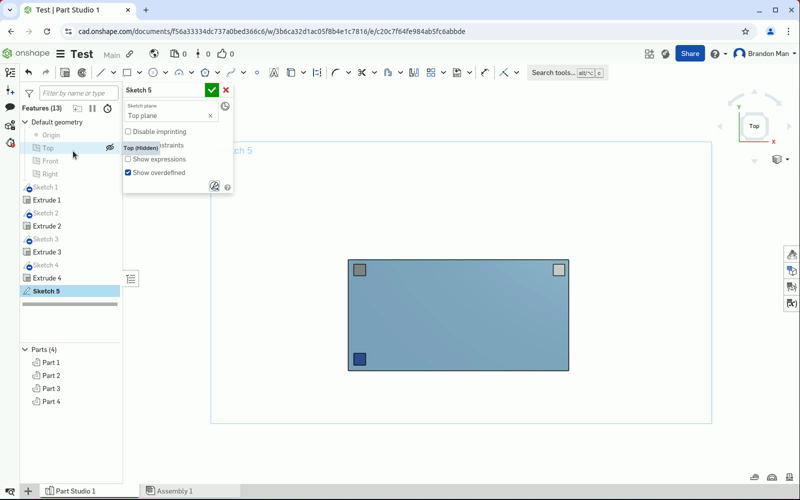
mouse_move(73, 352)
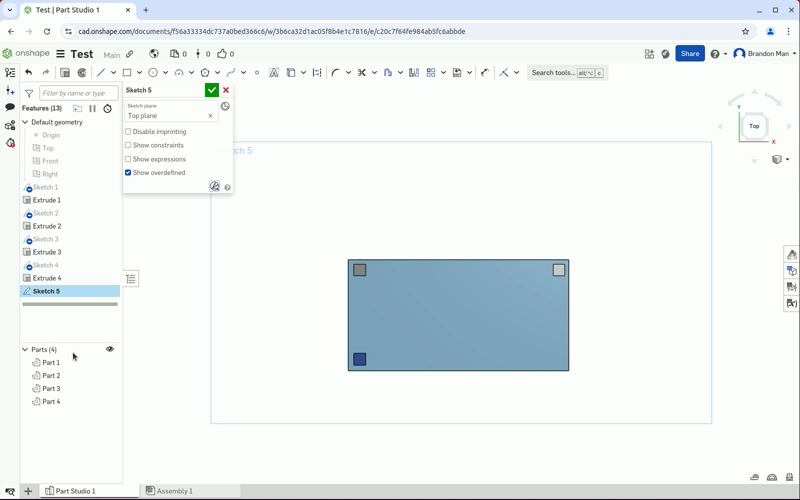
key(y)
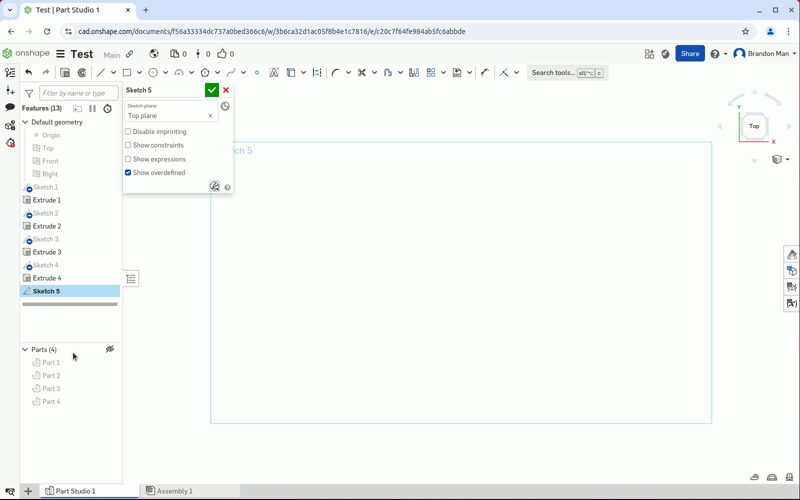
key(l)
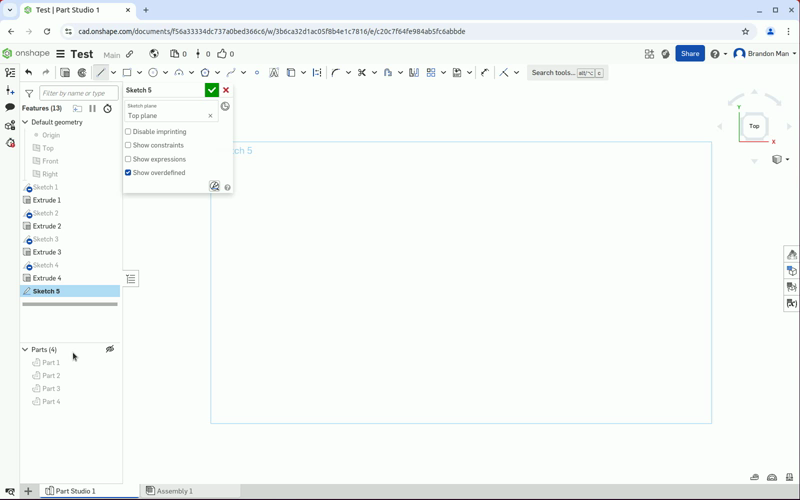
key_down(shift)
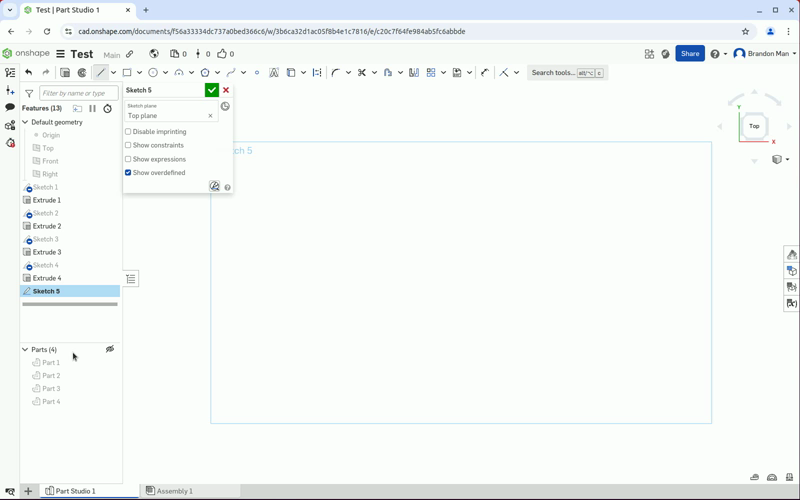
mouse_move(553, 365)
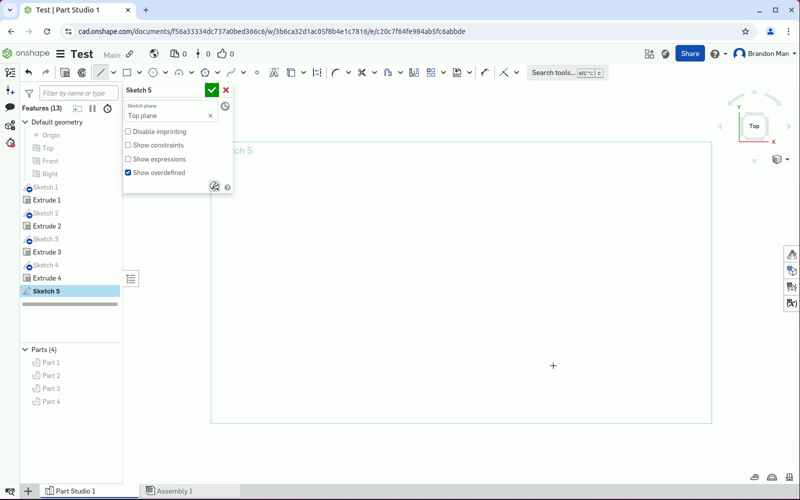
click(553, 365)
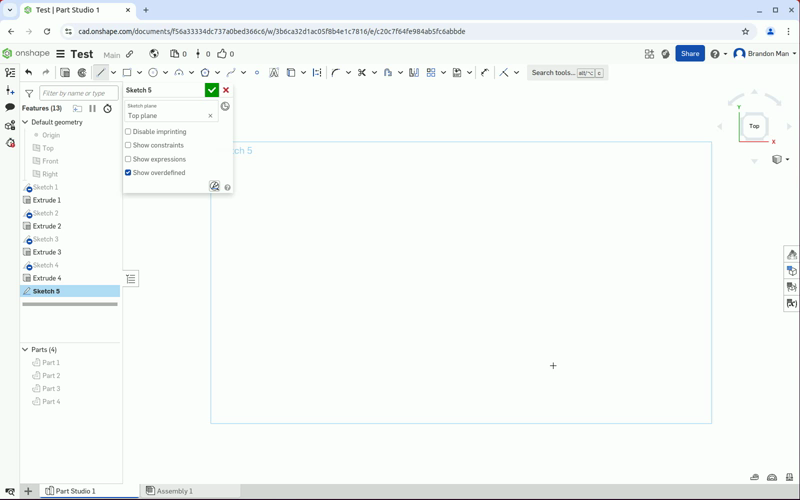
key_up(shift)
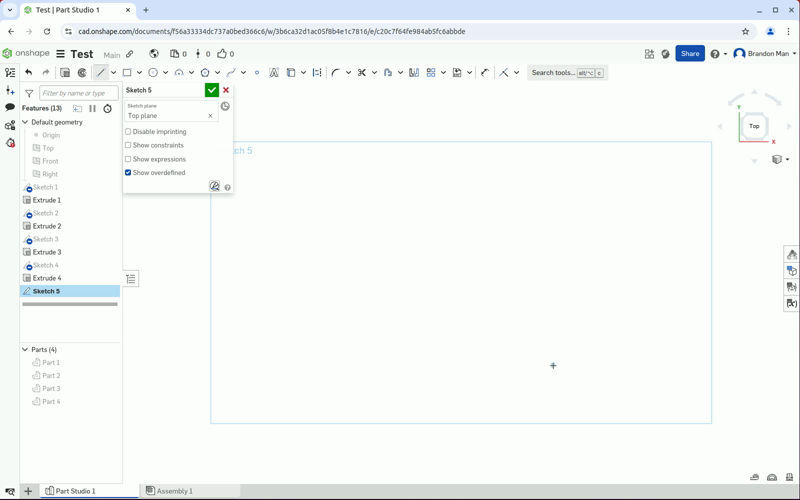
key_down(shift)
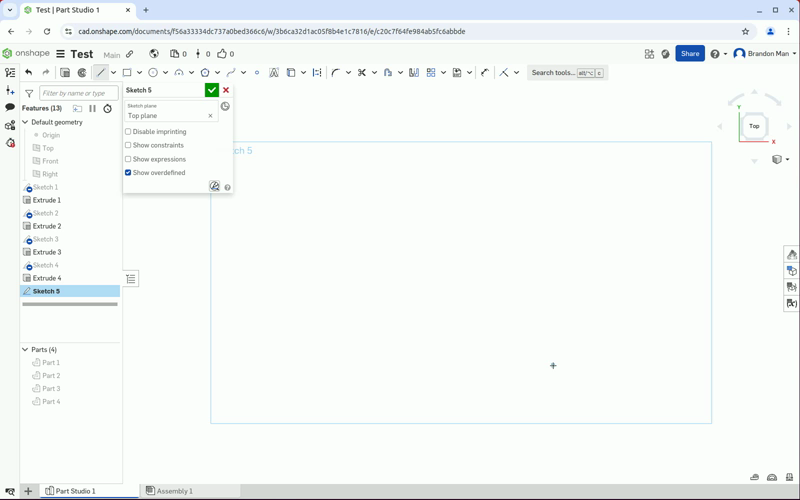
mouse_move(583, 365)
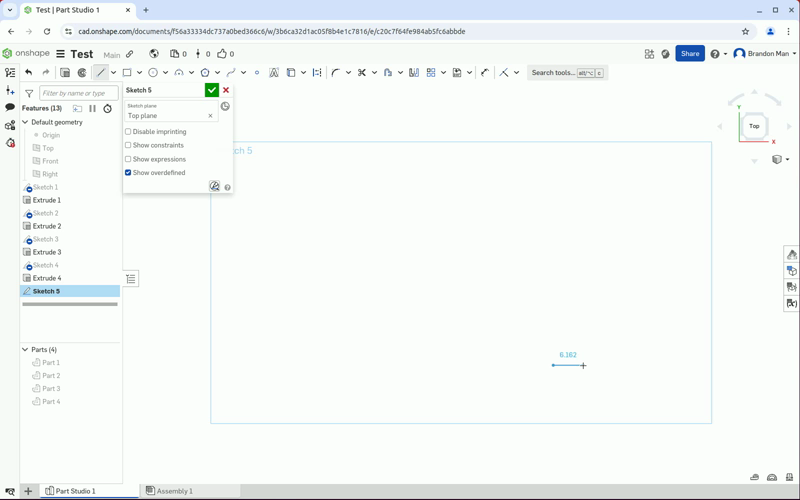
mouse_move(564, 365)
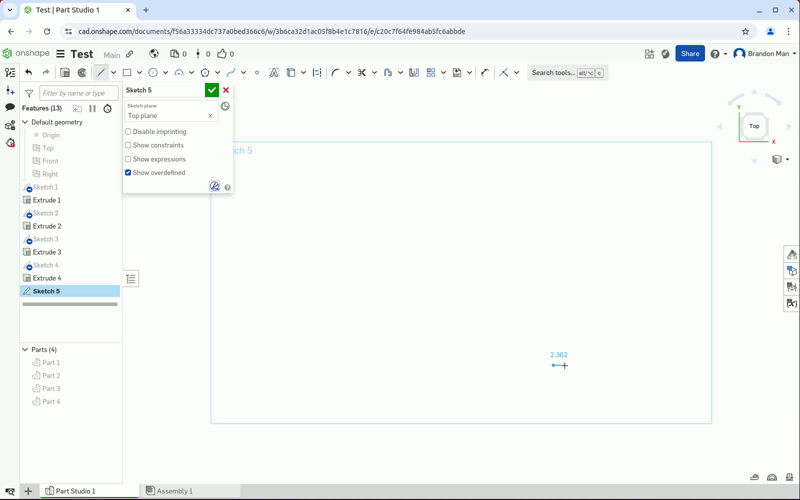
click(564, 365)
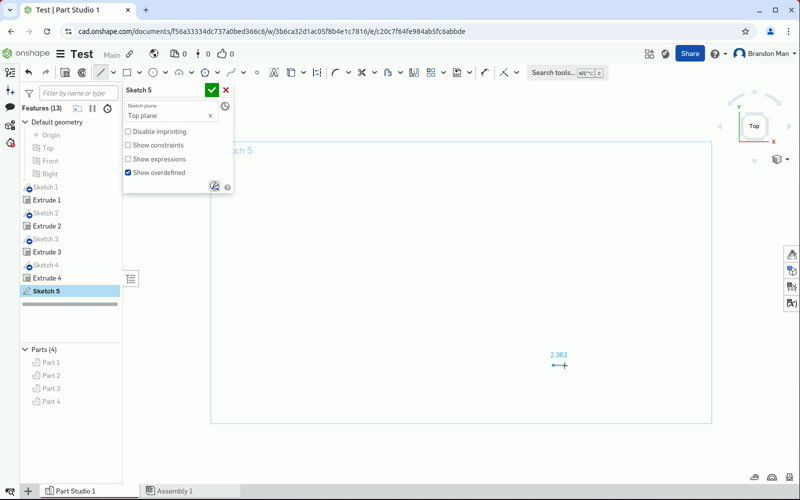
key_up(shift)
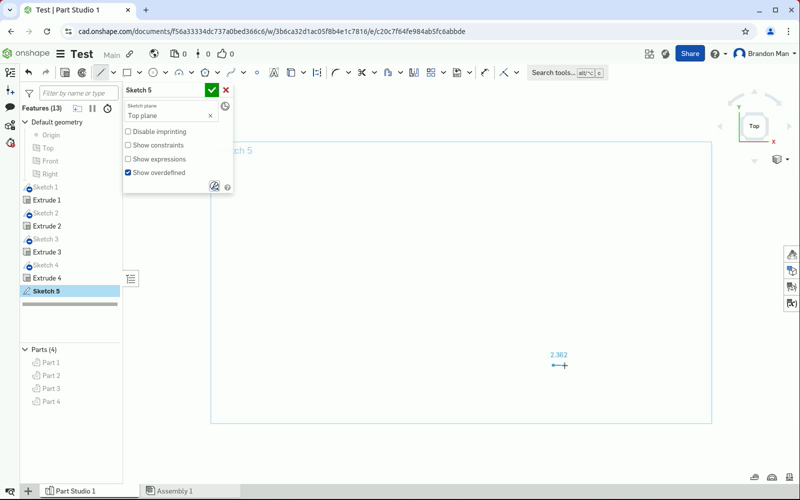
key_down(shift)
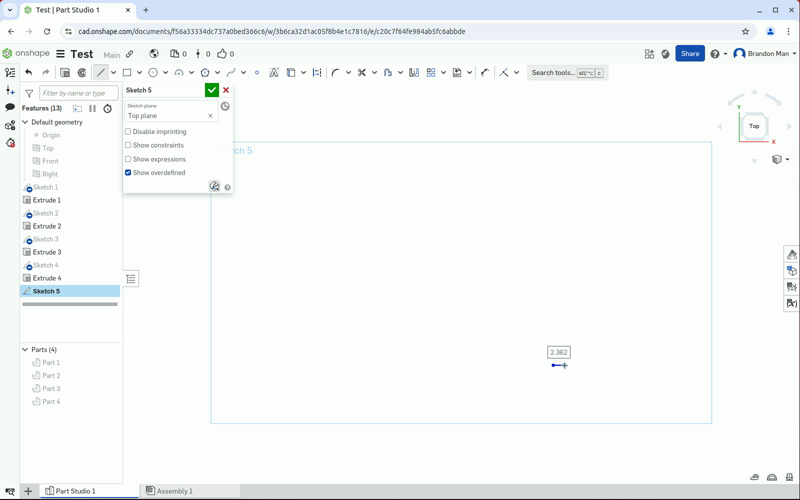
mouse_move(589, 365)
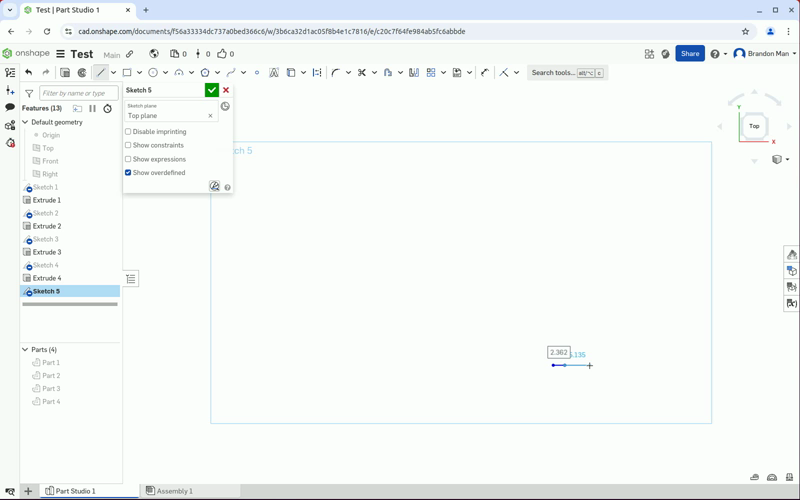
mouse_move(564, 353)
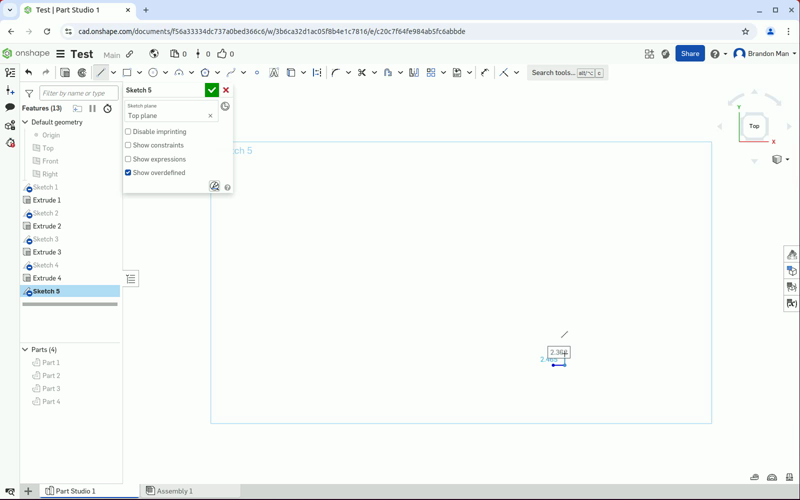
click(564, 353)
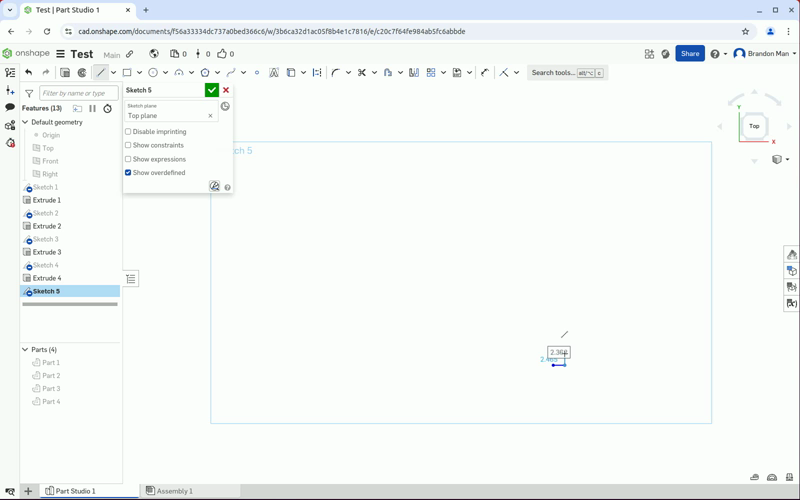
key_up(shift)
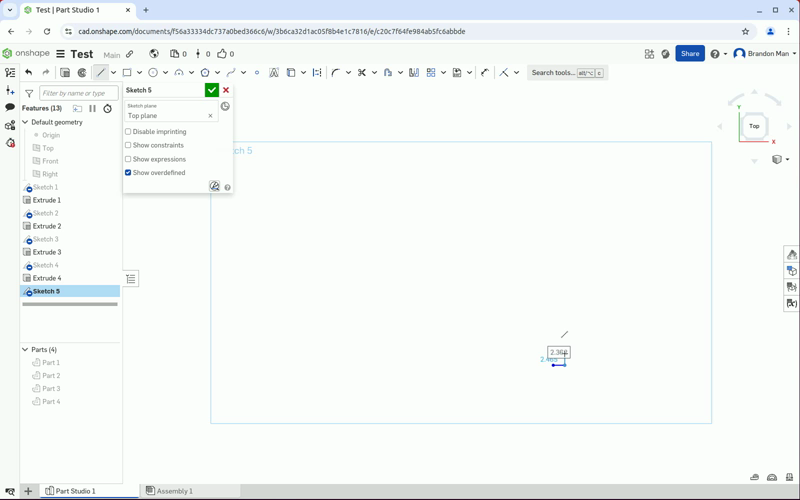
key_down(shift)
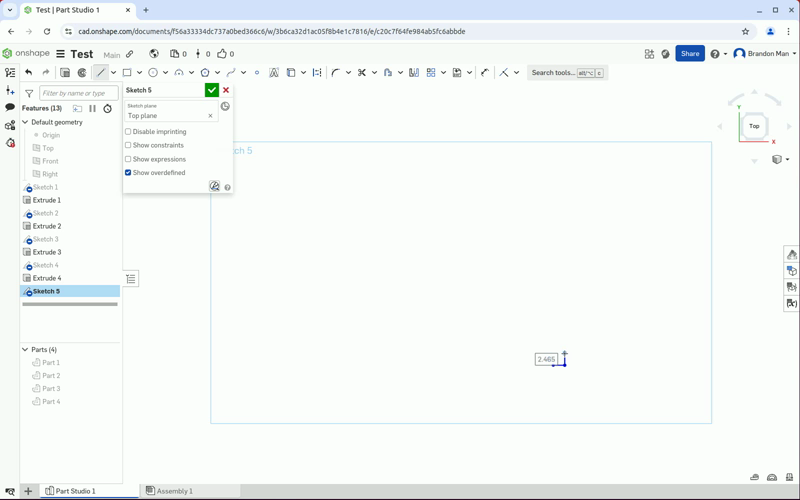
mouse_move(589, 353)
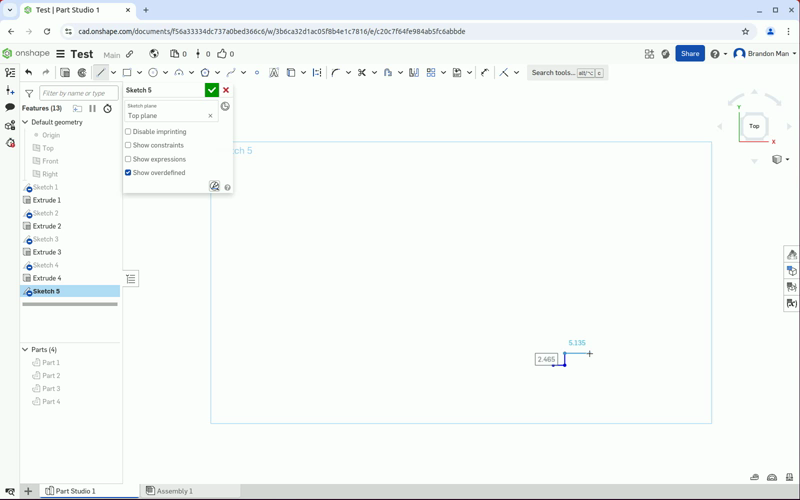
mouse_move(553, 353)
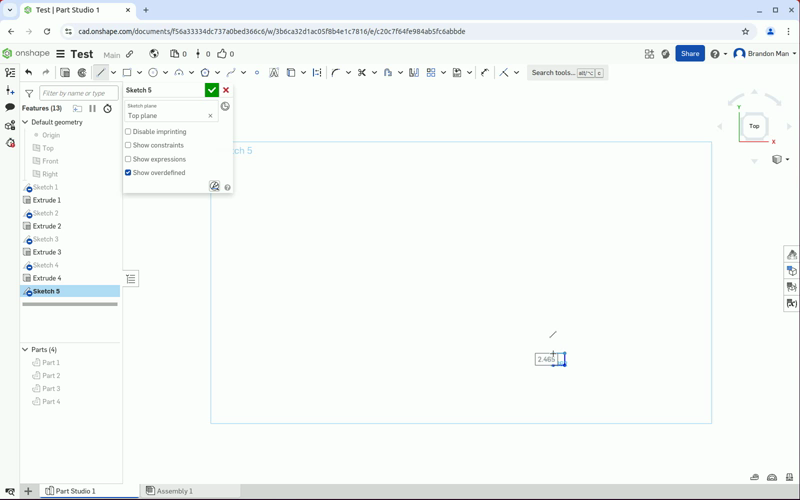
click(553, 353)
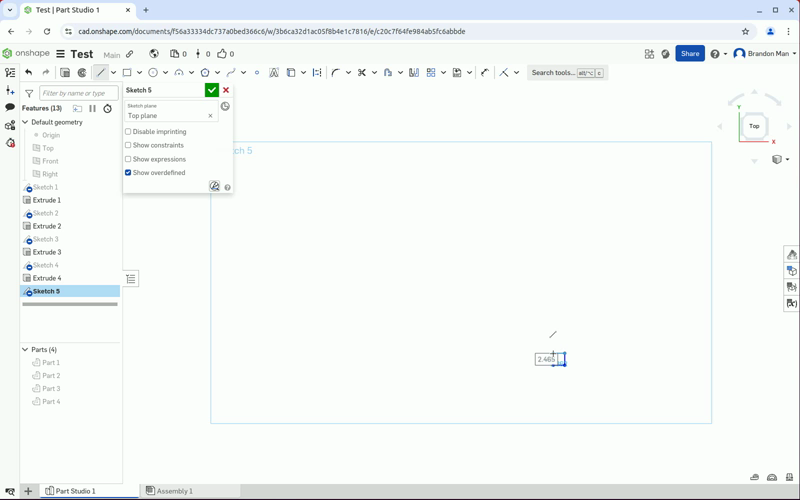
key_up(shift)
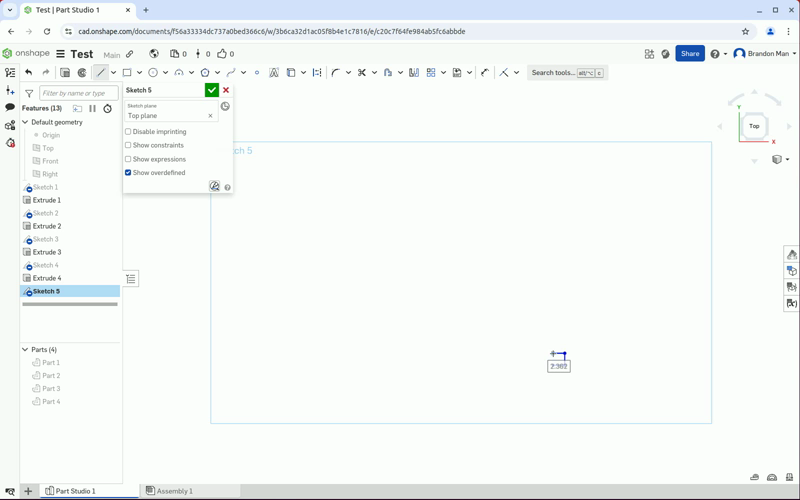
mouse_move(583, 353)
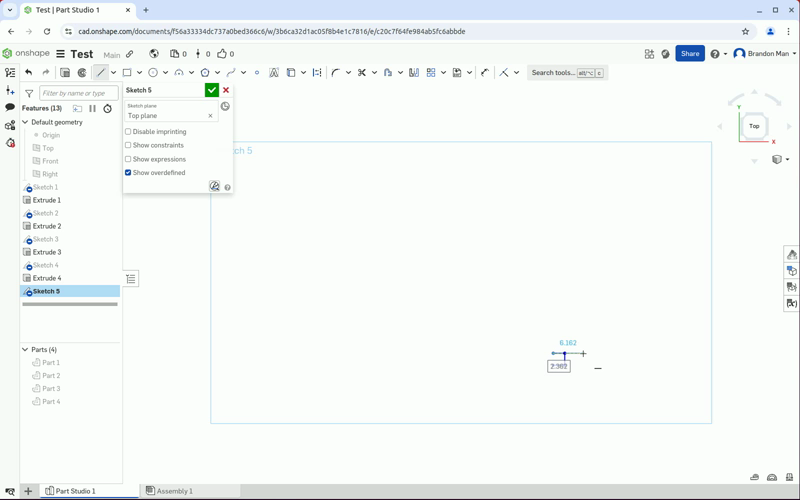
key_down(shift)
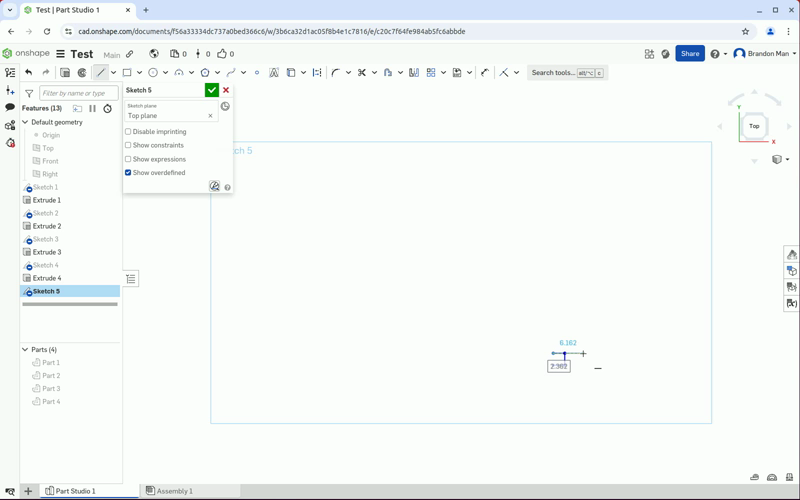
mouse_move(553, 365)
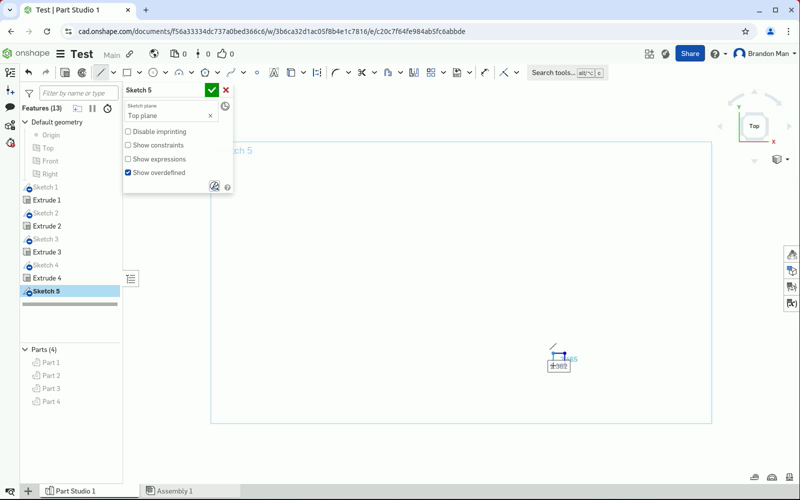
key_up(shift)
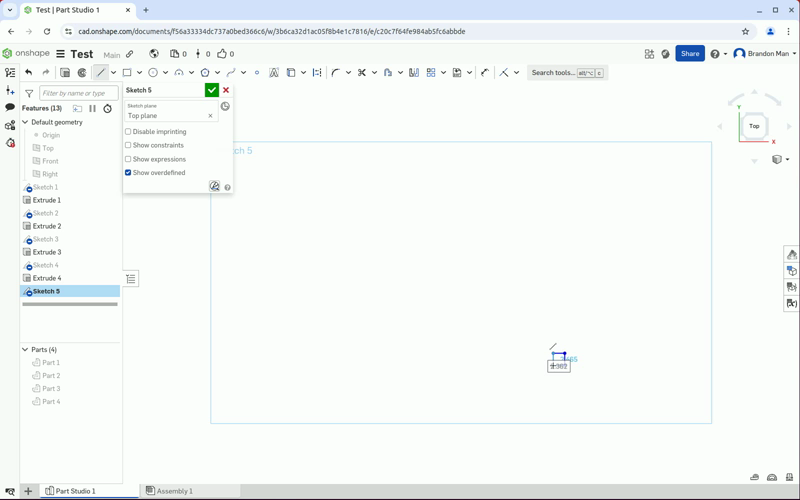
click(553, 365)
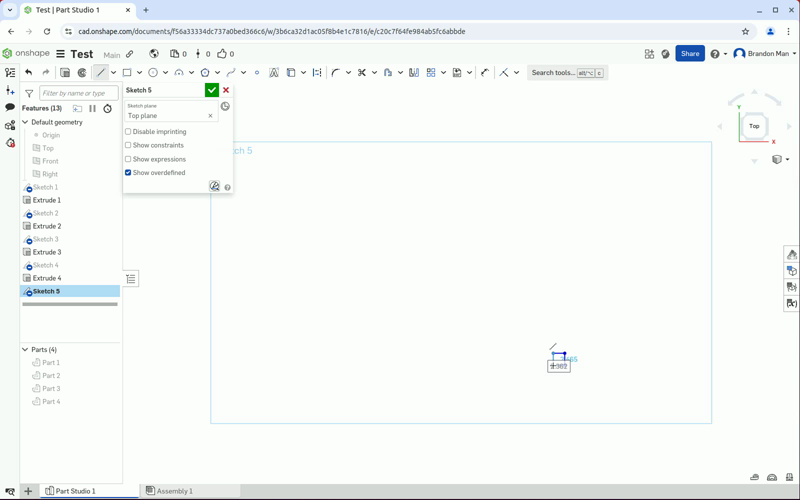
key(esc)
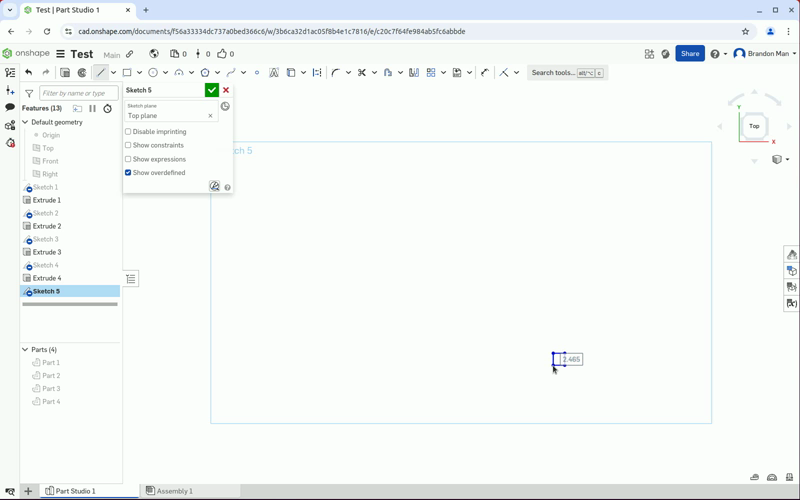
mouse_move(560, 355)
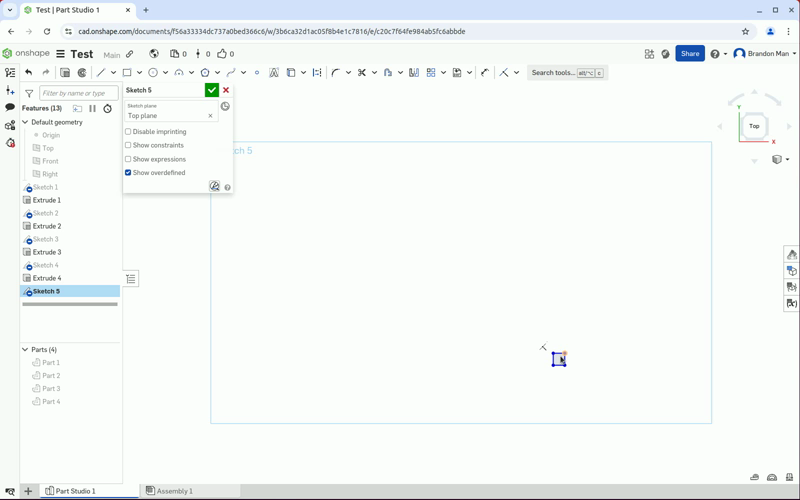
scroll(6)
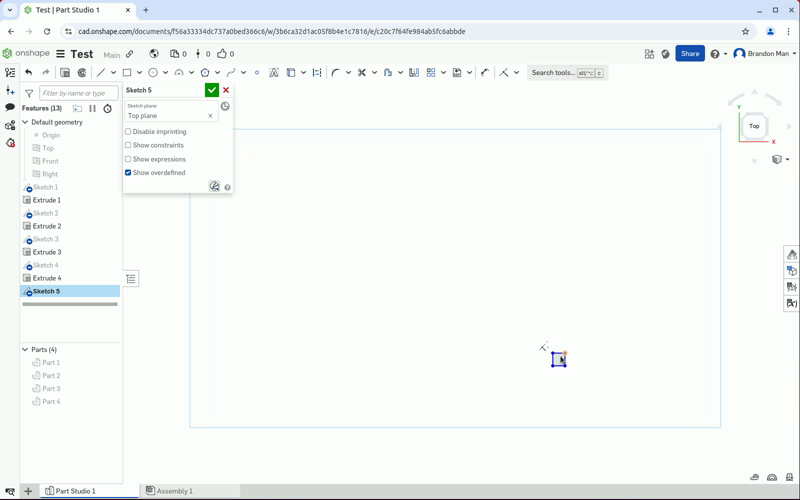
scroll(6)
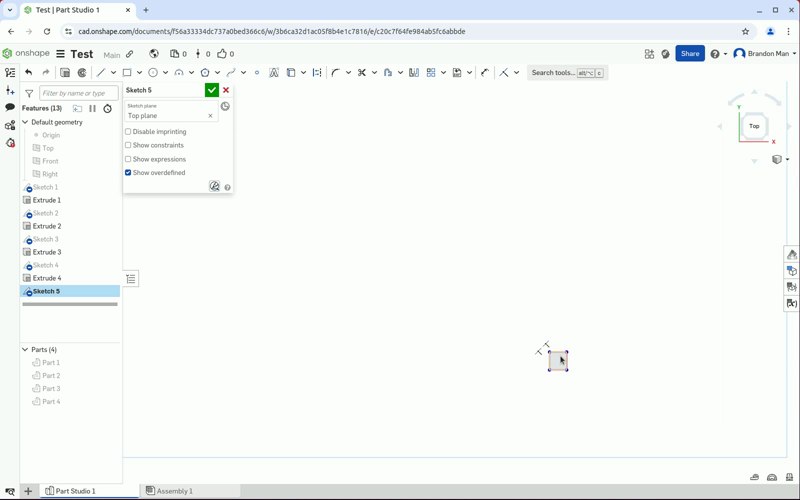
scroll(6)
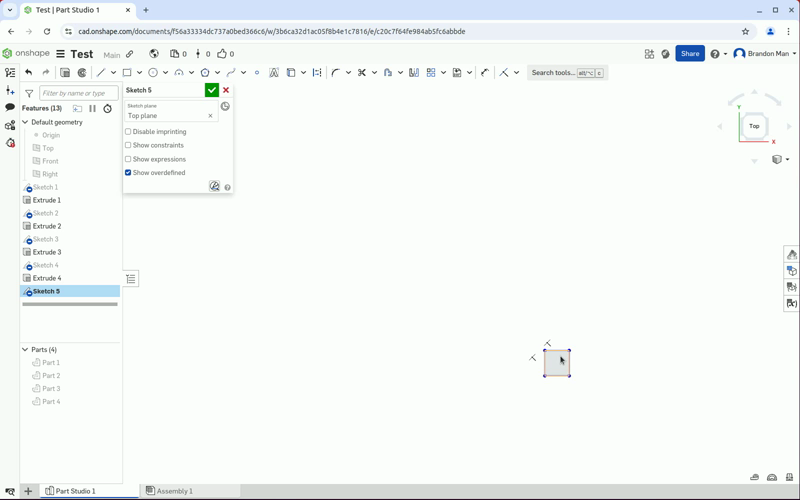
scroll(6)
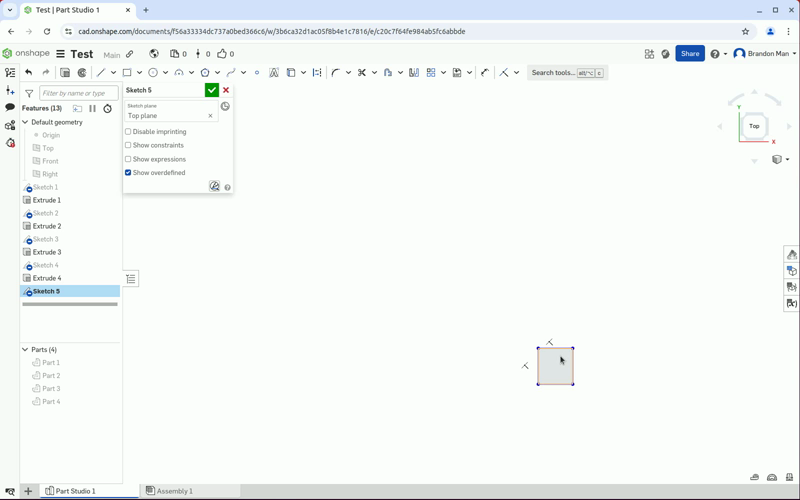
scroll(6)
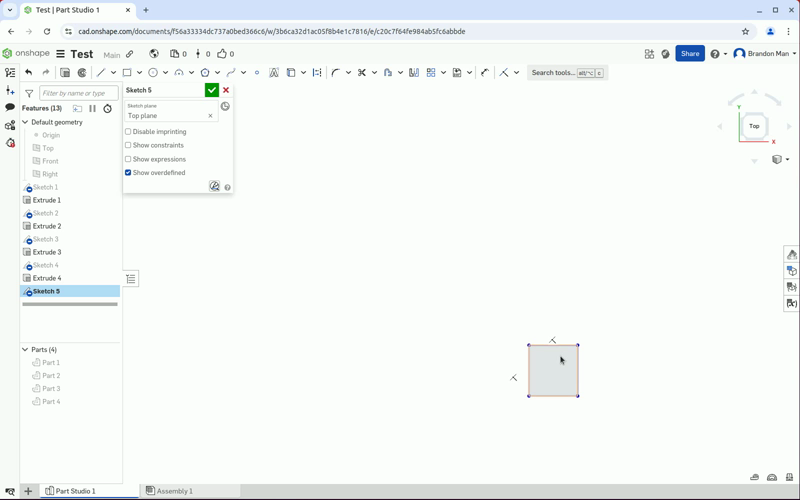
scroll(6)
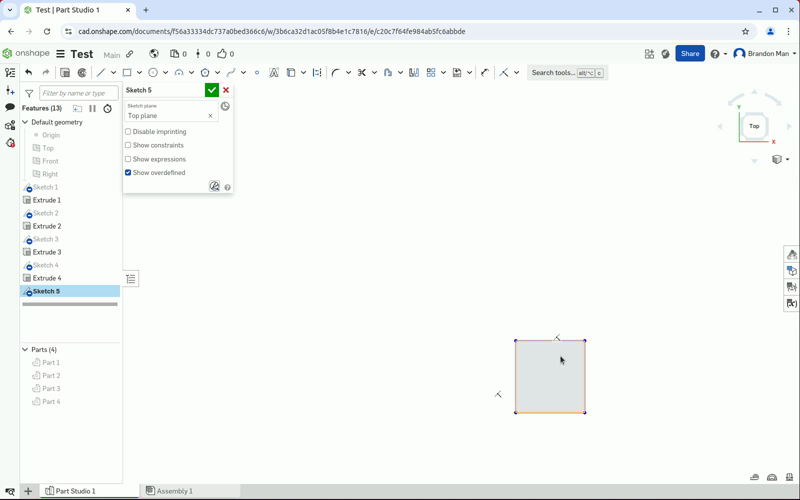
scroll(6)
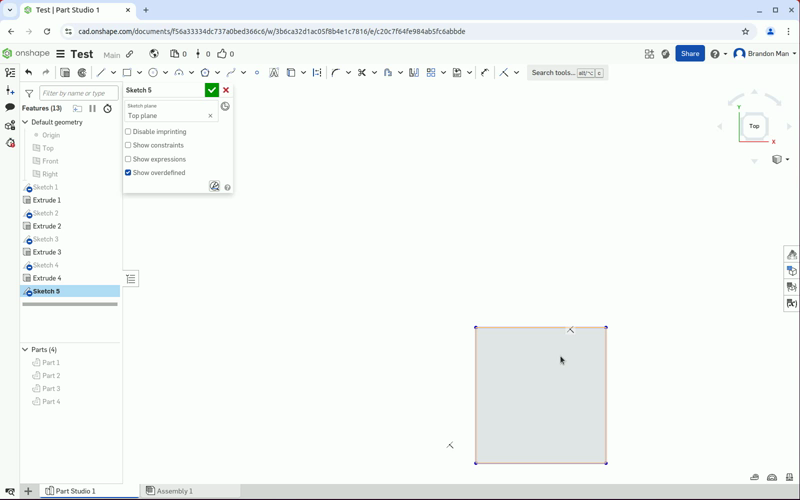
click(560, 355)
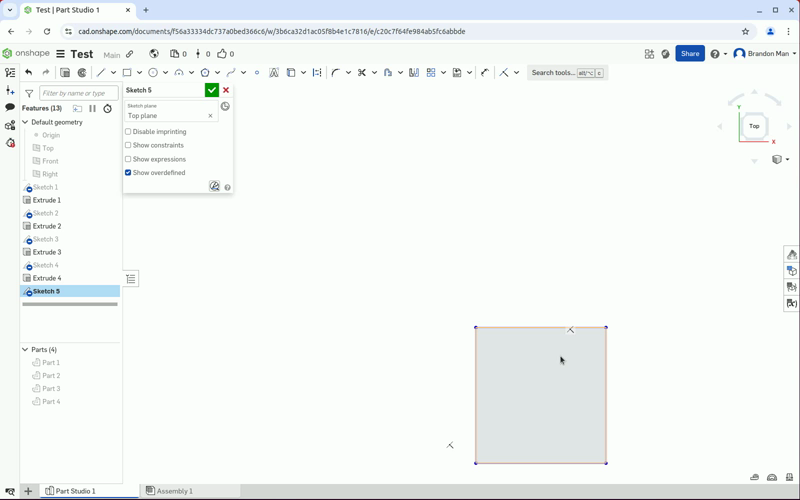
scroll(-6)
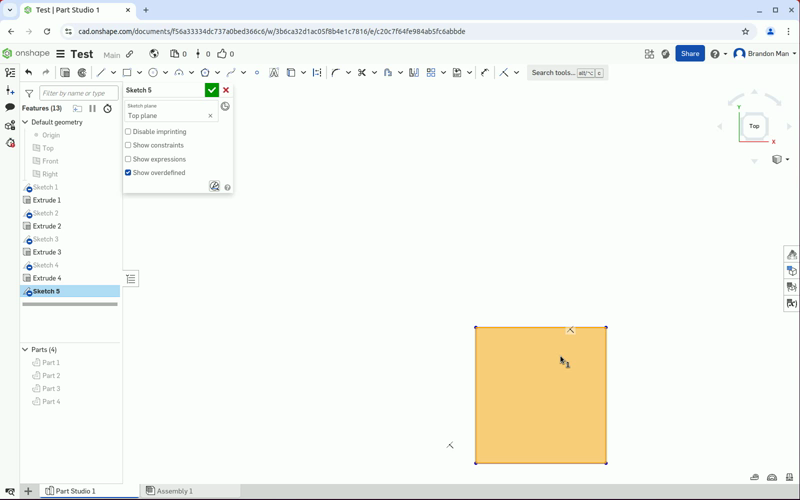
scroll(-6)
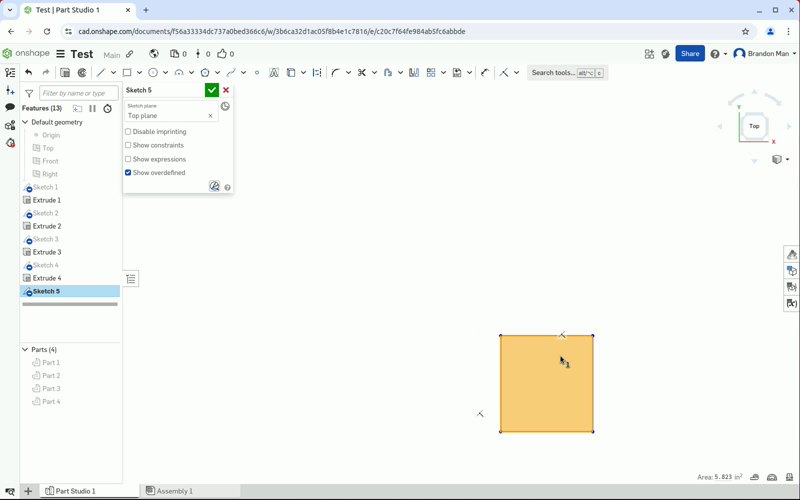
scroll(-6)
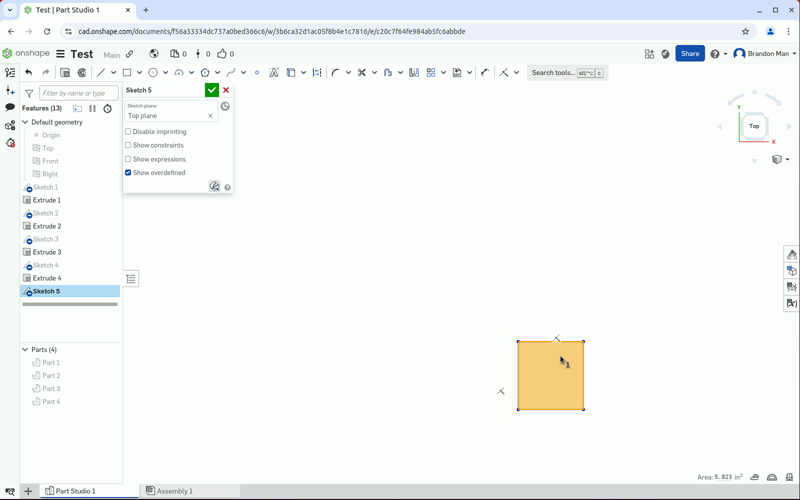
scroll(-6)
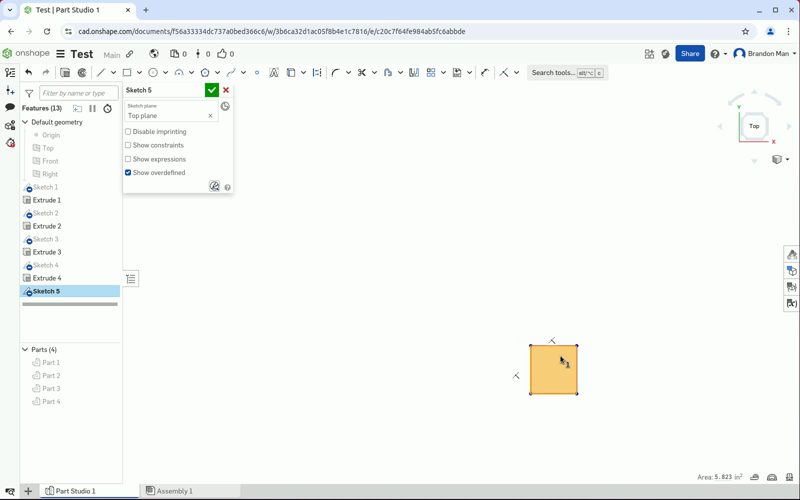
scroll(-6)
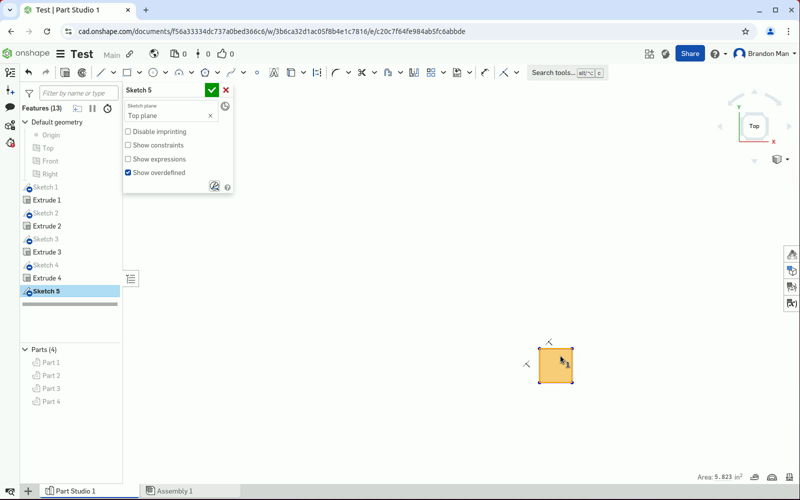
scroll(-6)
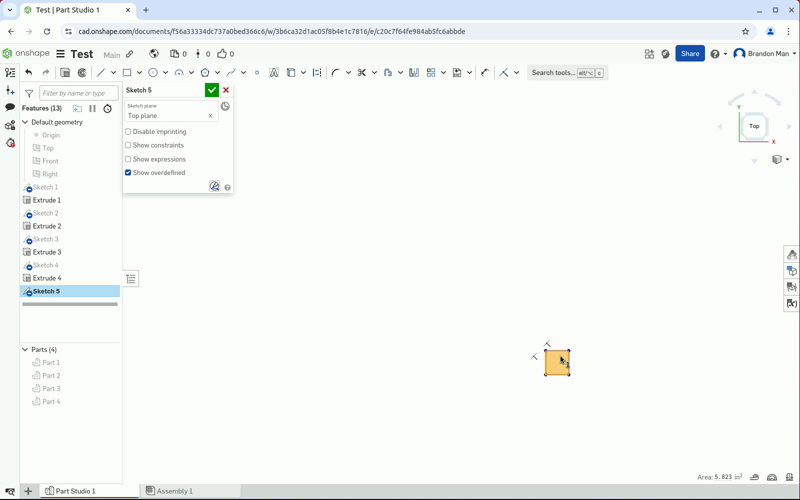
scroll(-6)
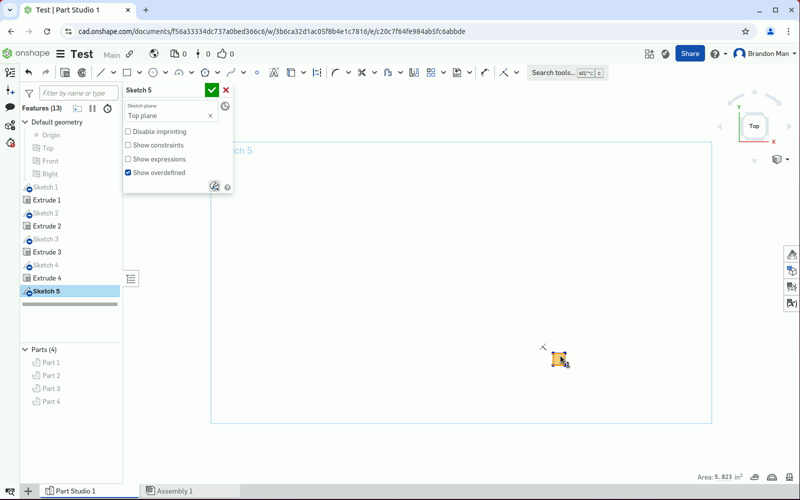
mouse_move(73, 352)
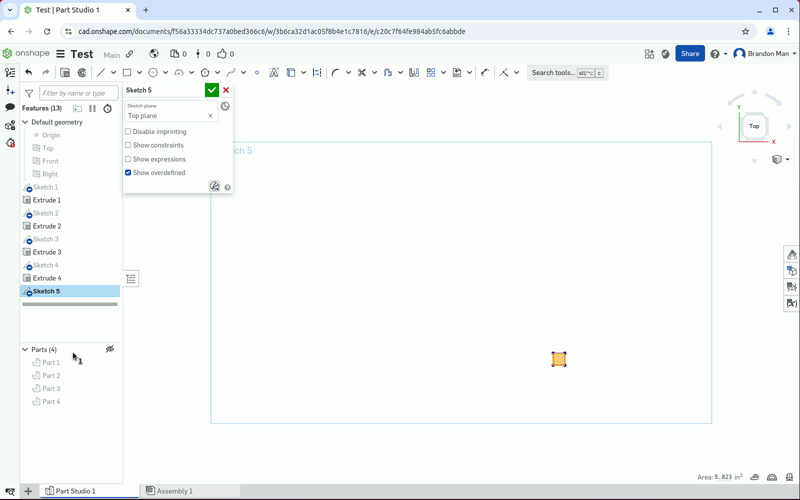
key(shift+y)
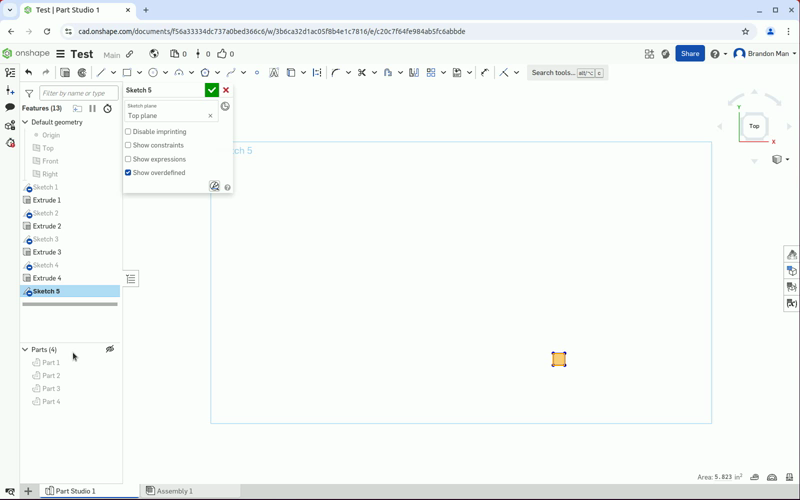
key(shift+e)
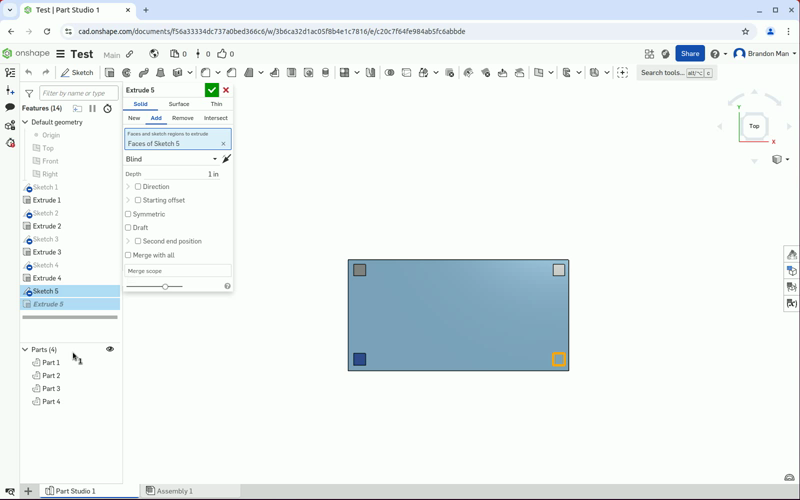
mouse_move(143, 106)
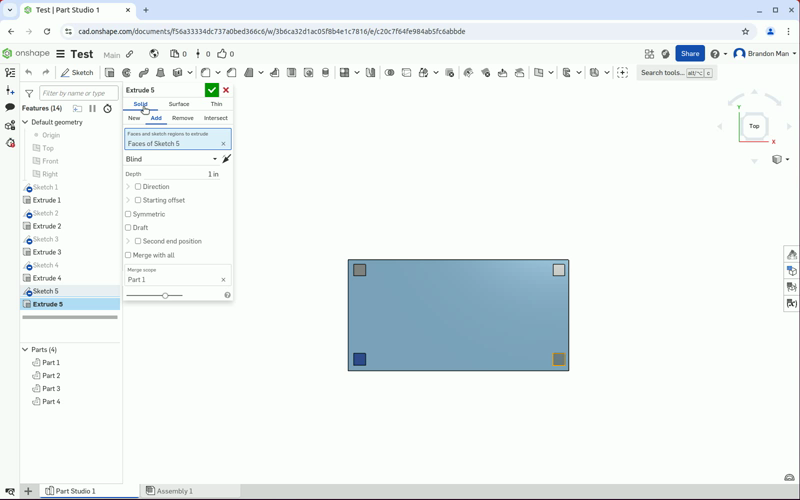
click(143, 106)
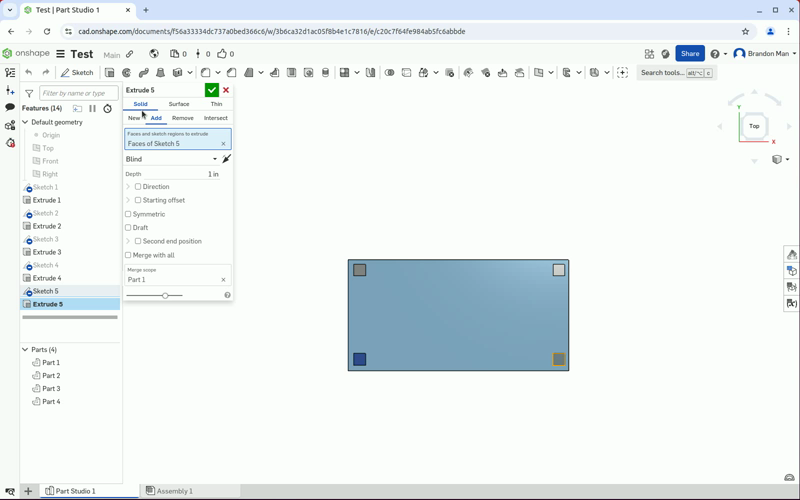
mouse_move(137, 120)
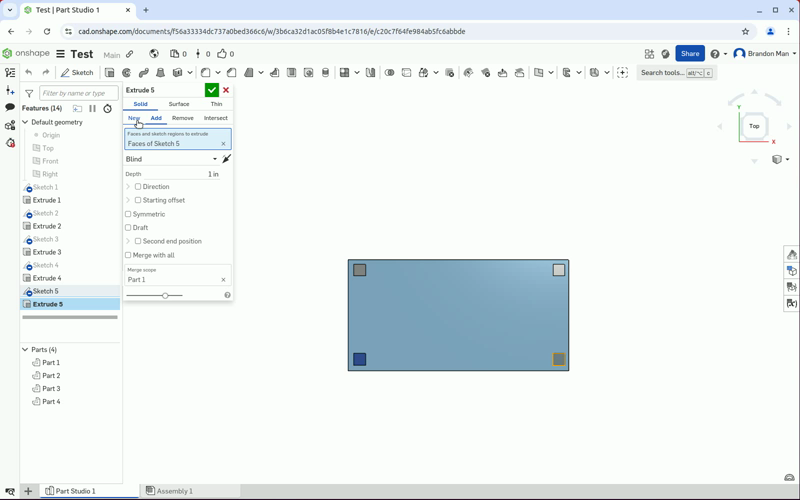
click(137, 120)
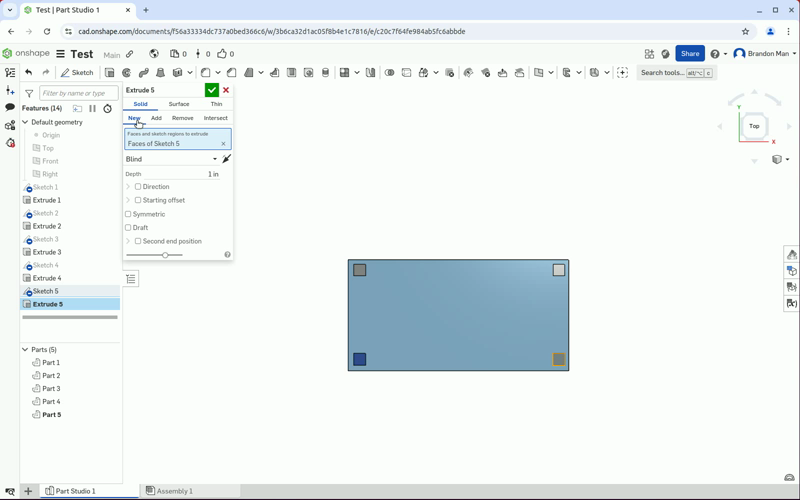
key(tab, 4)
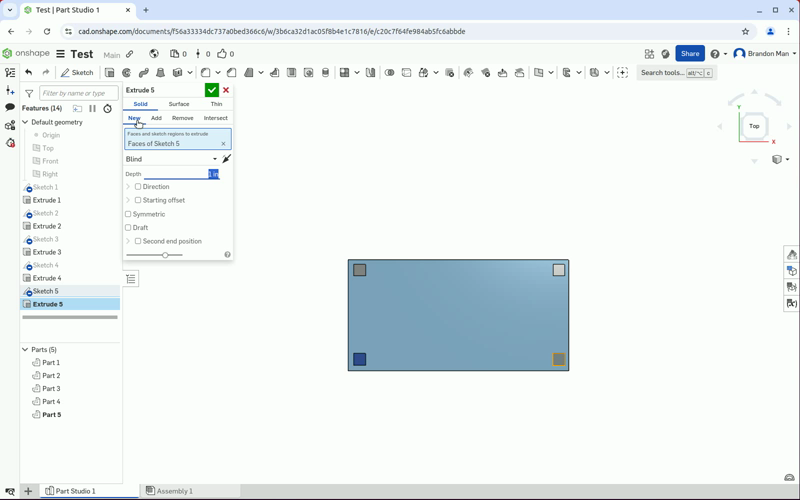
text(15.887)
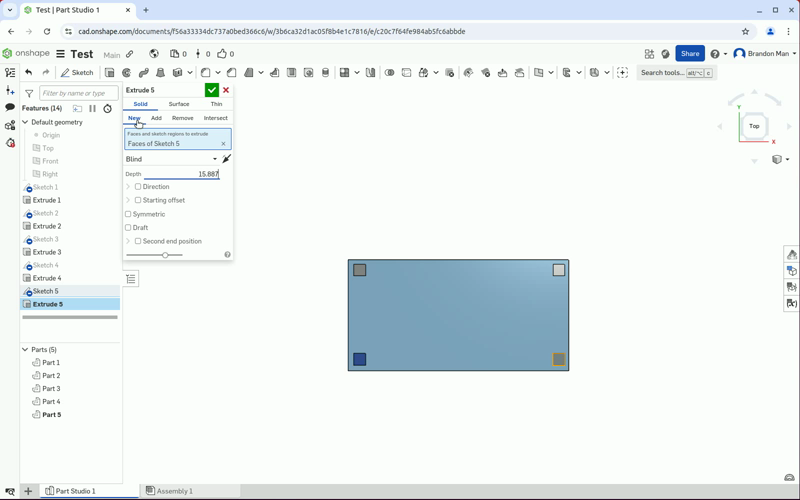
key(enter)
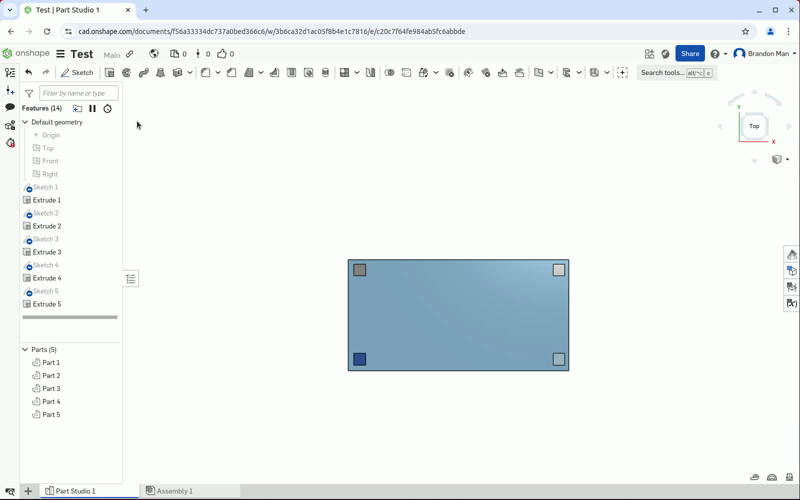
key(shift+h)
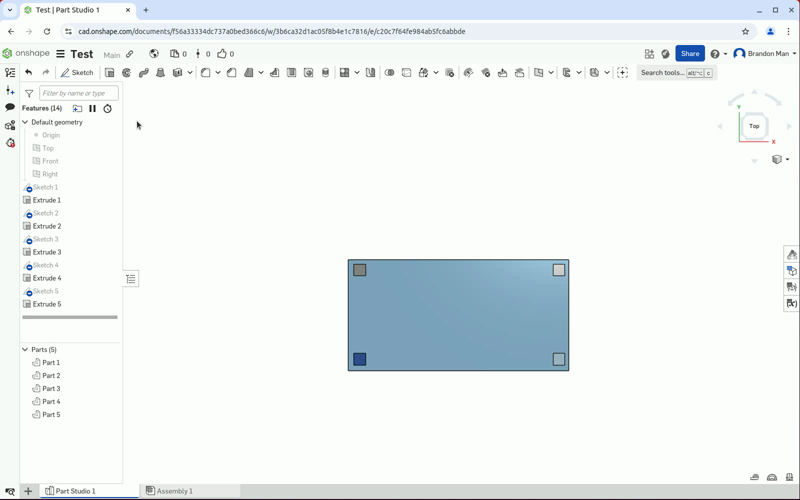
key(shift+h)
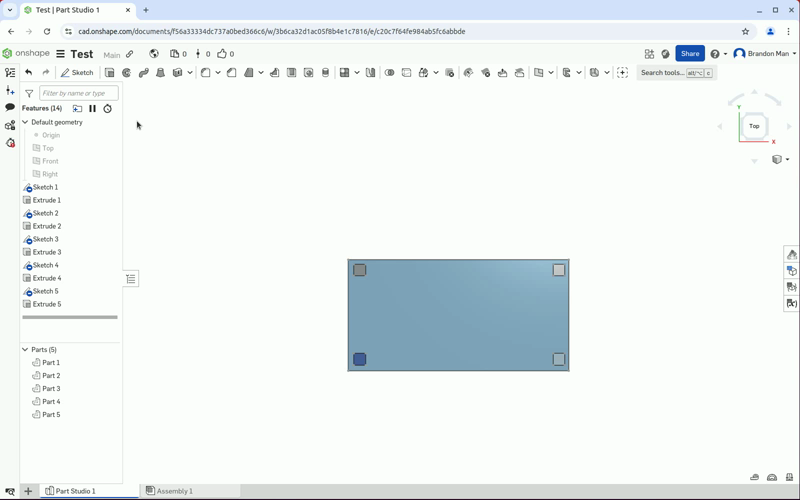
key(shift+7)
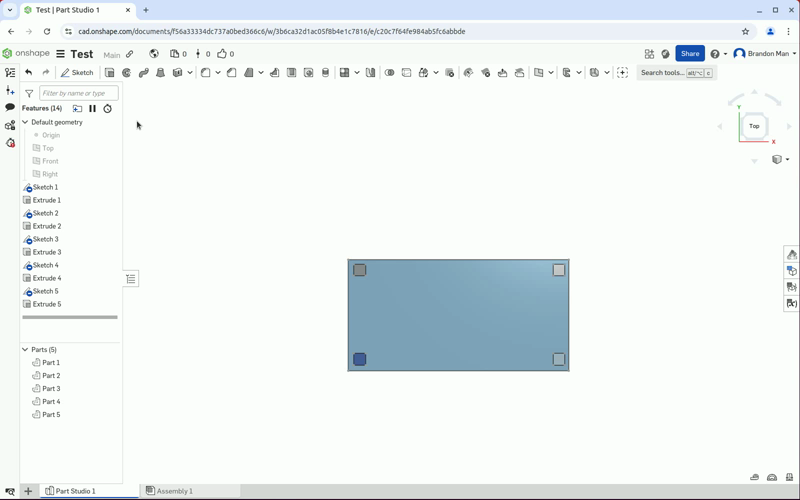
key(up, 3)
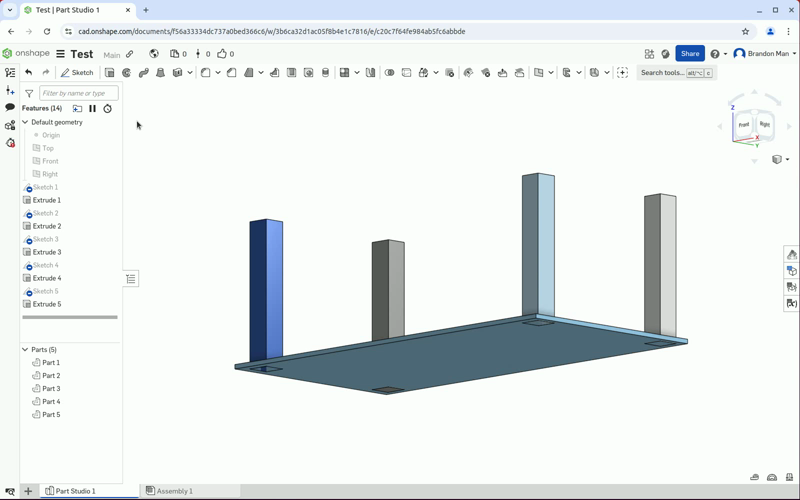
key(left, 3)
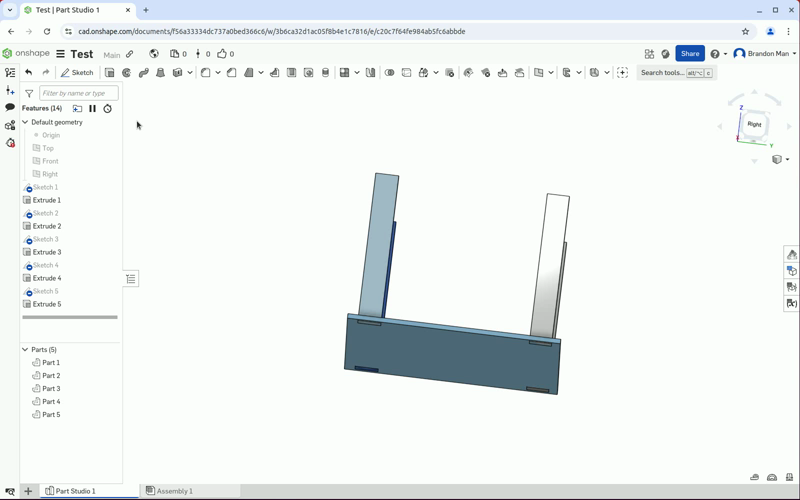
key(right, 3)
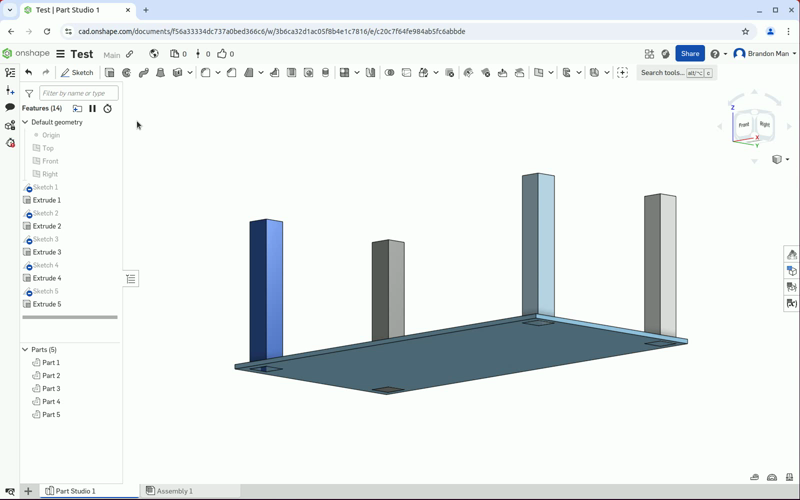
key(down, 3)
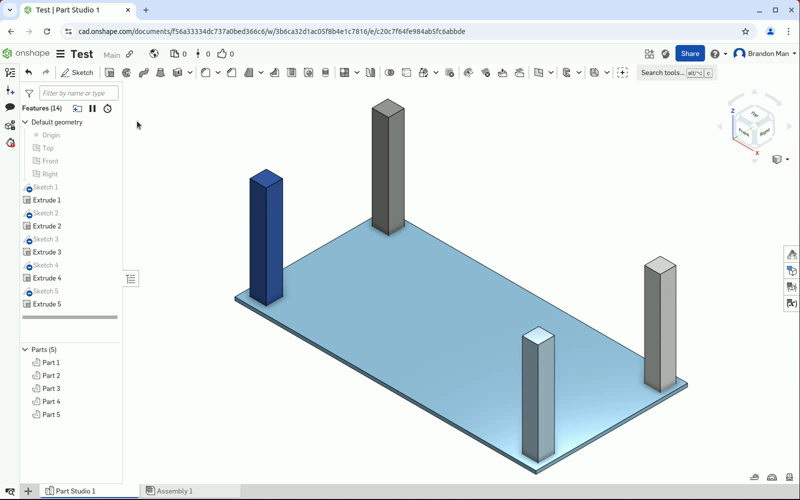
mouse_move(73, 189)
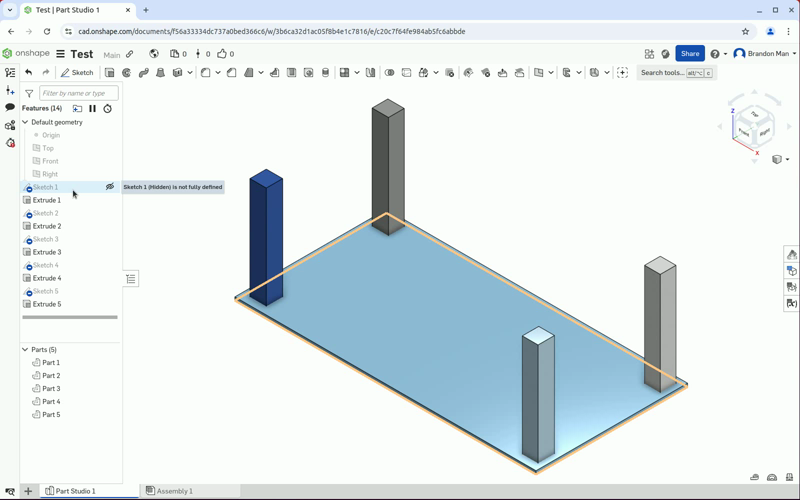
click(73, 189)